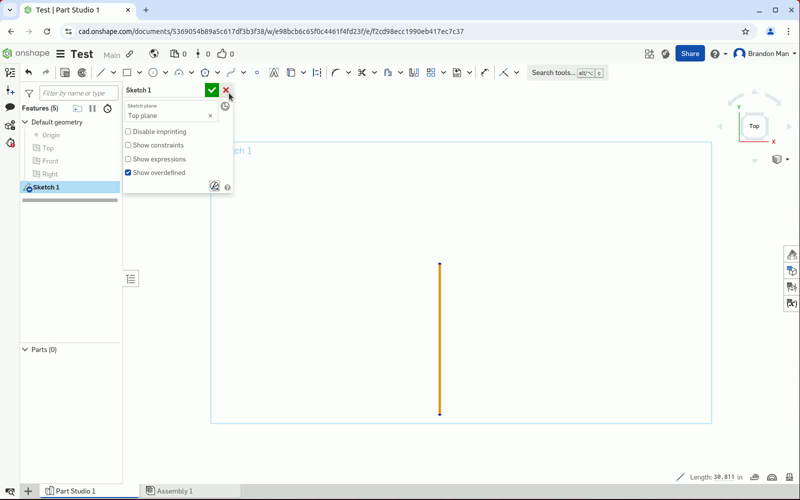
key(shift+h)
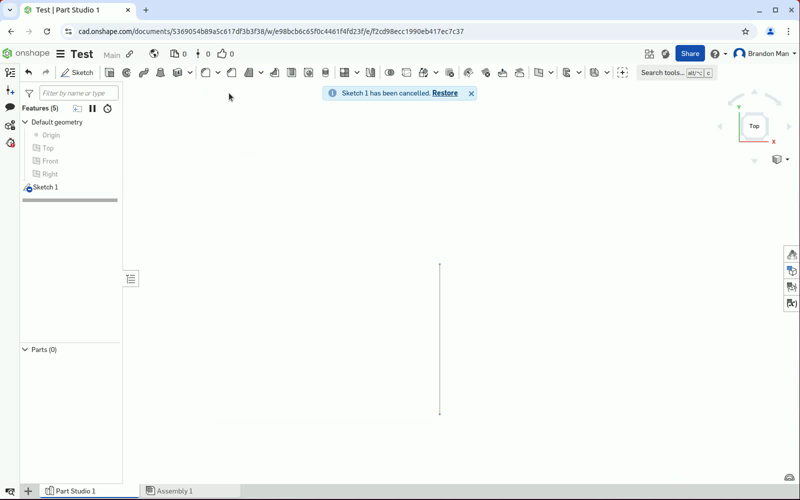
key(shift+s)
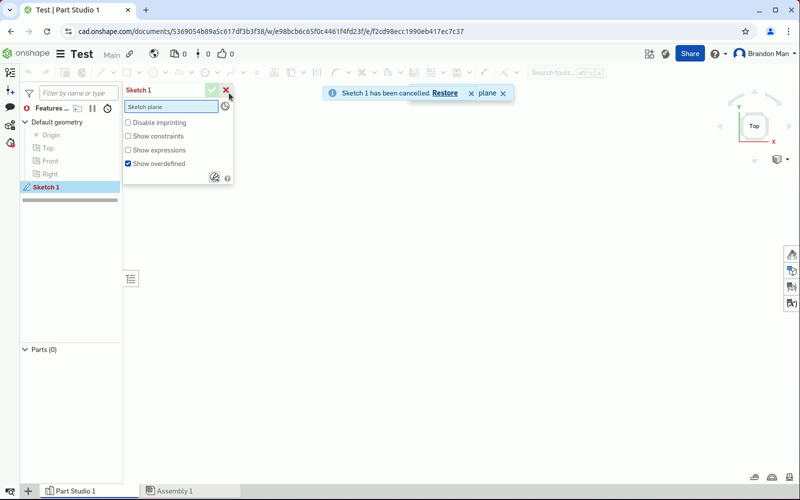
mouse_move(73, 150)
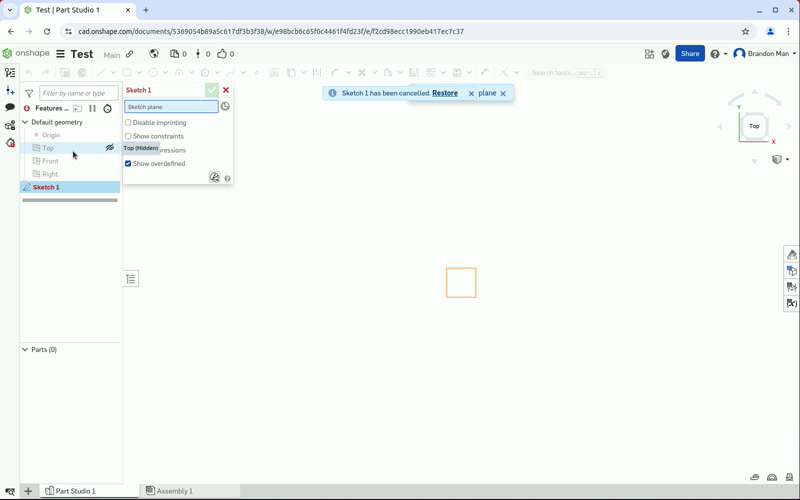
click(73, 150)
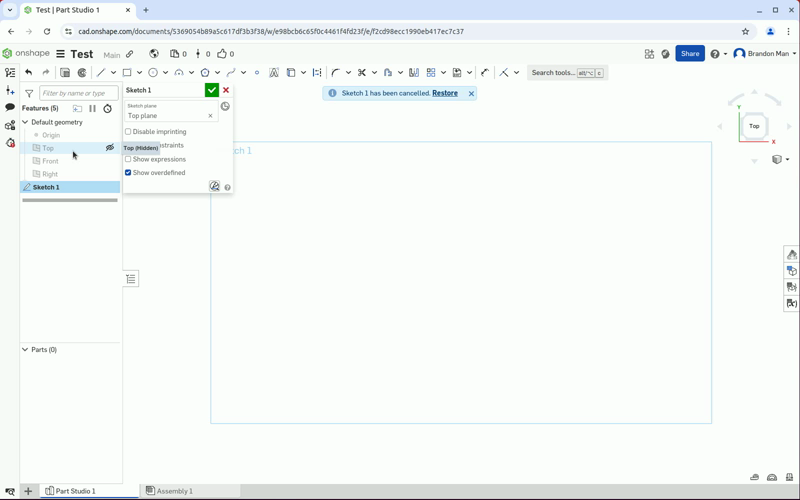
mouse_move(73, 352)
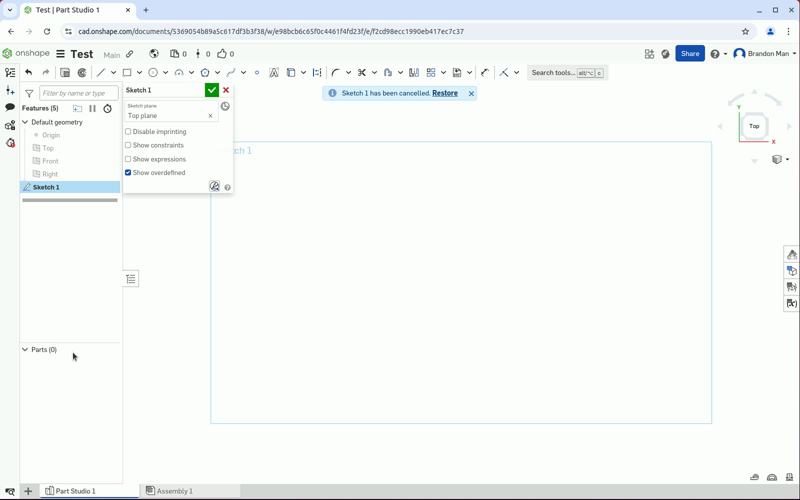
key(y)
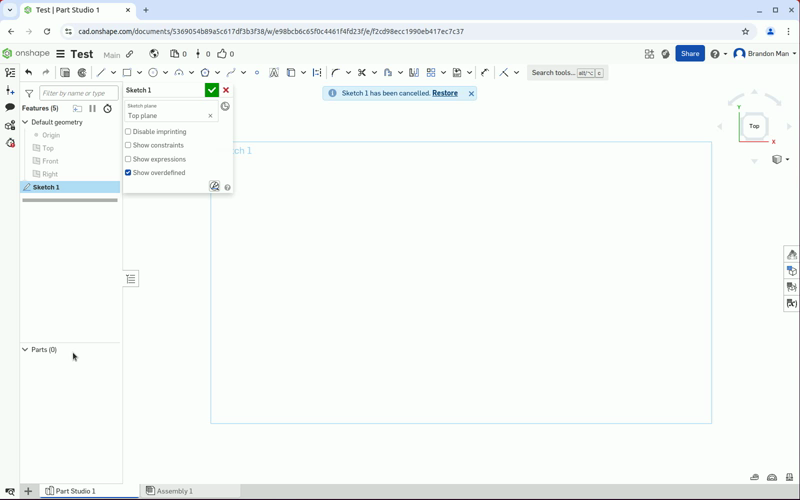
key(l)
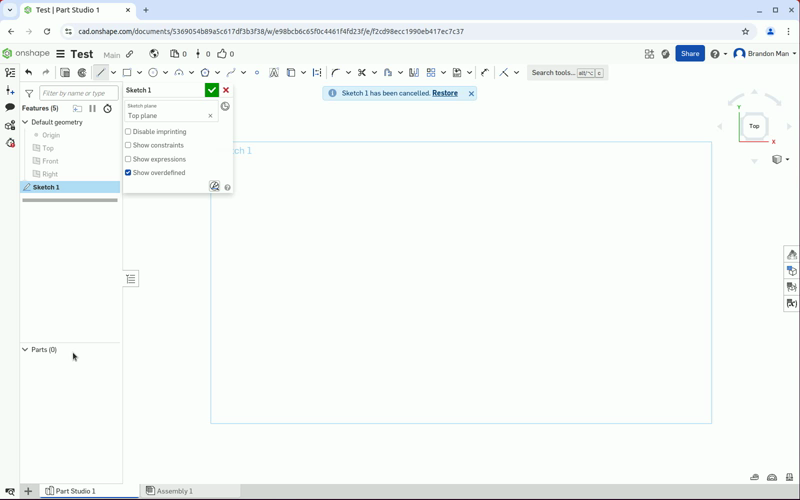
key_down(shift)
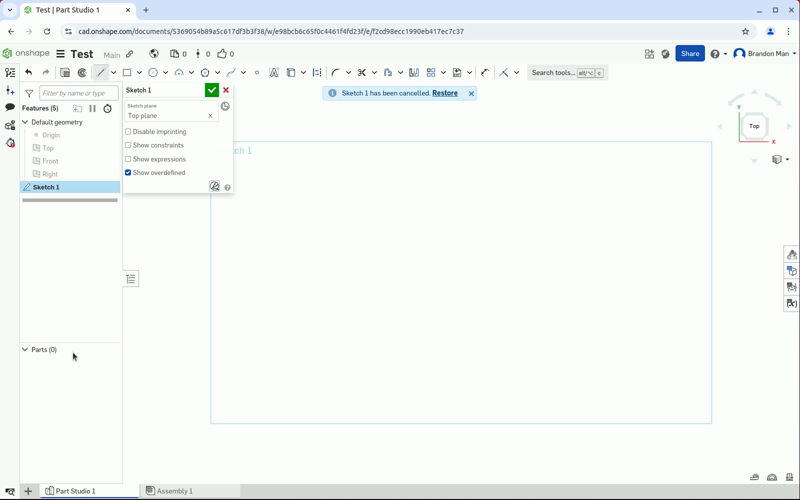
mouse_move(348, 367)
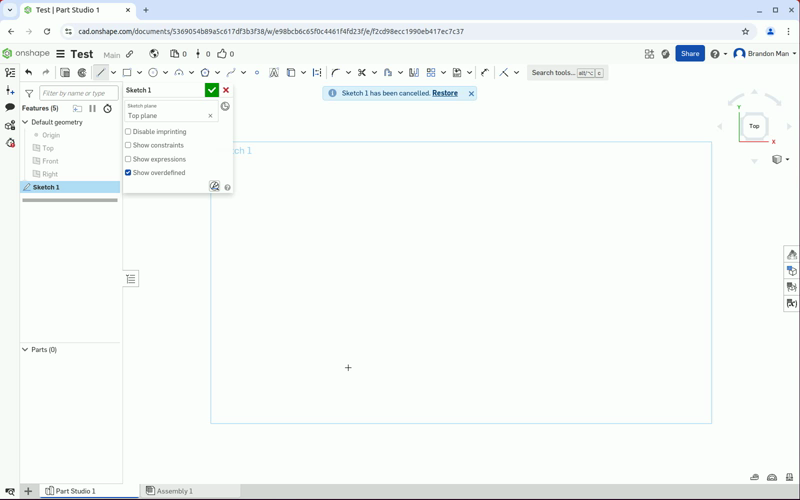
click(348, 367)
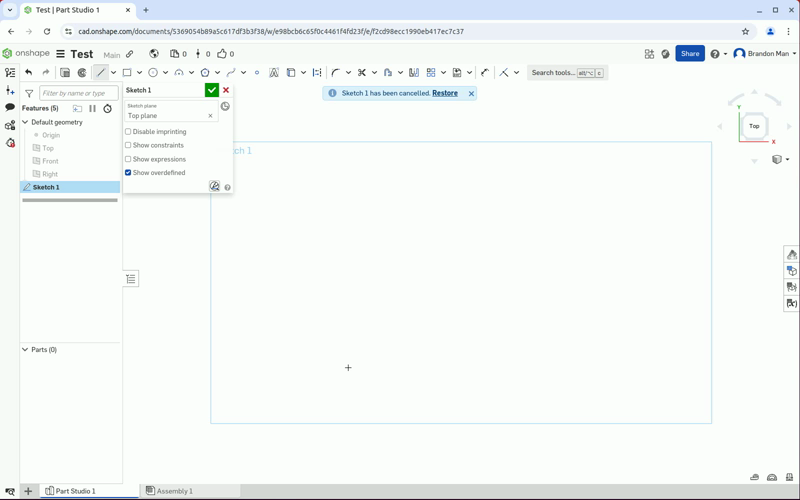
key_up(shift)
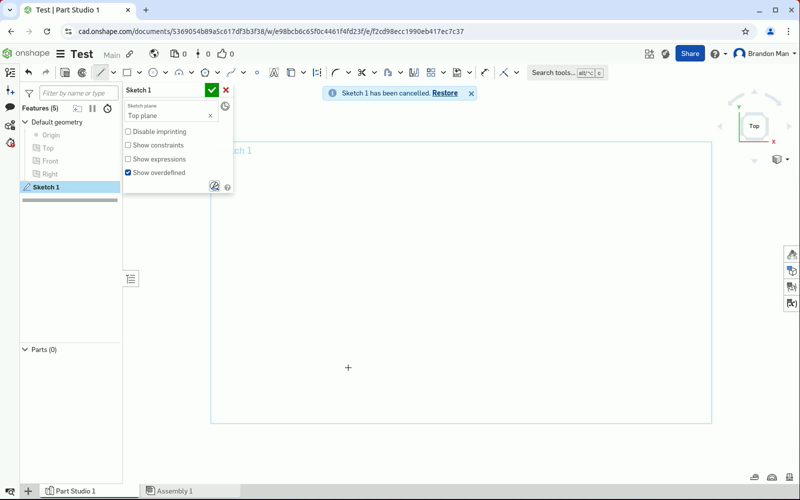
key_down(shift)
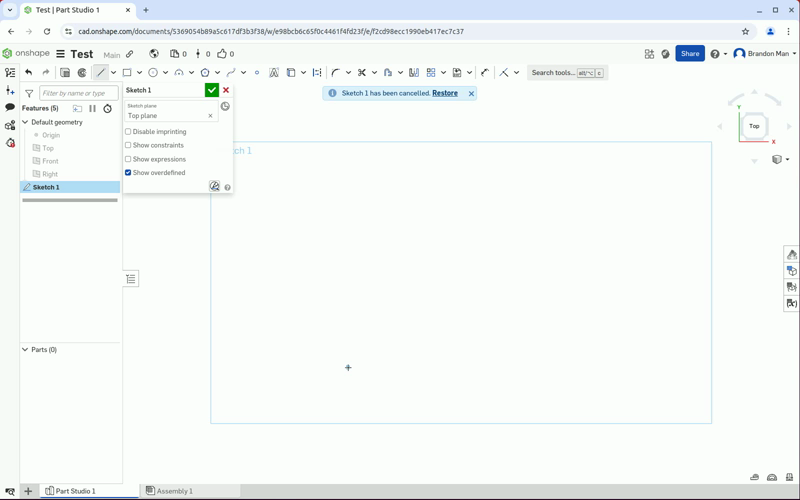
mouse_move(572, 367)
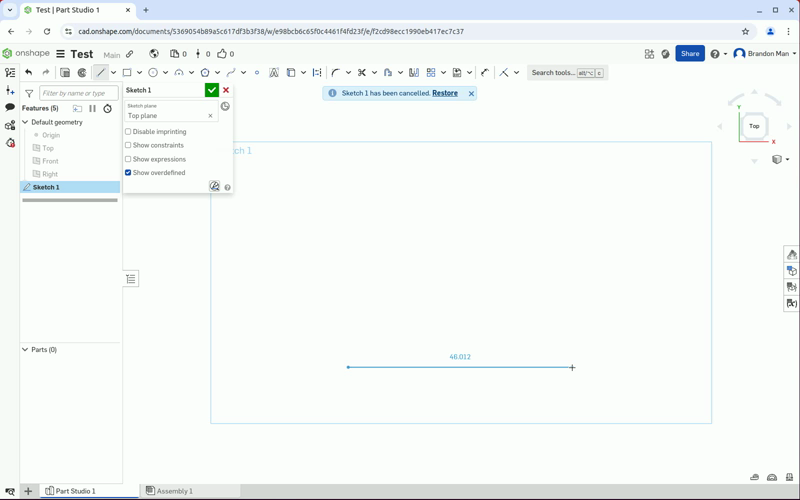
click(572, 367)
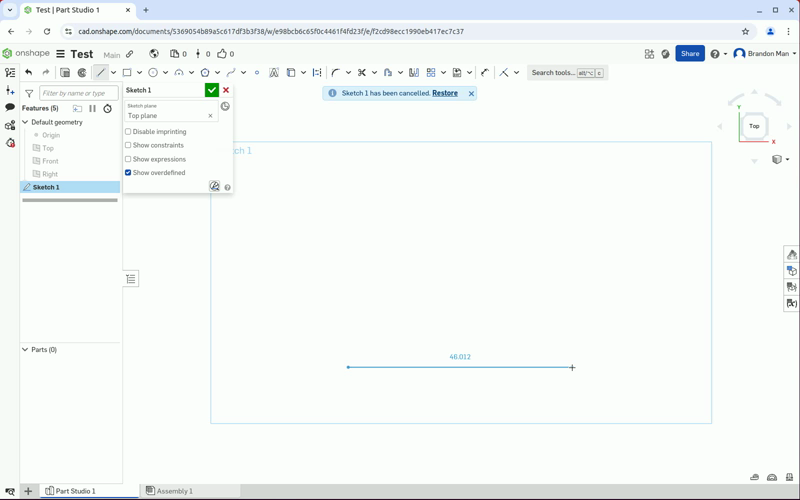
key_up(shift)
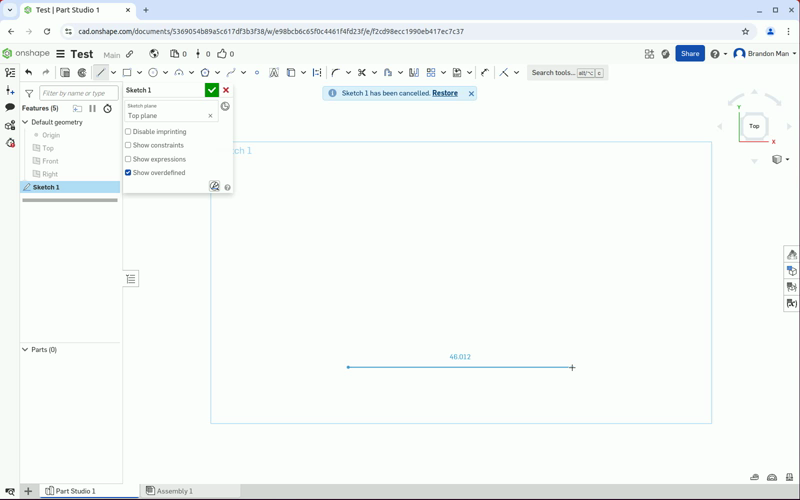
key_down(shift)
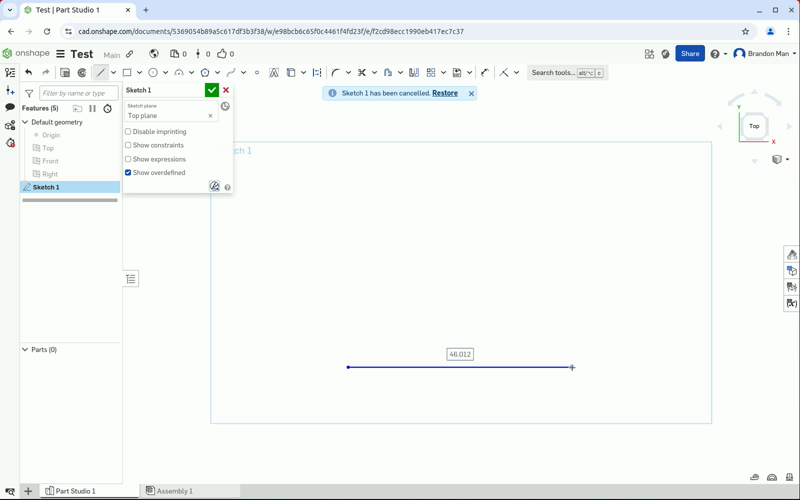
mouse_move(572, 199)
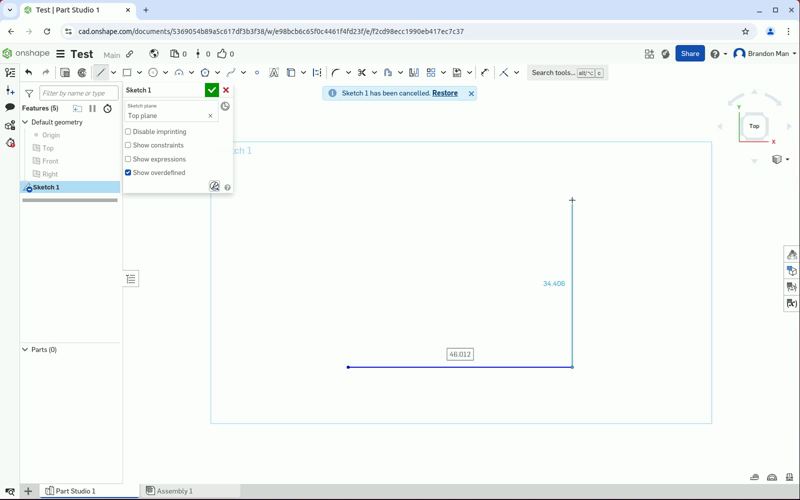
click(572, 199)
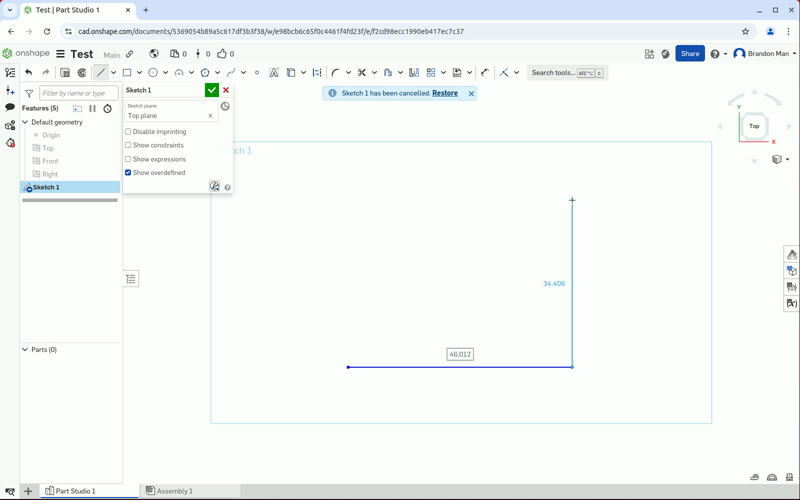
key_up(shift)
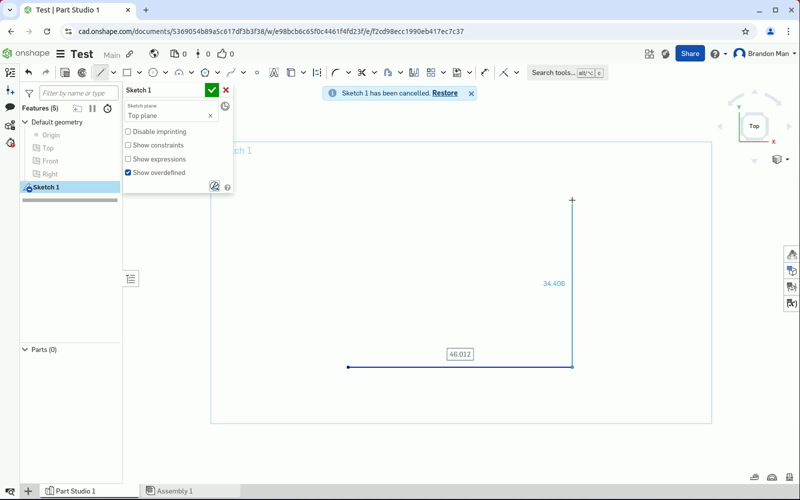
key_down(shift)
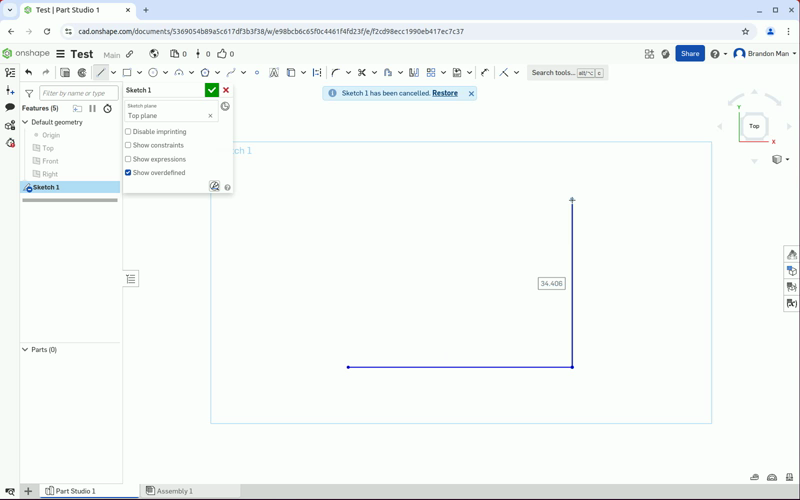
mouse_move(348, 199)
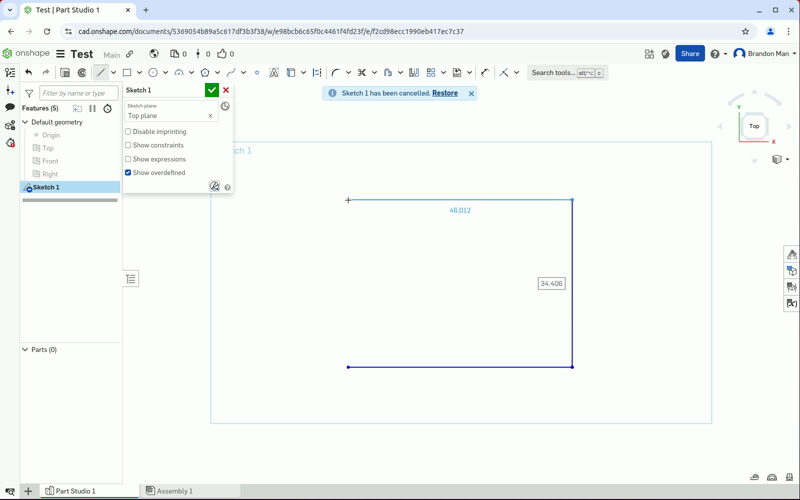
click(348, 199)
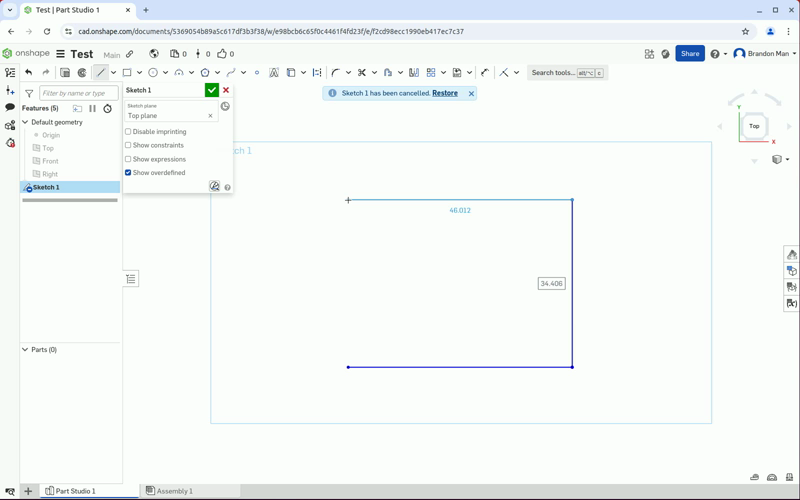
key_up(shift)
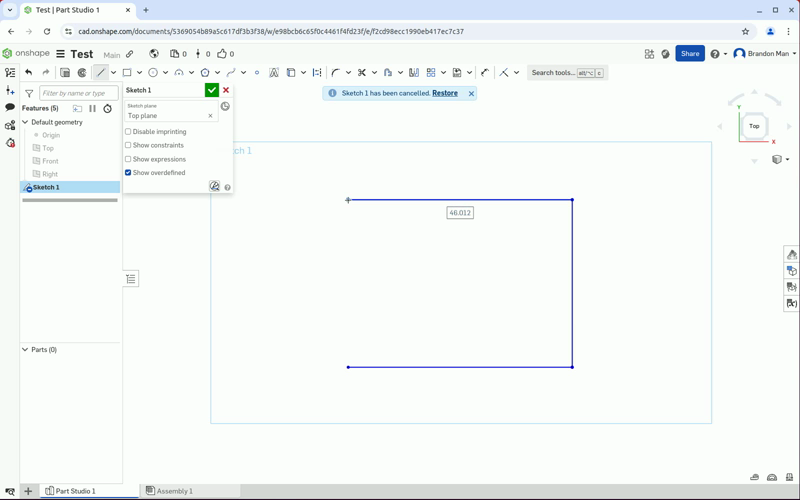
key_down(shift)
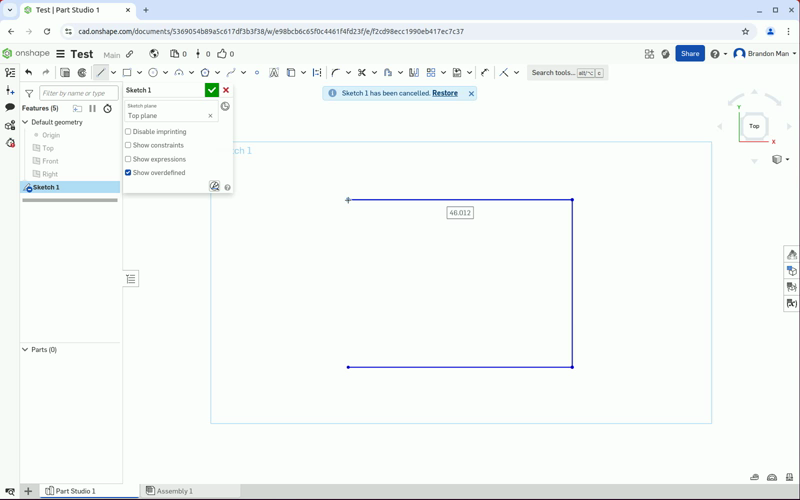
mouse_move(348, 367)
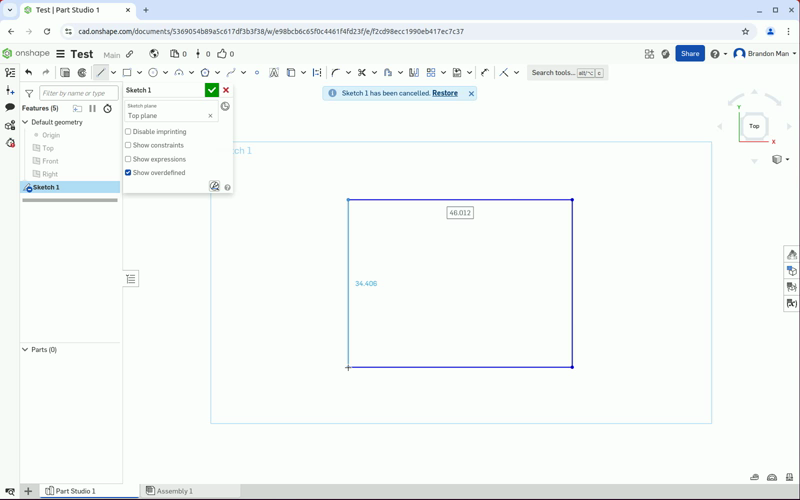
key_up(shift)
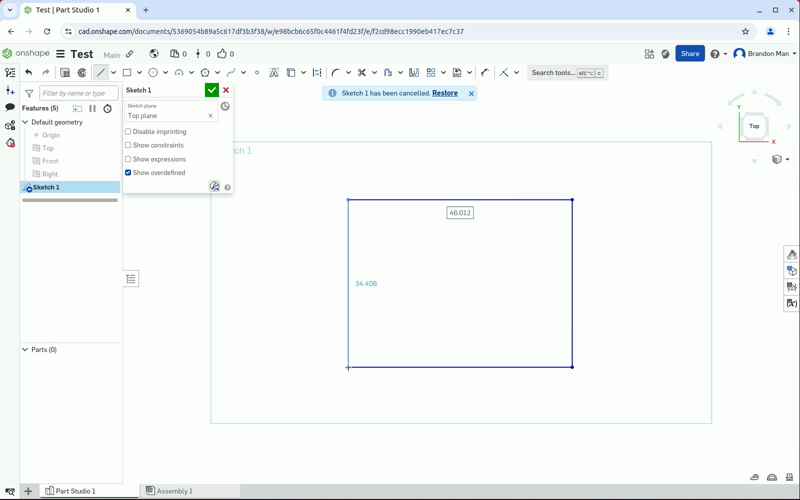
click(348, 367)
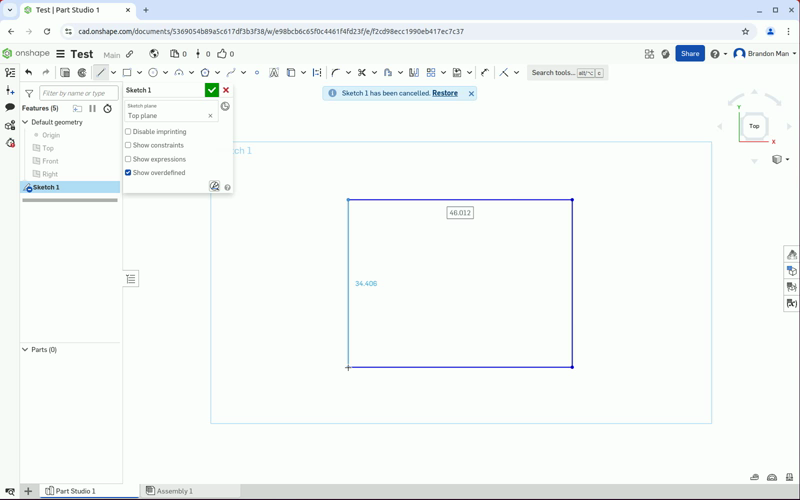
key(esc)
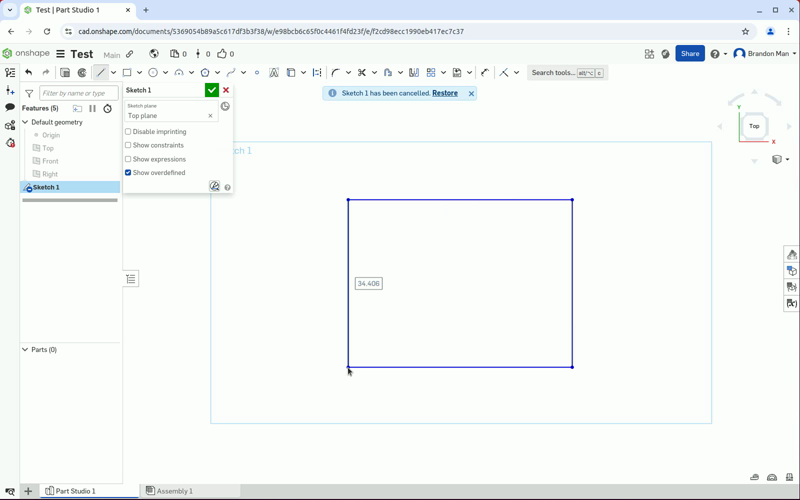
mouse_move(524, 275)
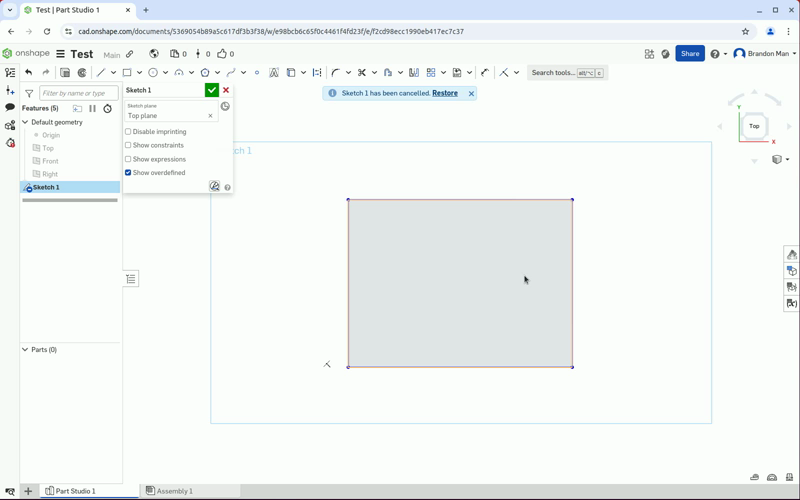
click(524, 275)
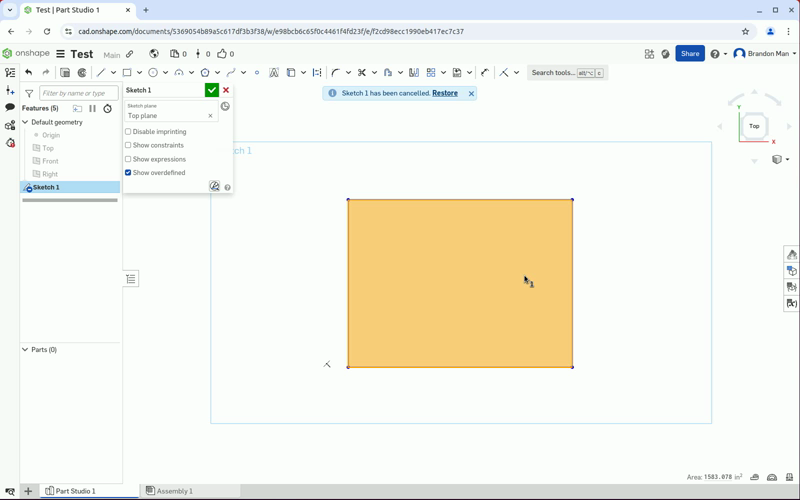
mouse_move(73, 352)
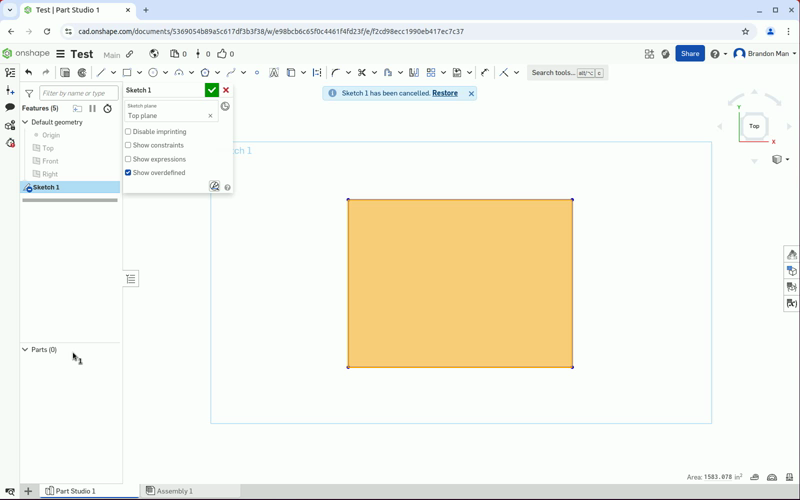
key(shift+y)
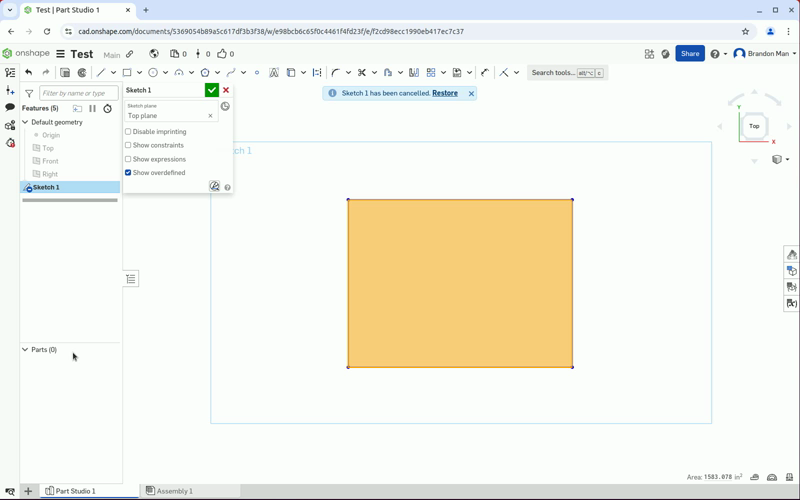
key(shift+e)
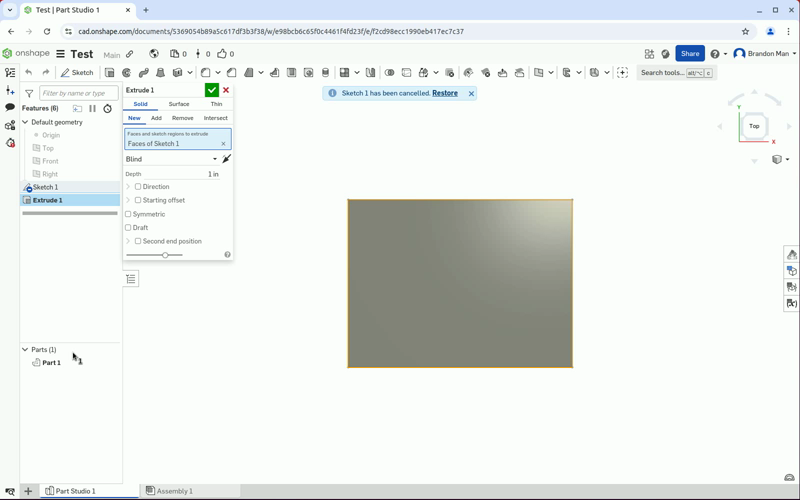
mouse_move(143, 106)
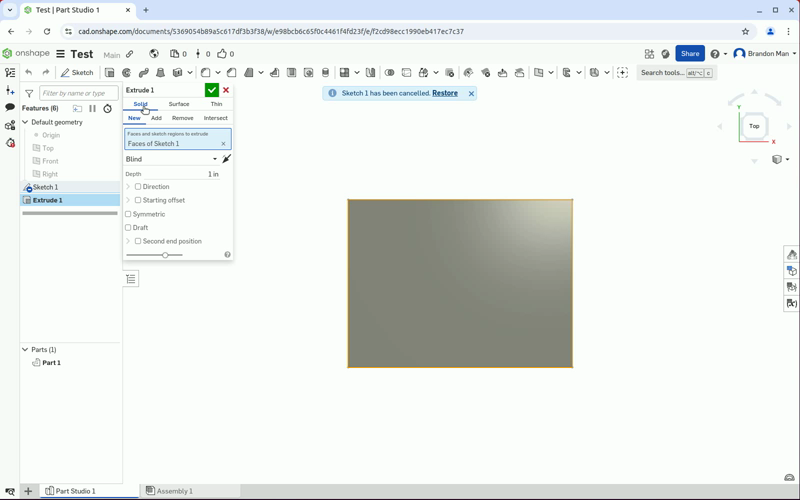
click(143, 106)
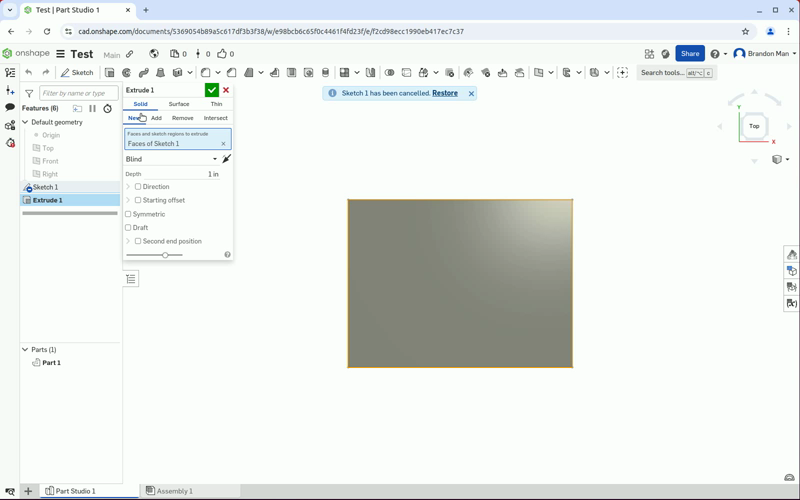
mouse_move(137, 120)
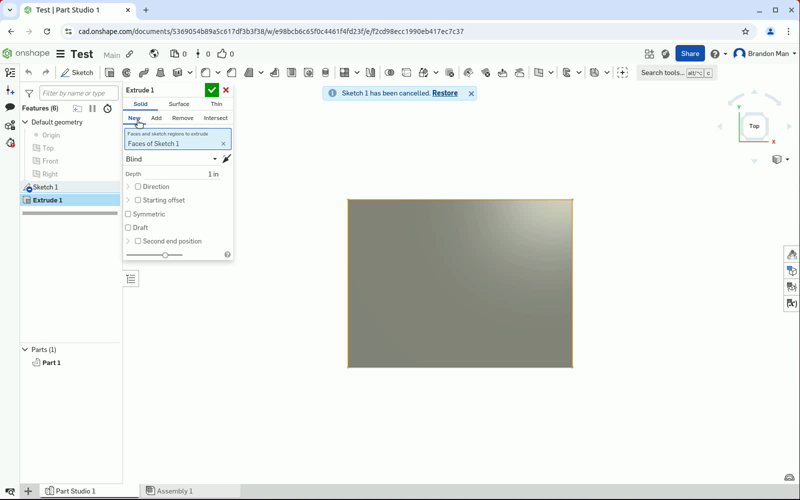
click(137, 120)
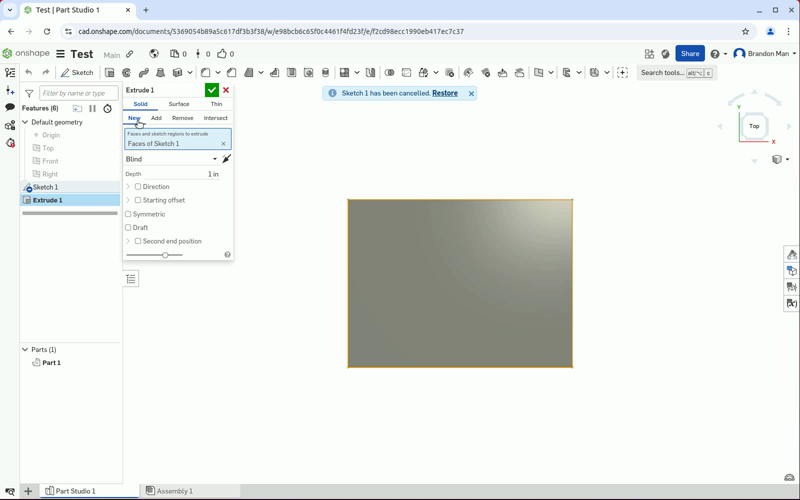
key(tab, 4)
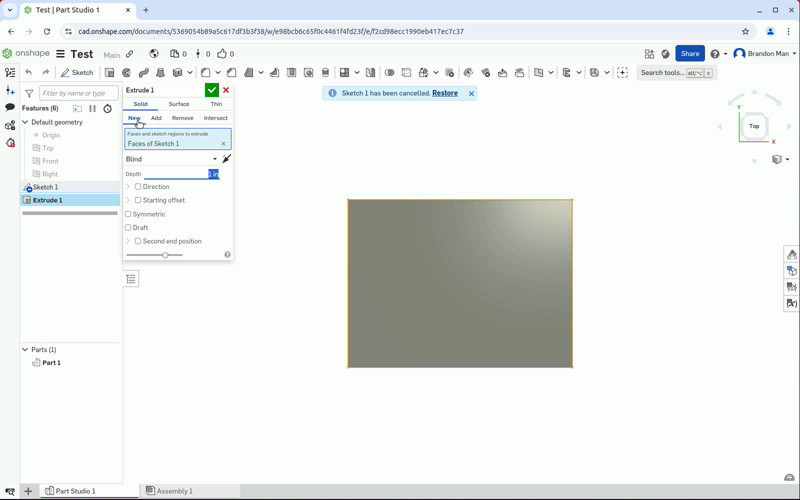
text(11.554)
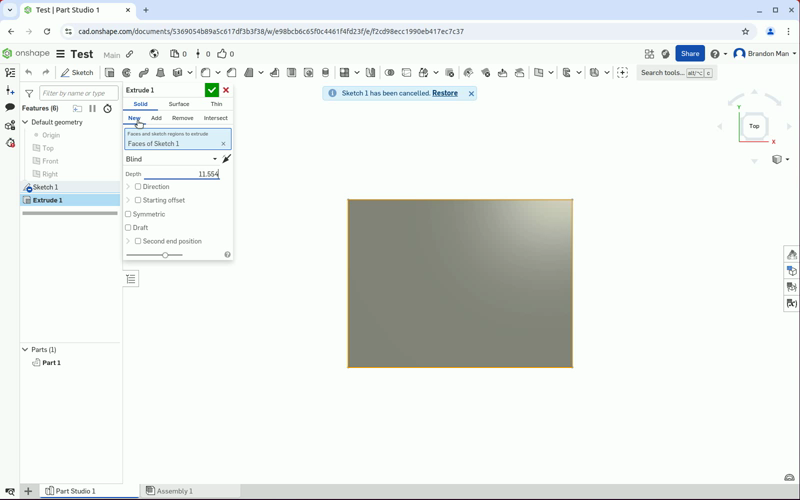
key(enter)
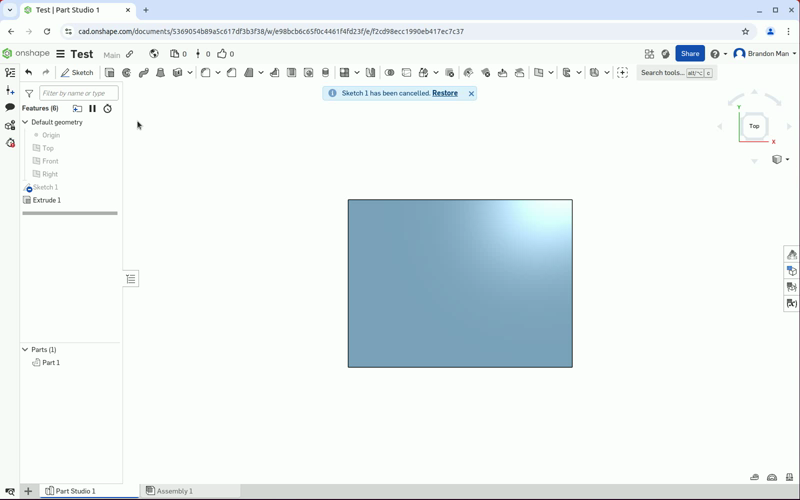
key(shift+h)
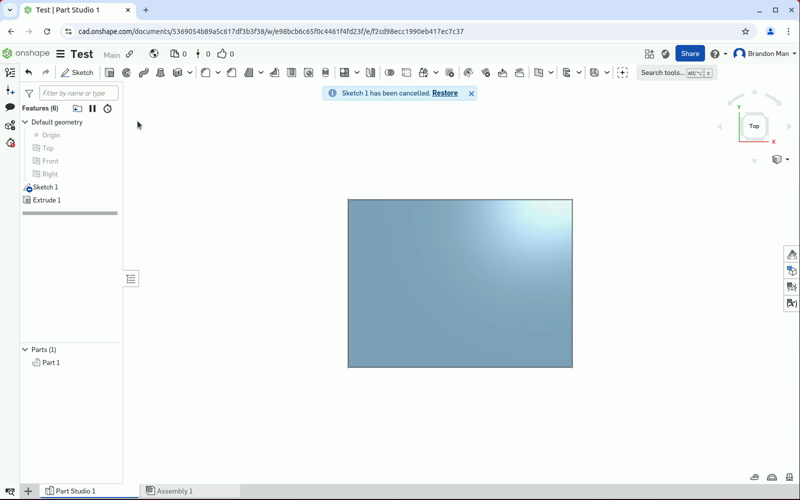
key(shift+h)
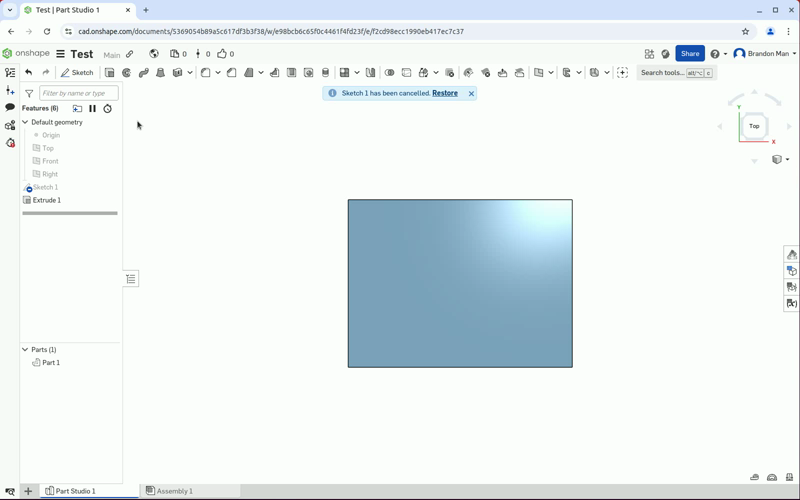
mouse_move(73, 189)
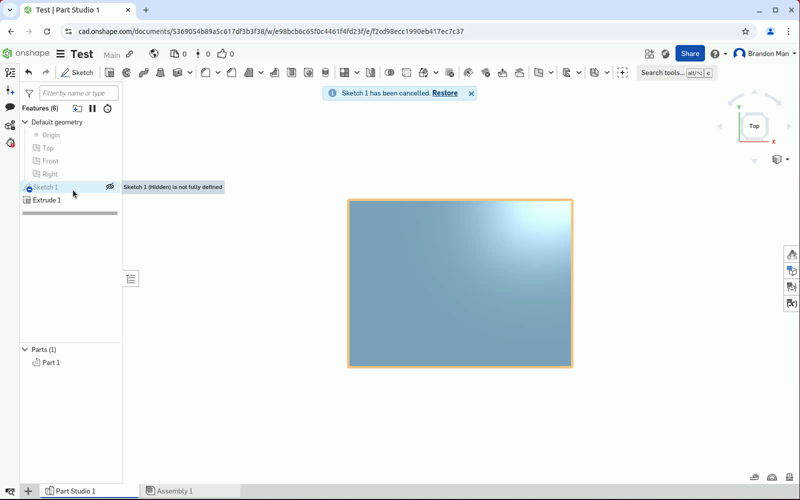
click(73, 189)
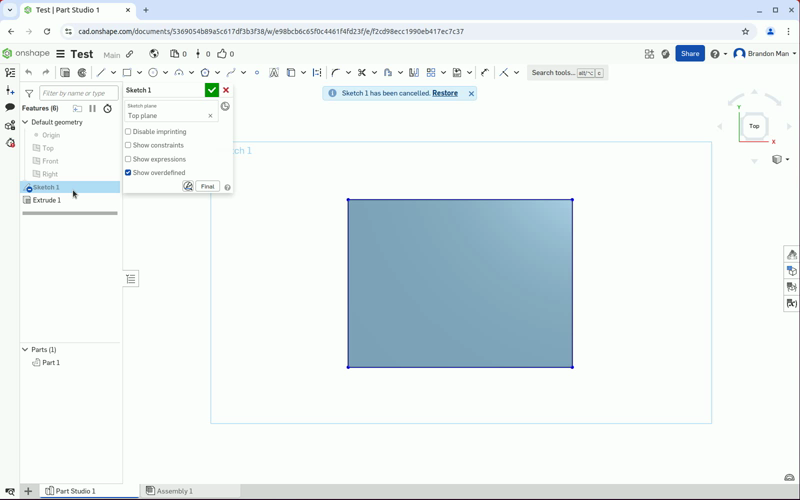
mouse_move(229, 92)
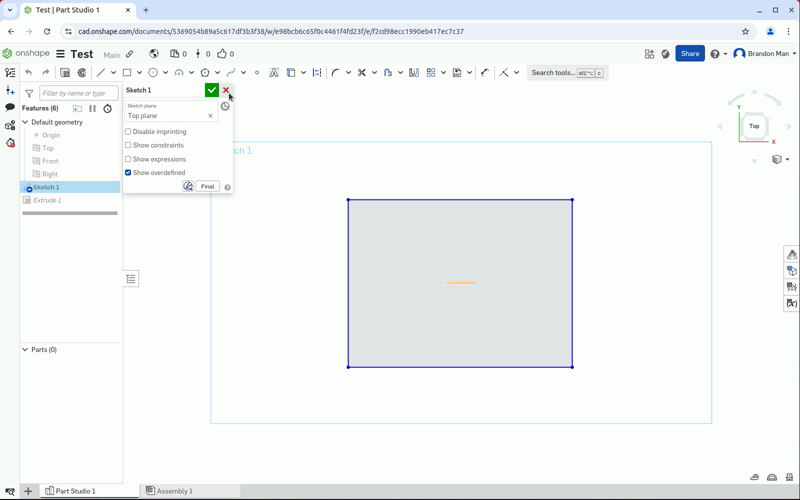
click(229, 92)
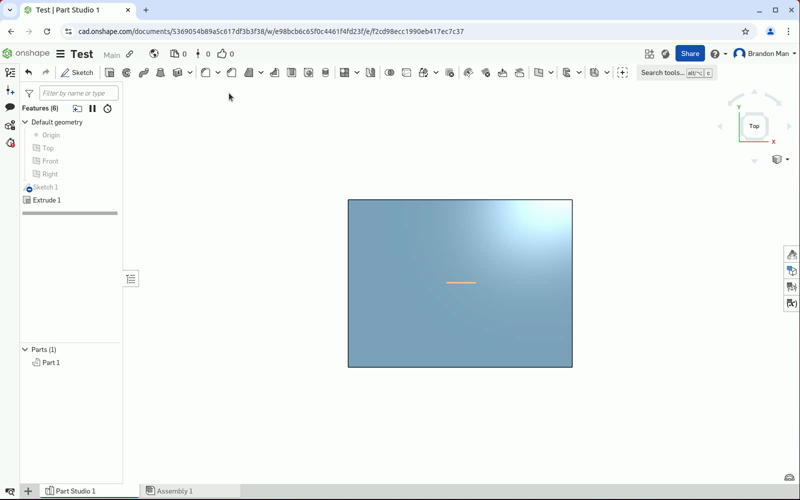
mouse_move(541, 75)
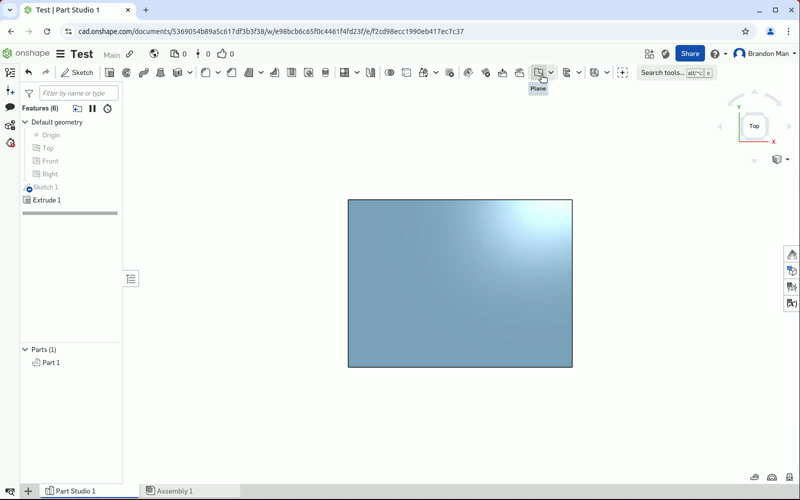
click(541, 75)
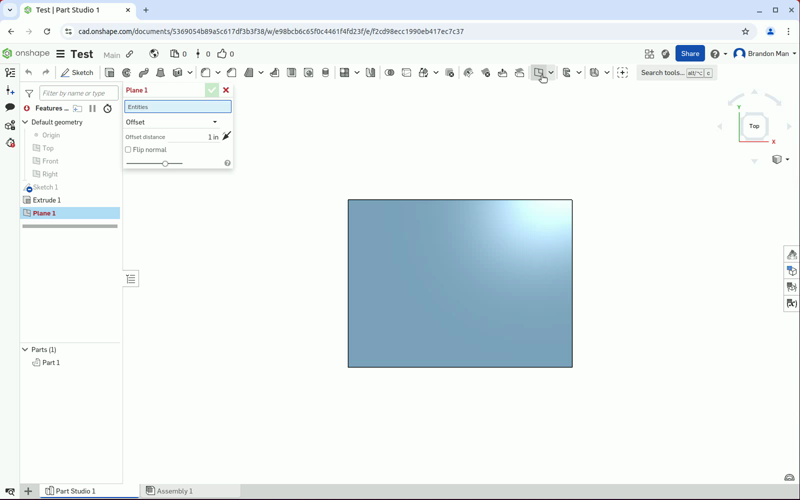
mouse_move(73, 150)
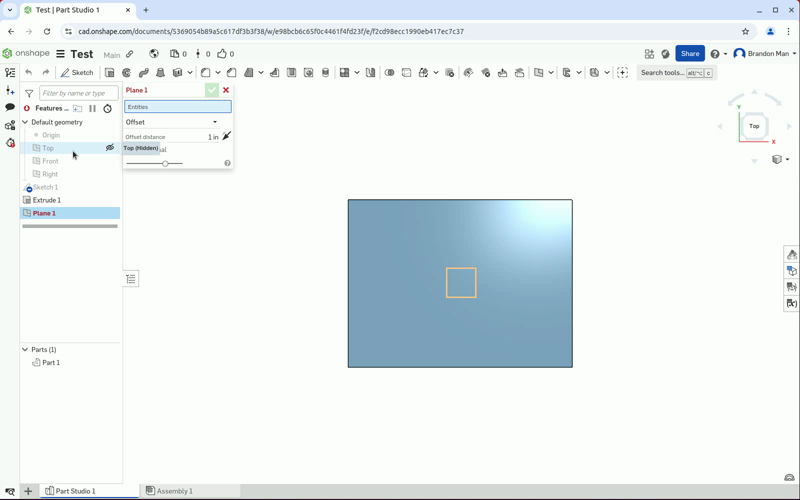
click(73, 150)
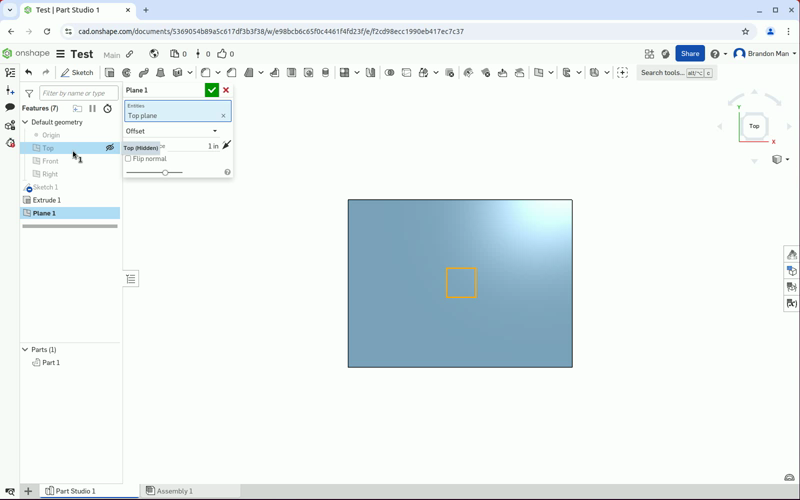
key(tab, 2)
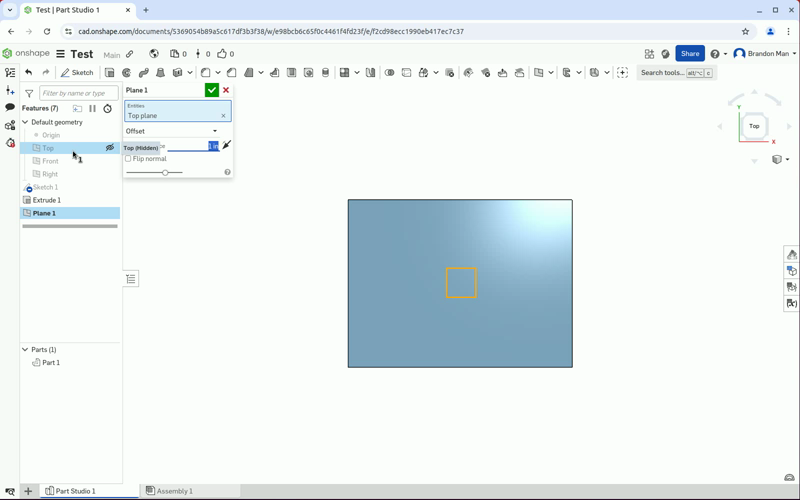
text(11.554)
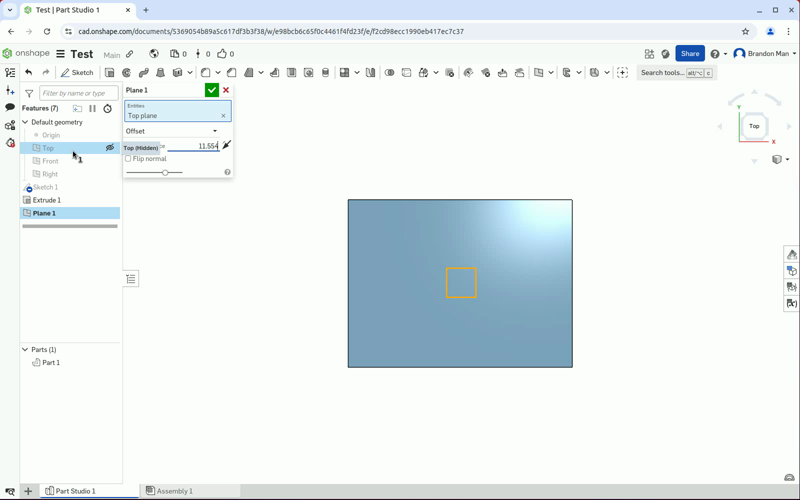
key(enter, 2)
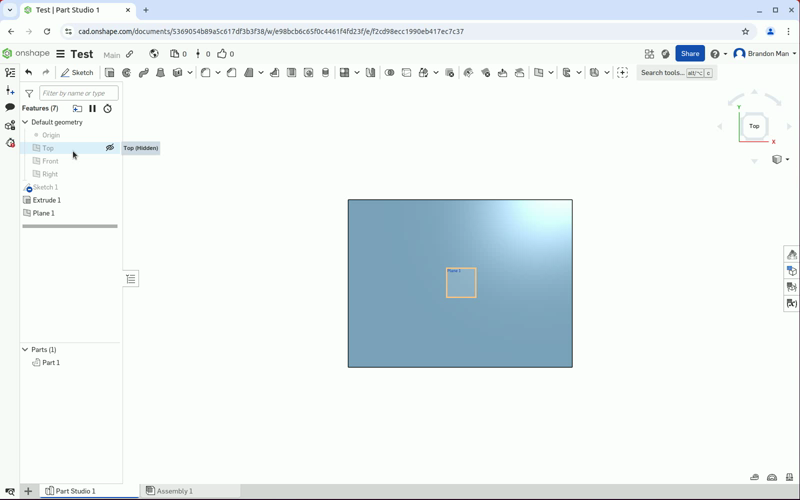
key(shift+s)
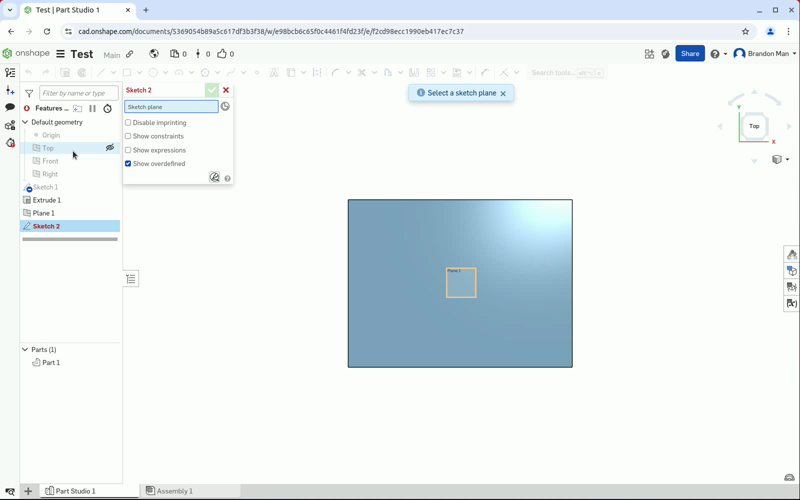
mouse_move(73, 215)
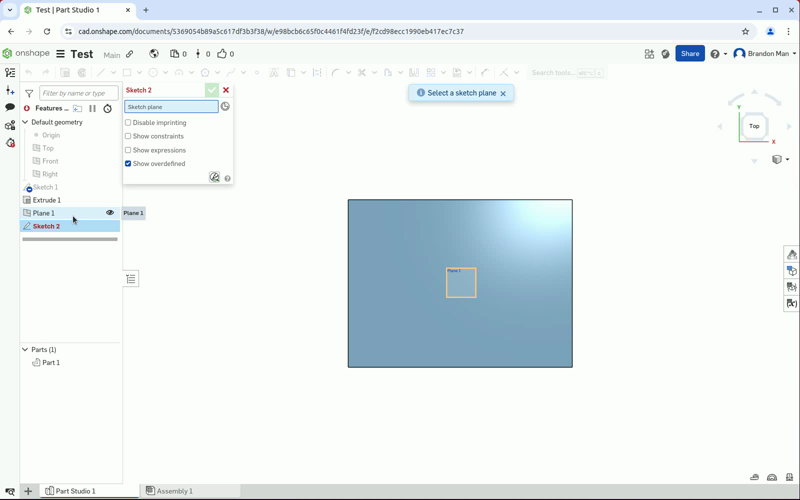
click(73, 215)
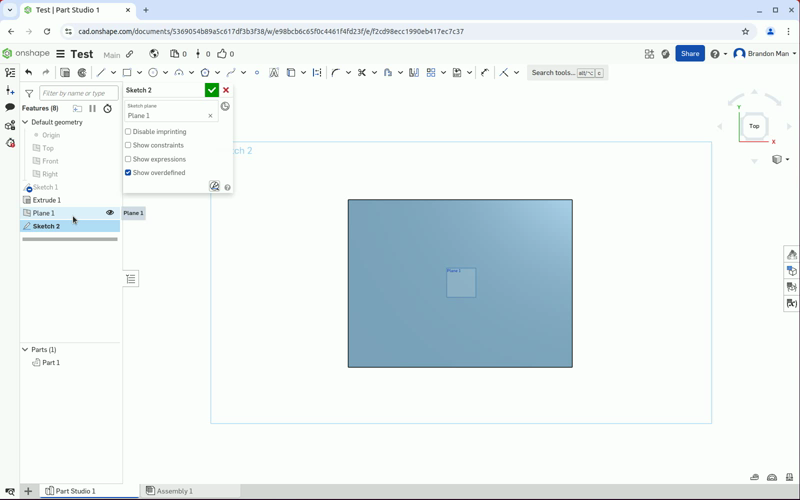
mouse_move(73, 352)
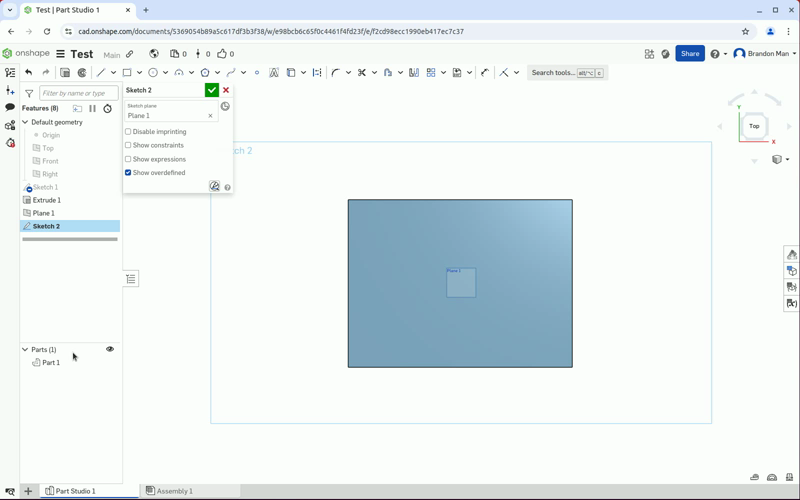
key(y)
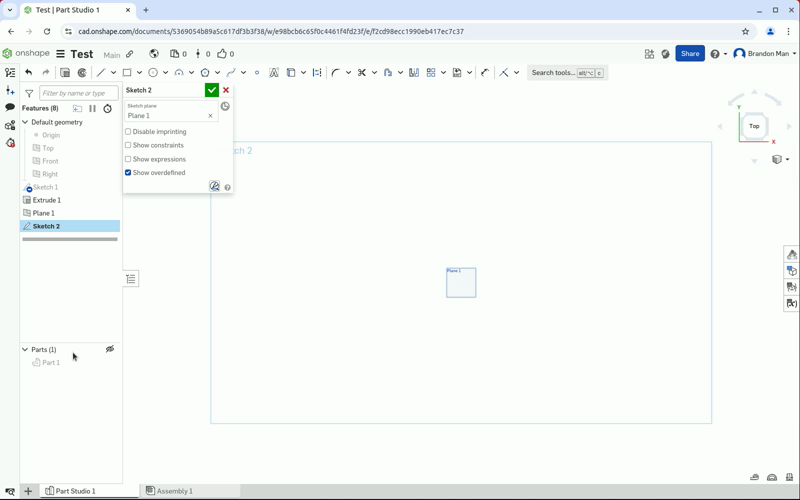
key(c)
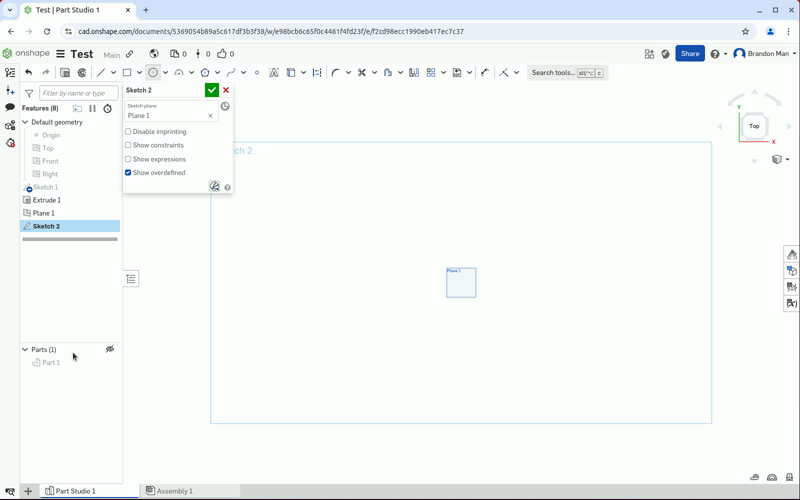
key_down(shift)
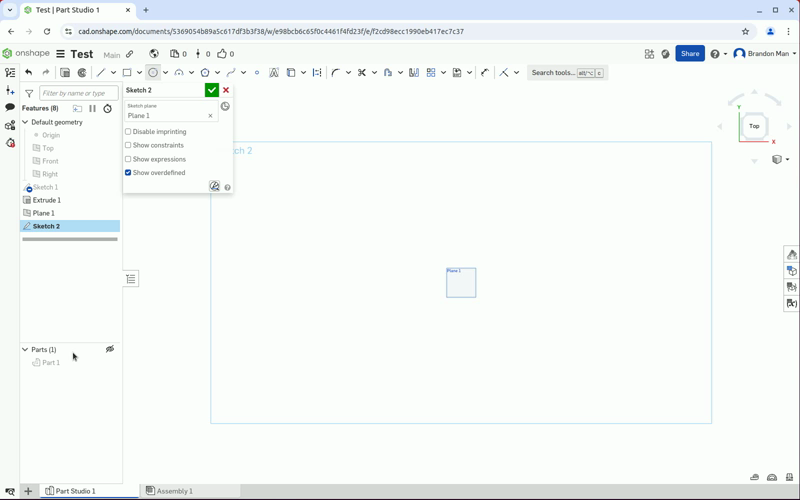
mouse_move(377, 226)
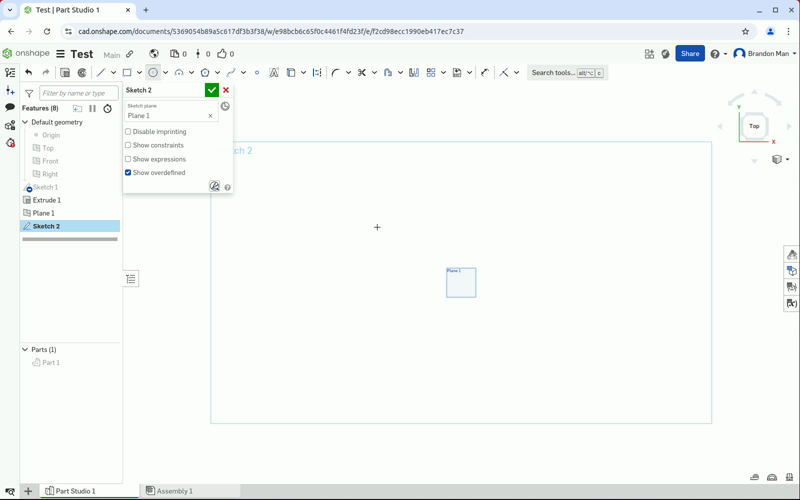
click(377, 226)
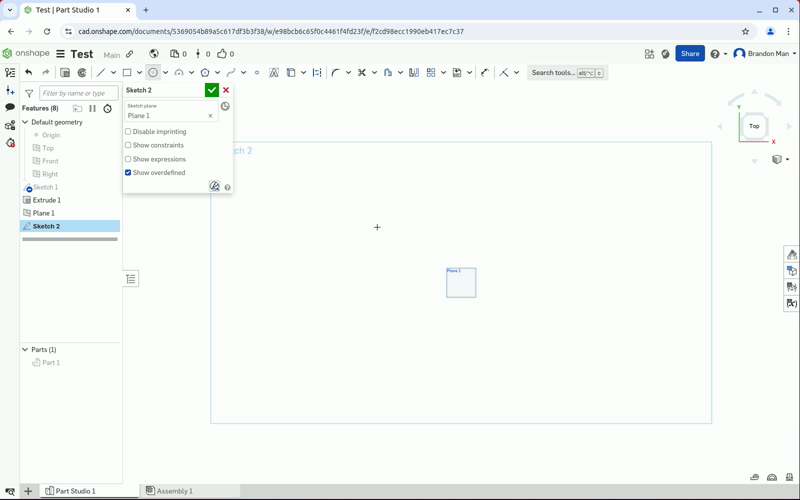
key_up(shift)
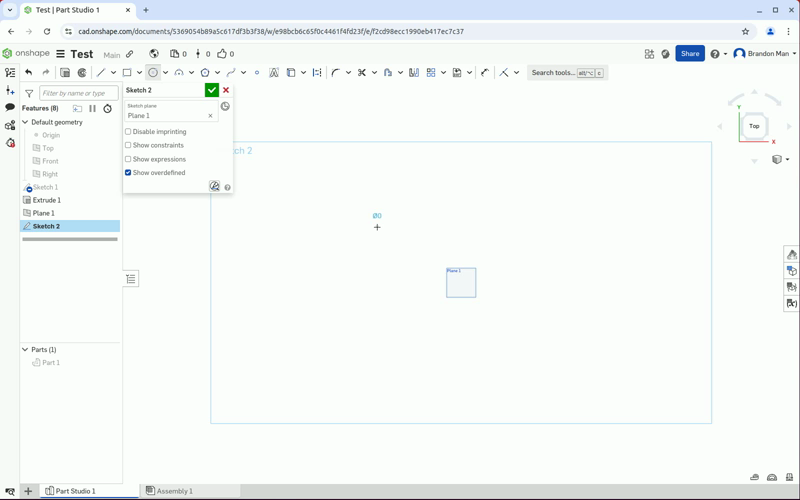
mouse_move(386, 226)
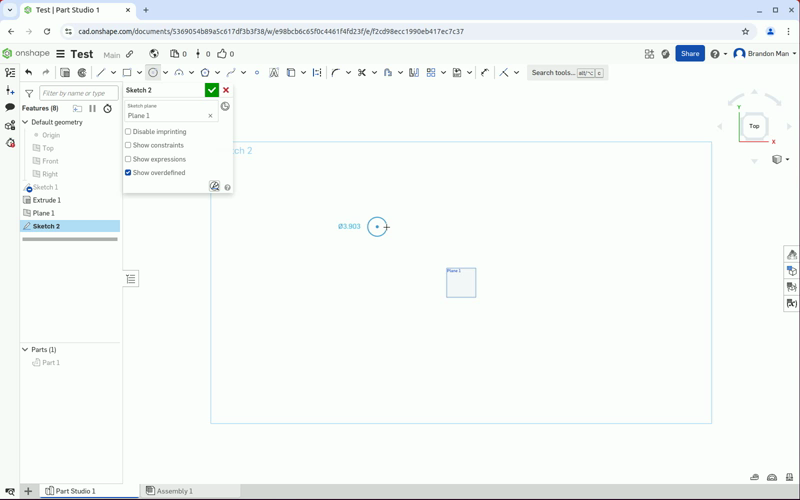
click(386, 226)
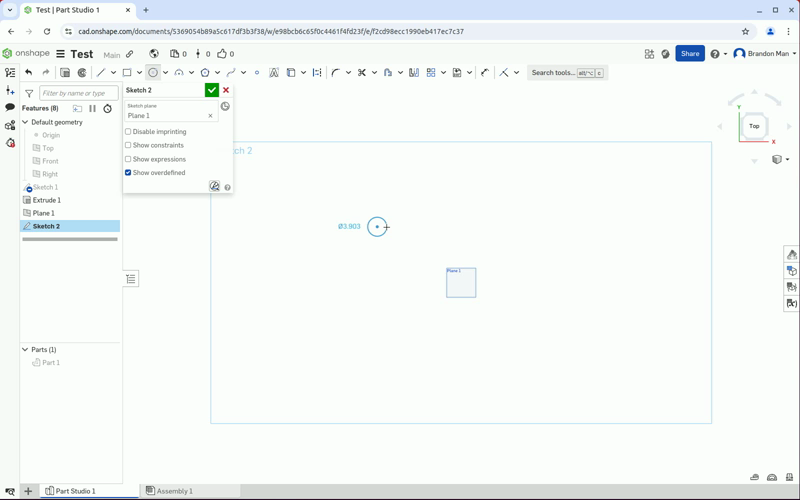
key(esc)
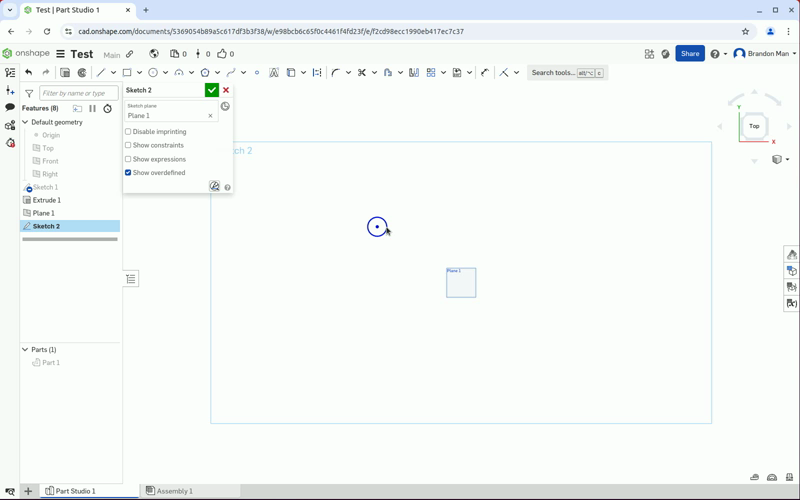
mouse_move(380, 223)
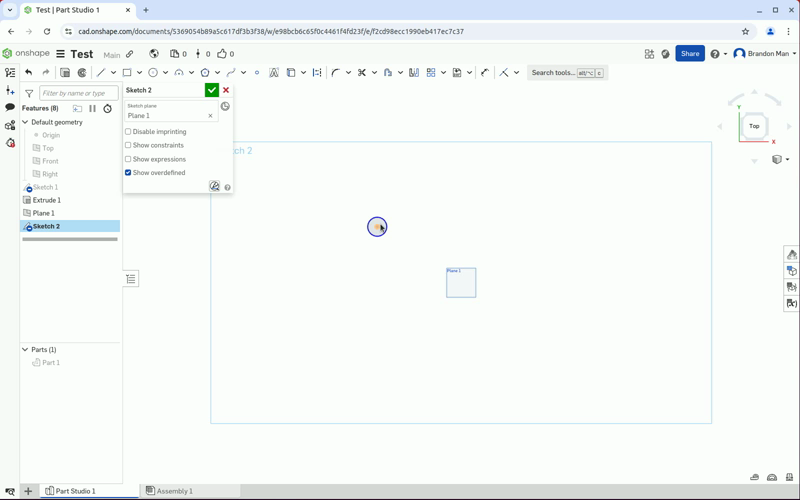
scroll(6)
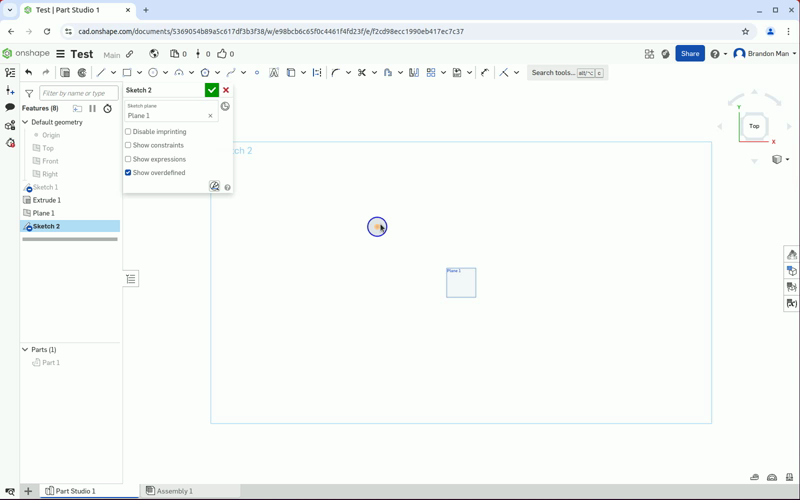
scroll(6)
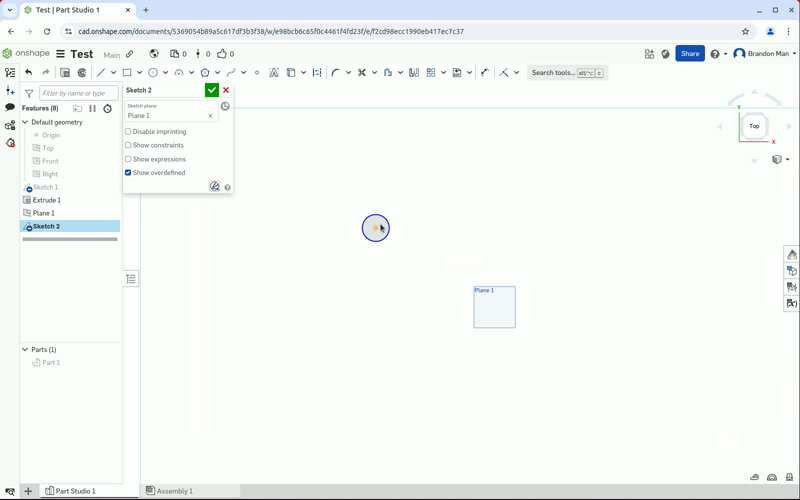
scroll(6)
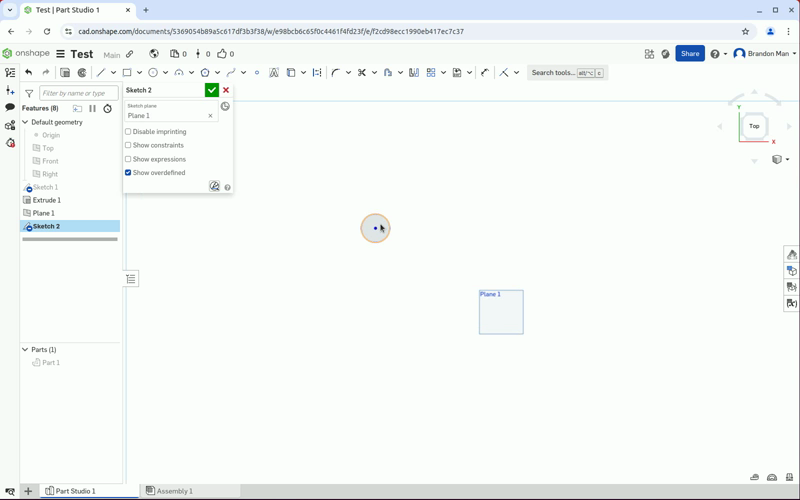
scroll(6)
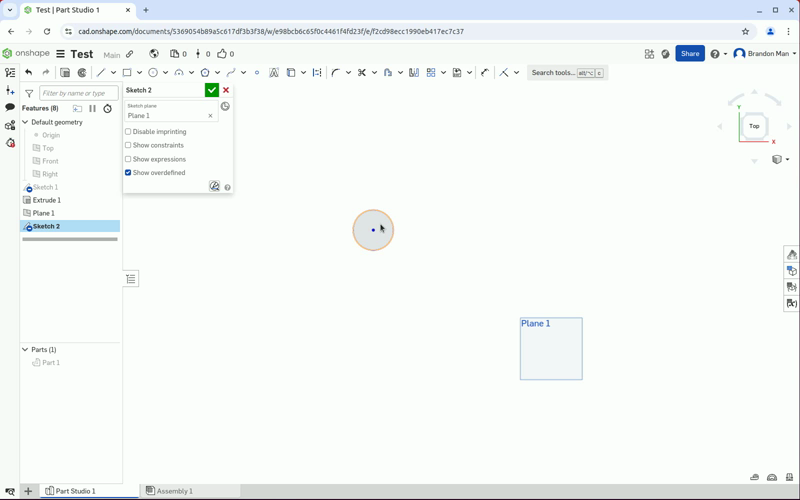
scroll(6)
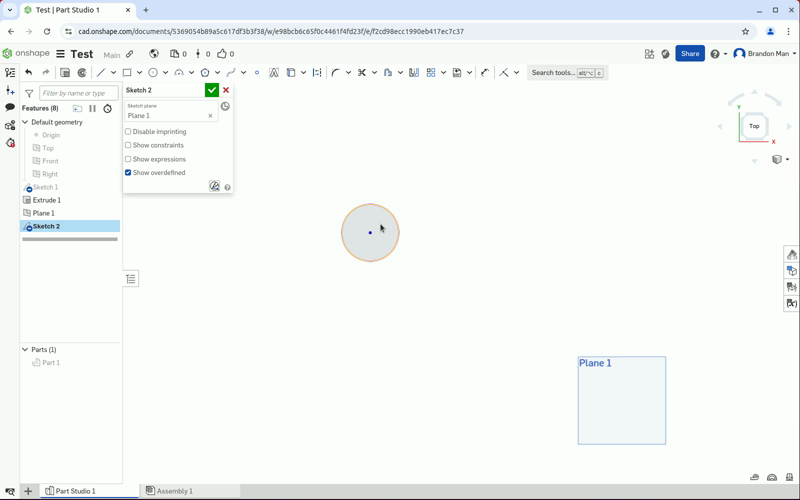
scroll(6)
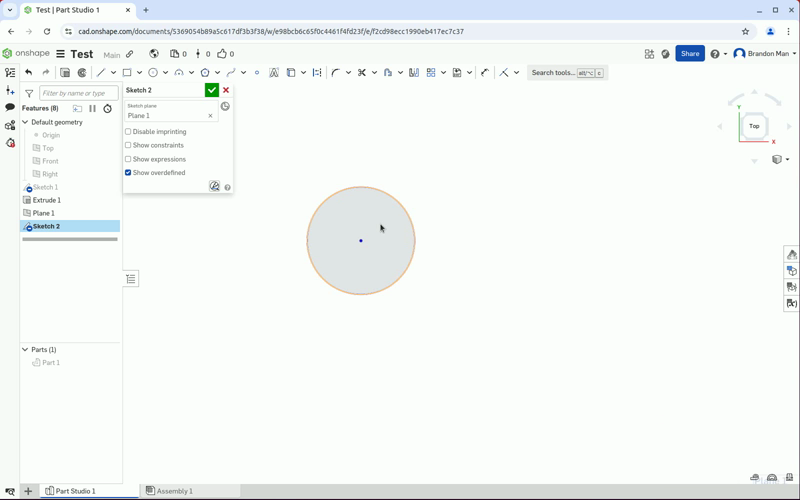
scroll(6)
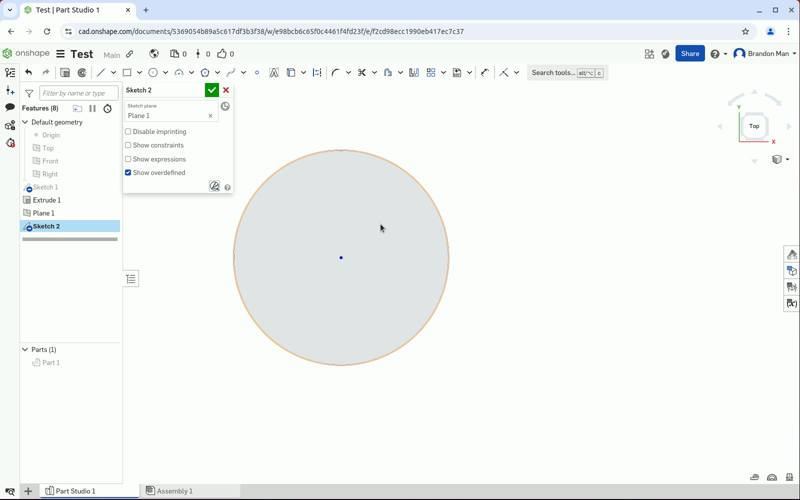
click(380, 223)
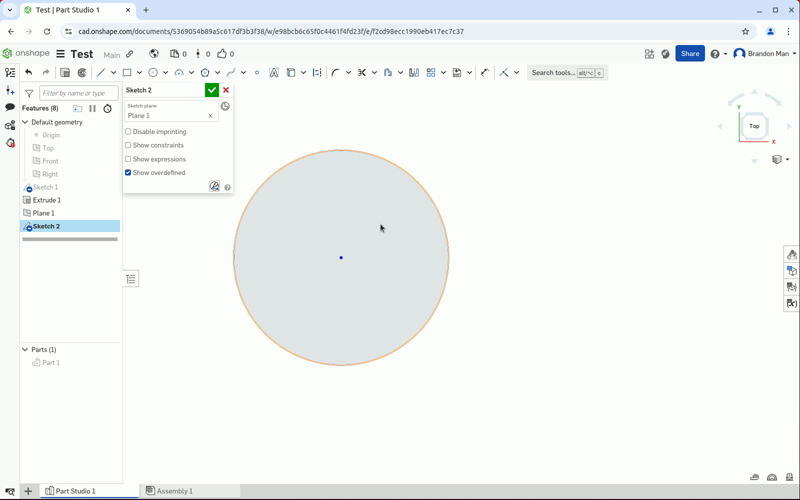
scroll(-6)
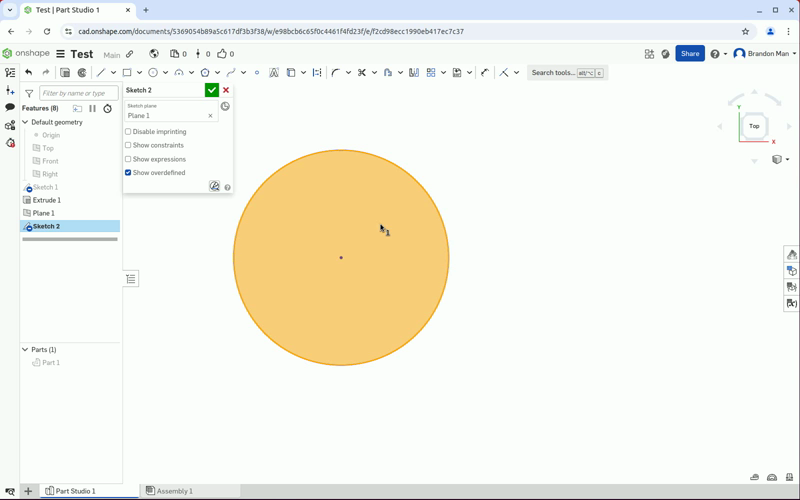
scroll(-6)
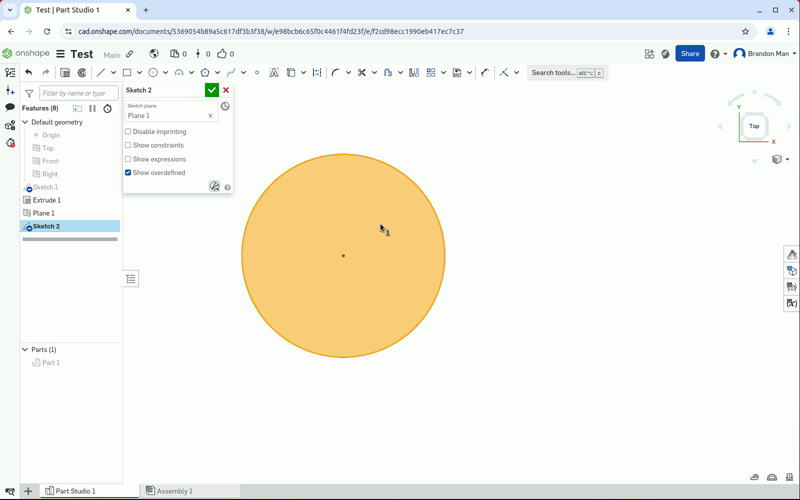
scroll(-6)
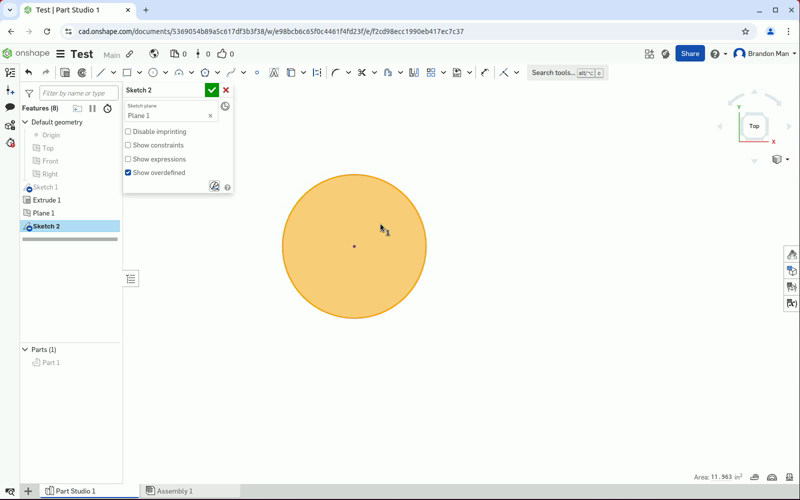
scroll(-6)
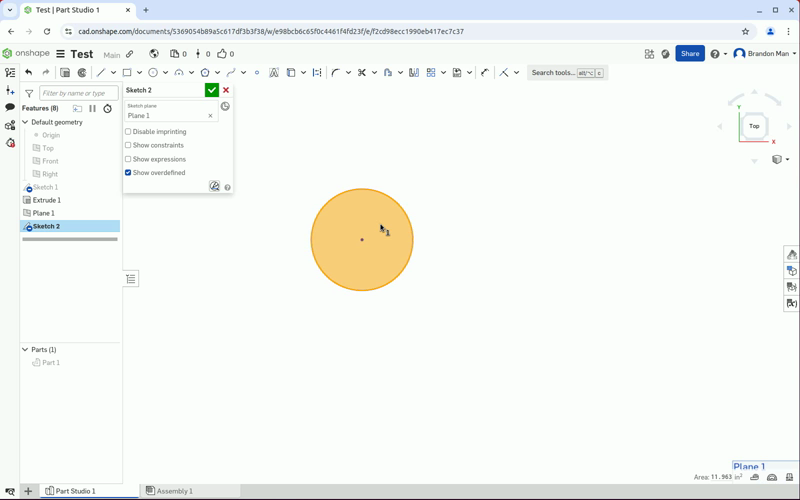
scroll(-6)
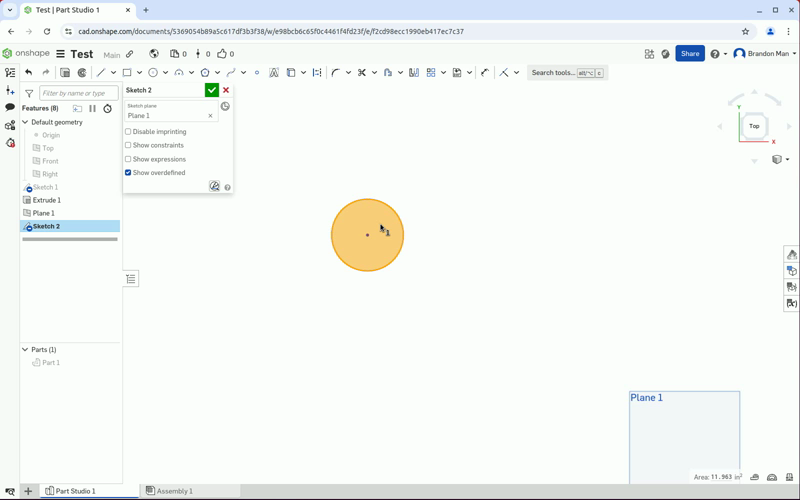
scroll(-6)
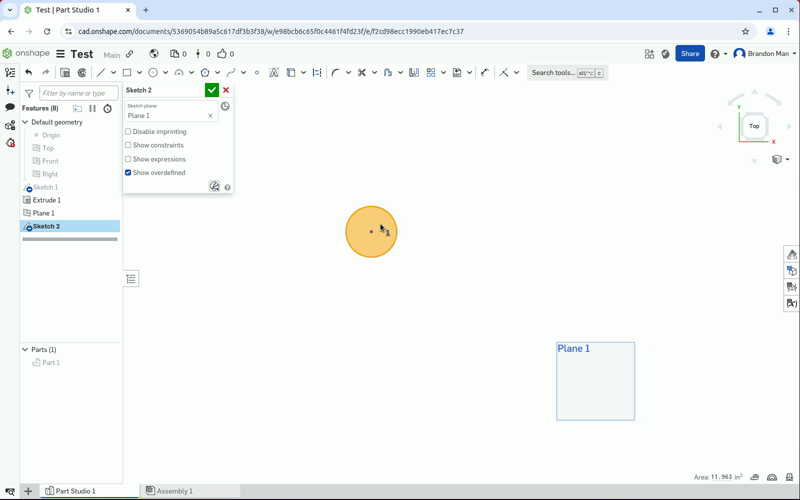
scroll(-6)
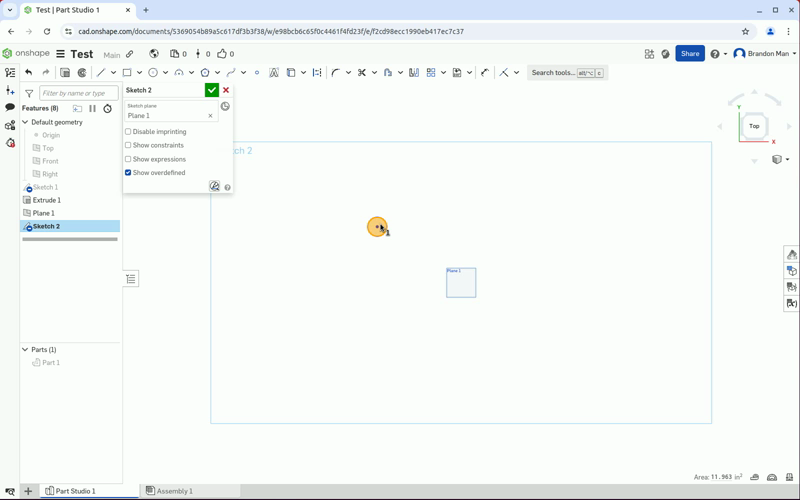
mouse_move(73, 352)
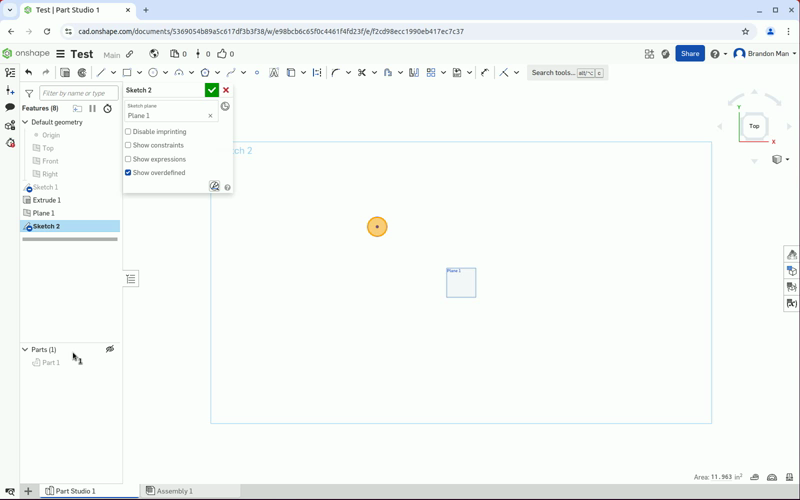
key(shift+y)
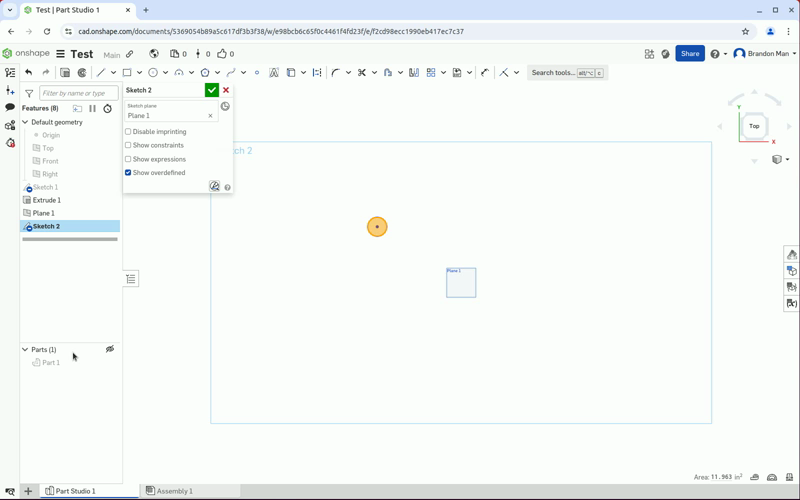
key(shift+e)
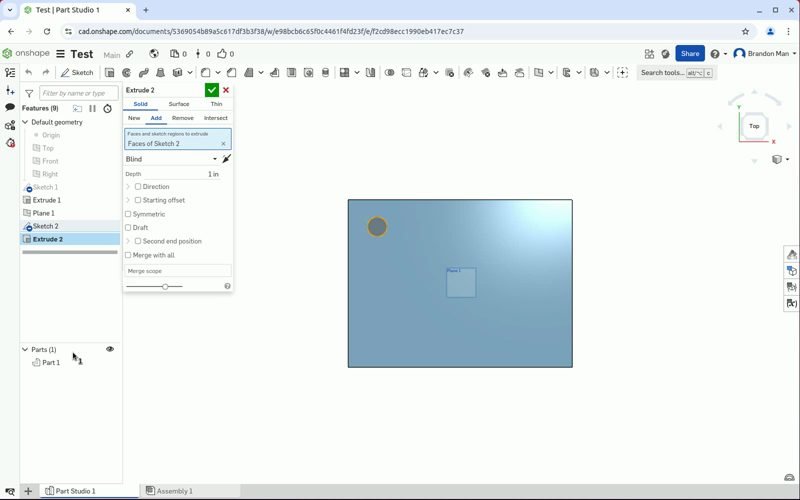
mouse_move(143, 106)
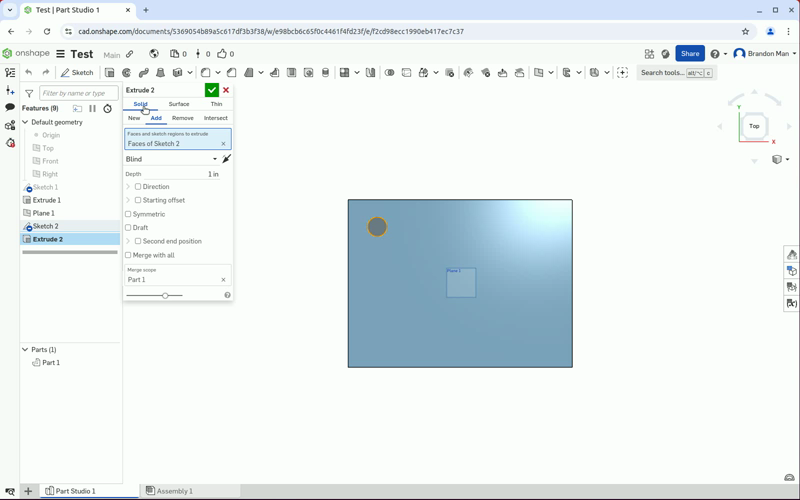
click(143, 106)
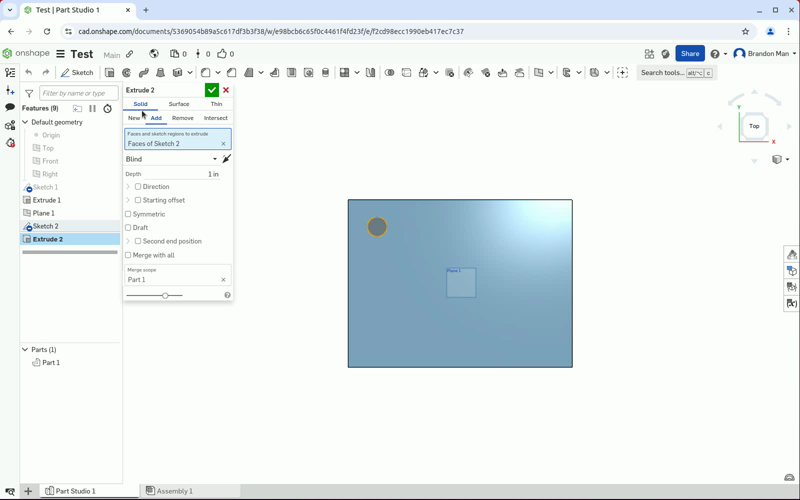
mouse_move(137, 120)
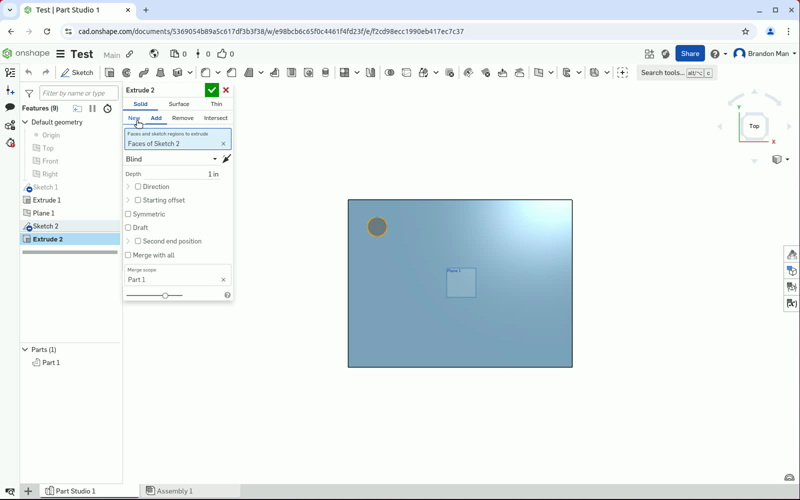
click(137, 120)
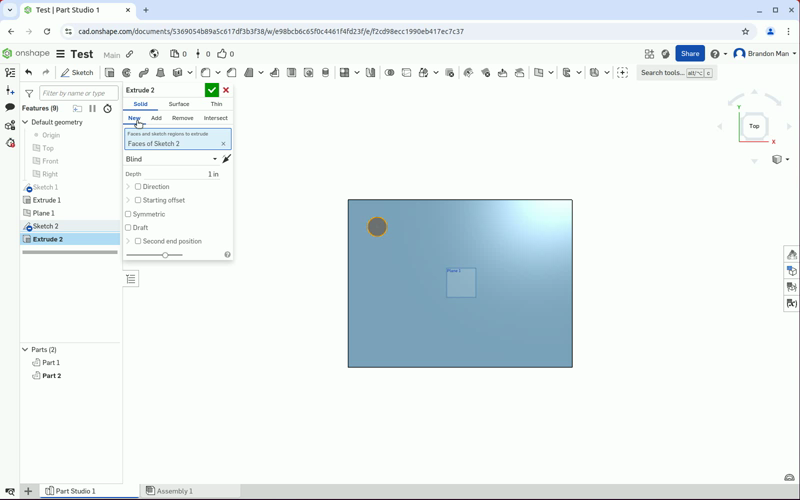
key(tab, 4)
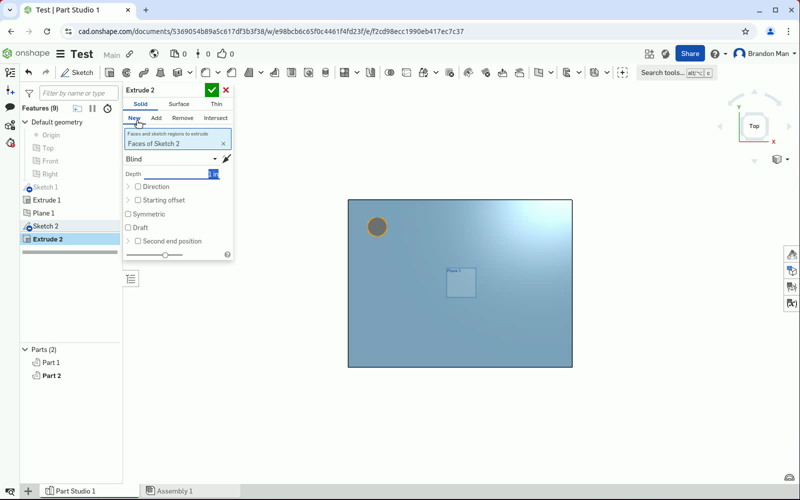
text(11.554)
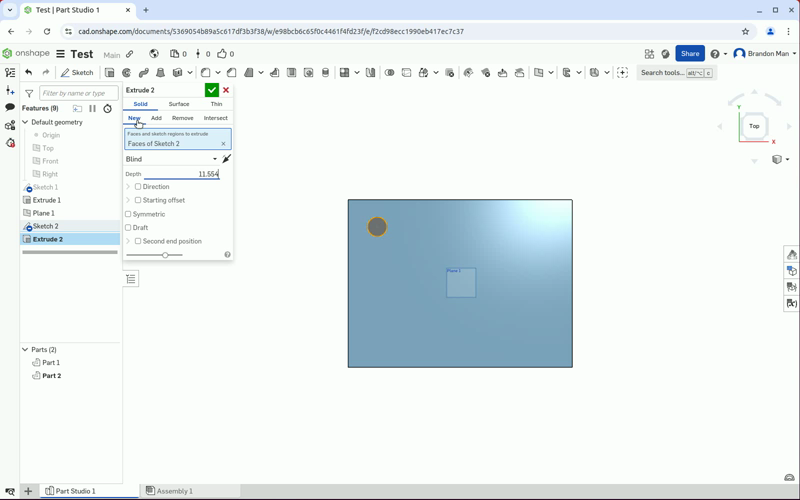
key(enter)
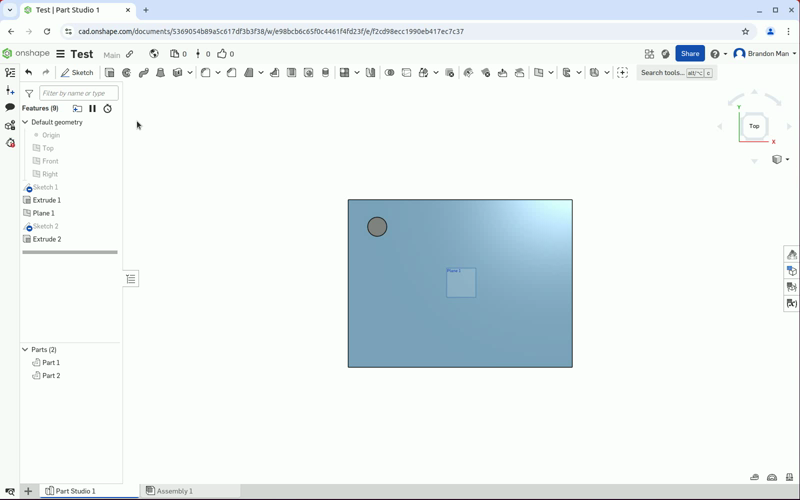
key(shift+h)
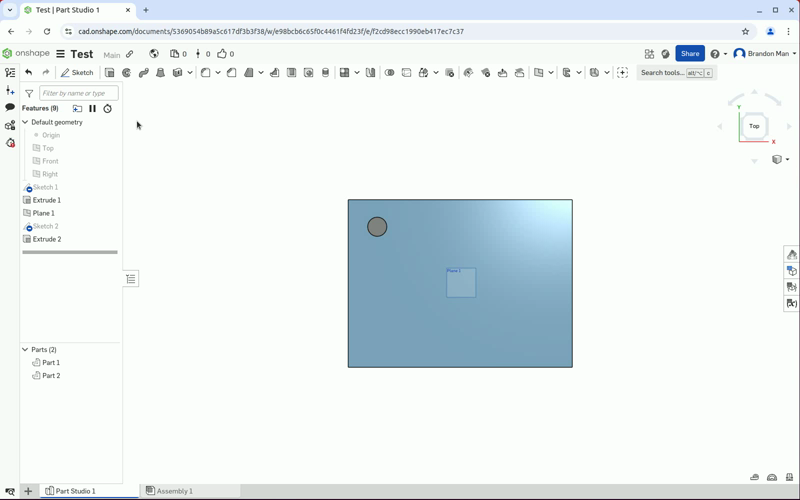
key(shift+h)
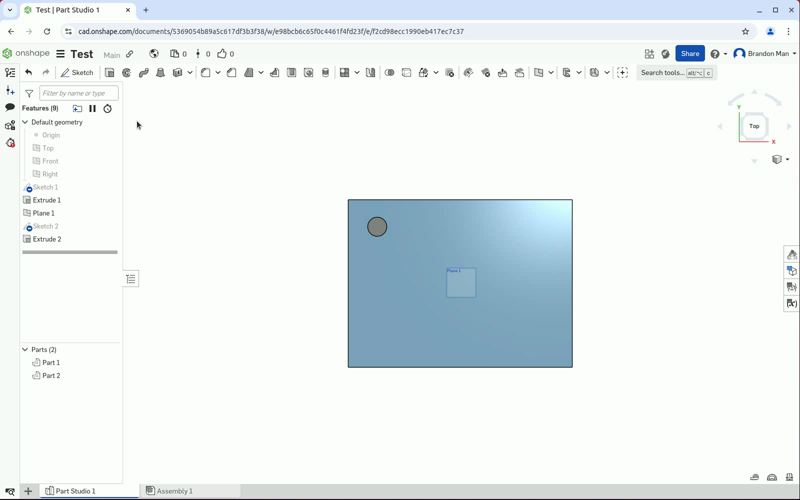
mouse_move(73, 189)
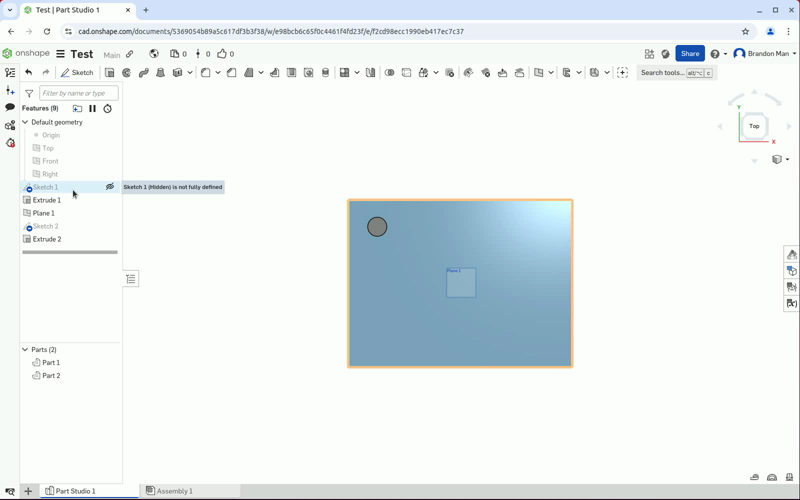
click(73, 189)
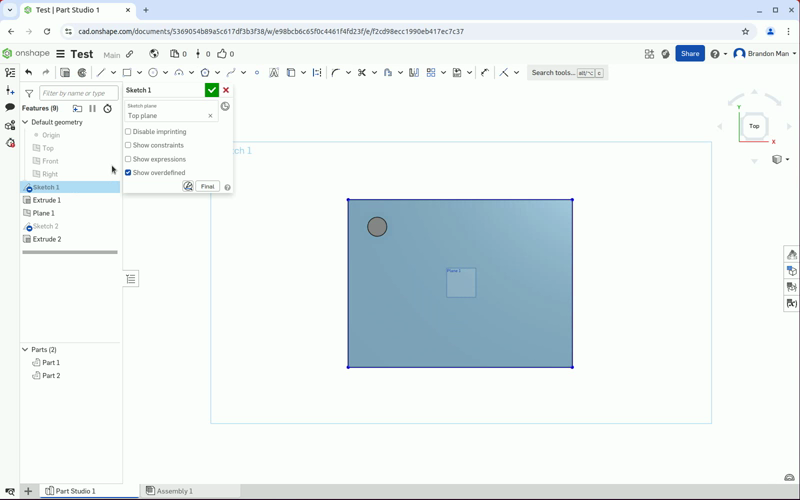
mouse_move(229, 92)
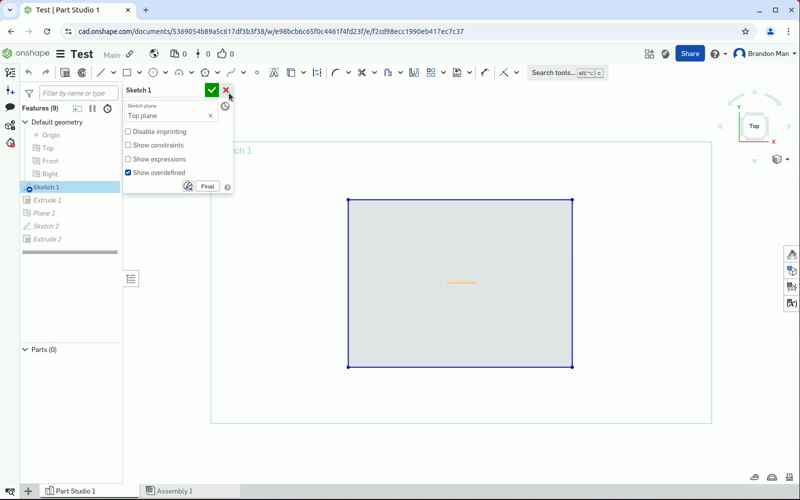
click(229, 92)
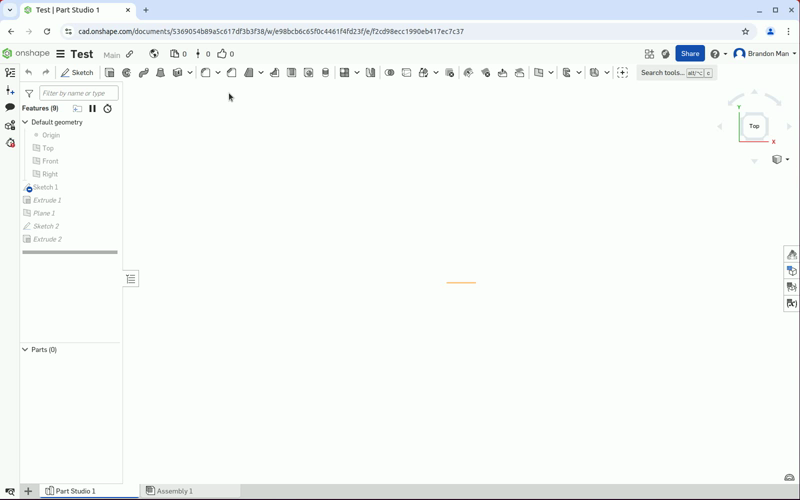
key(shift+s)
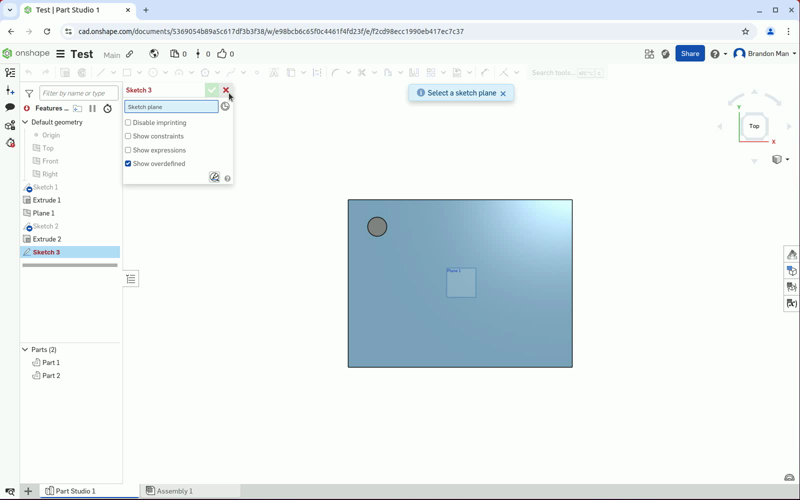
mouse_move(73, 215)
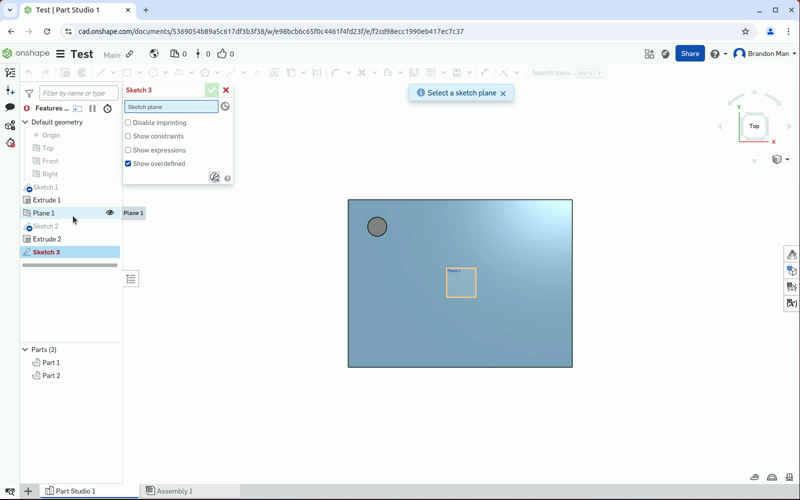
click(73, 215)
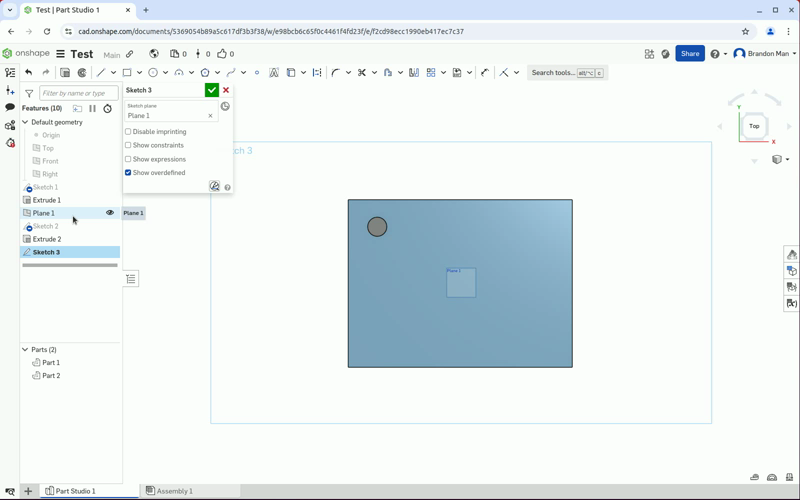
mouse_move(73, 352)
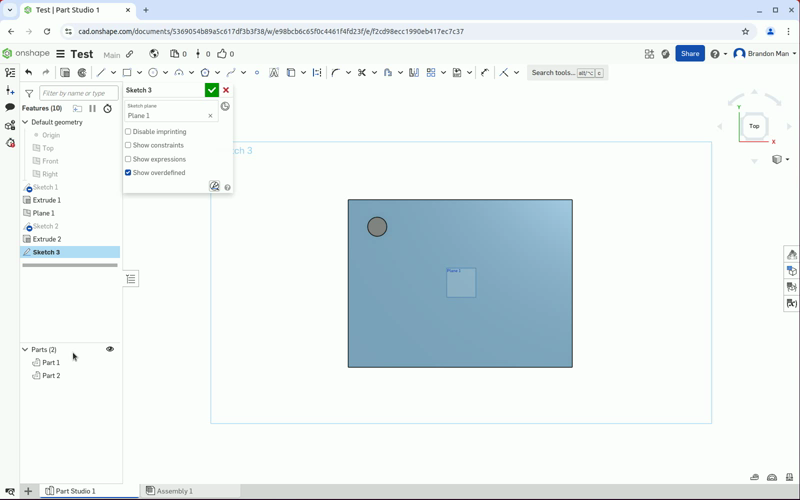
key(y)
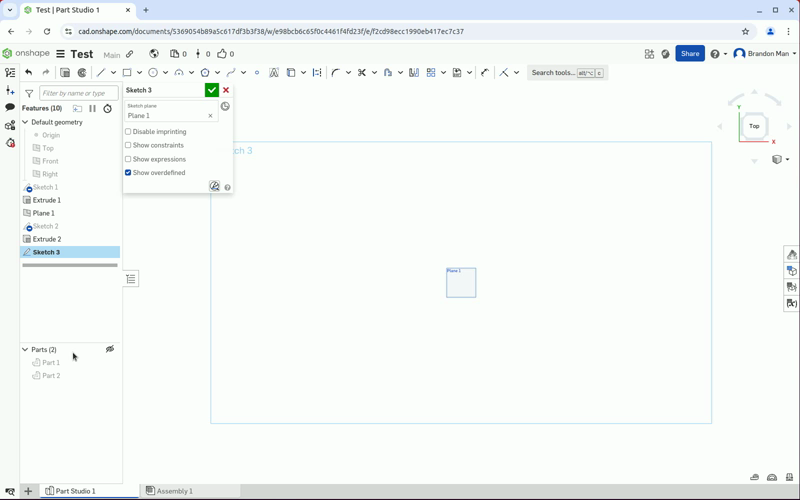
key(c)
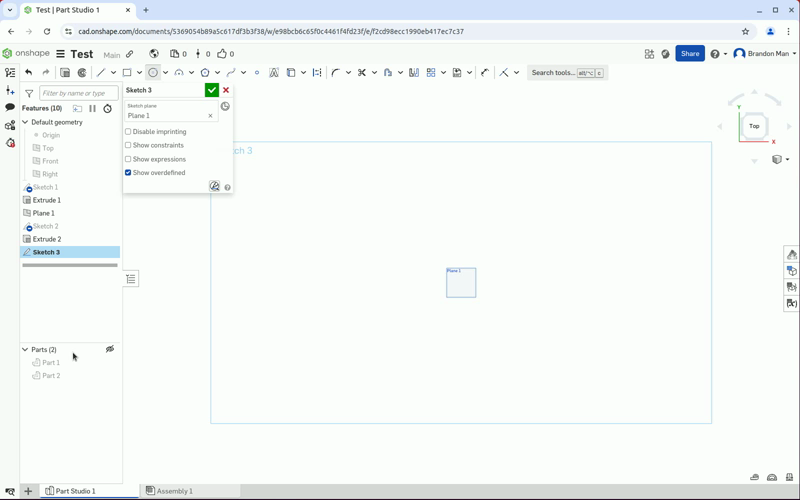
key_down(shift)
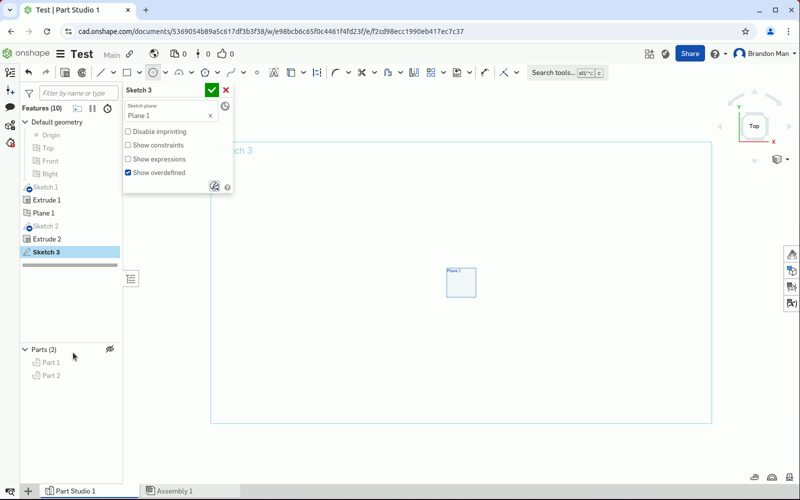
mouse_move(545, 226)
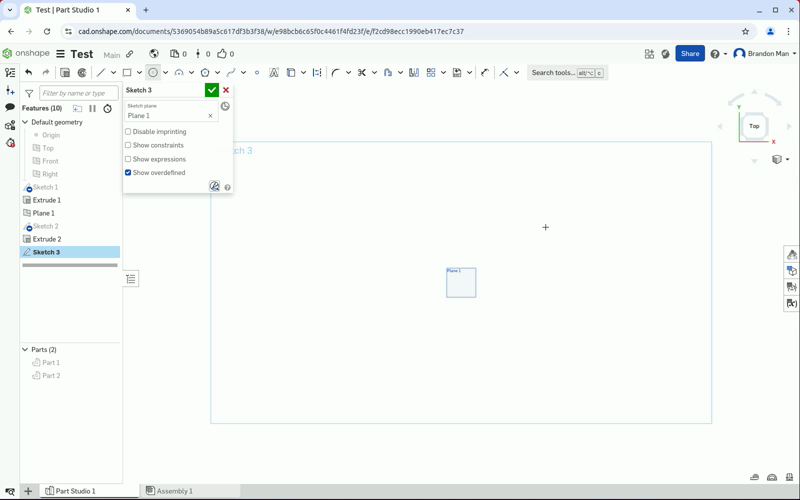
click(545, 226)
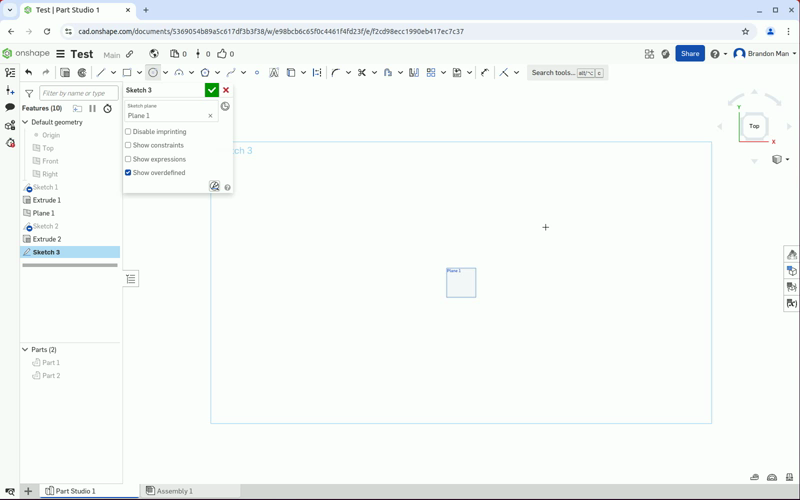
key_up(shift)
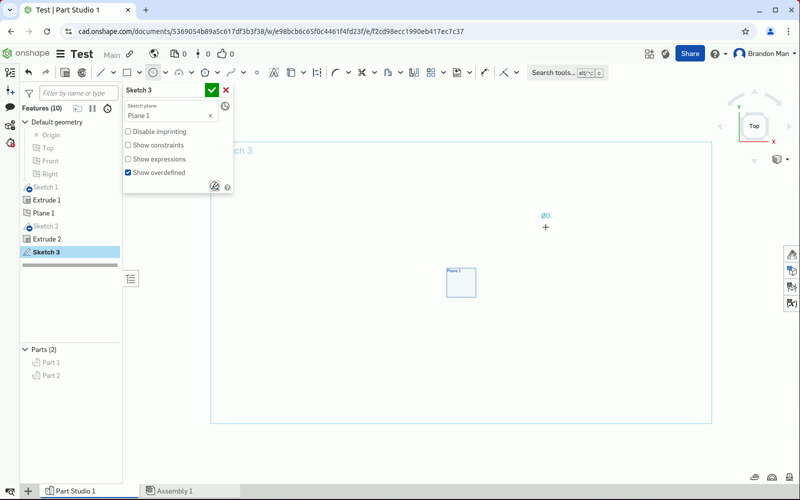
mouse_move(555, 226)
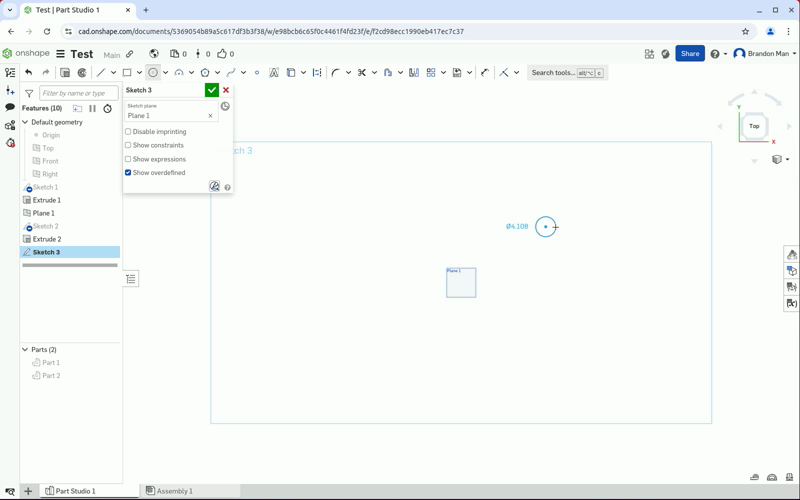
click(555, 226)
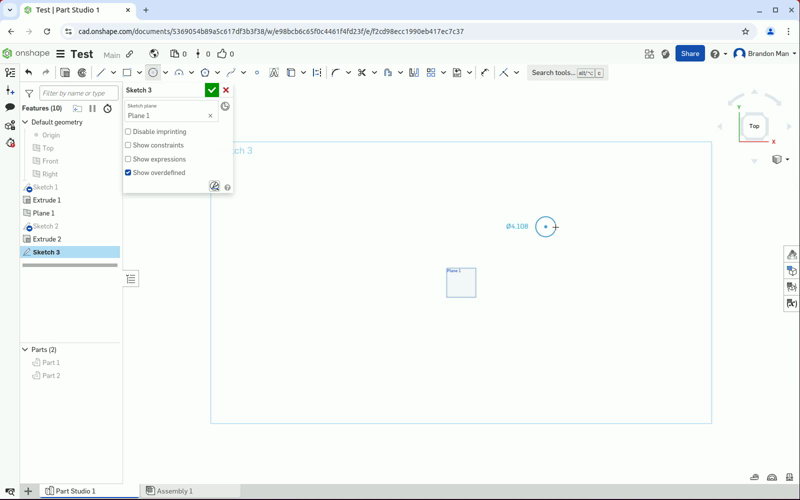
key(esc)
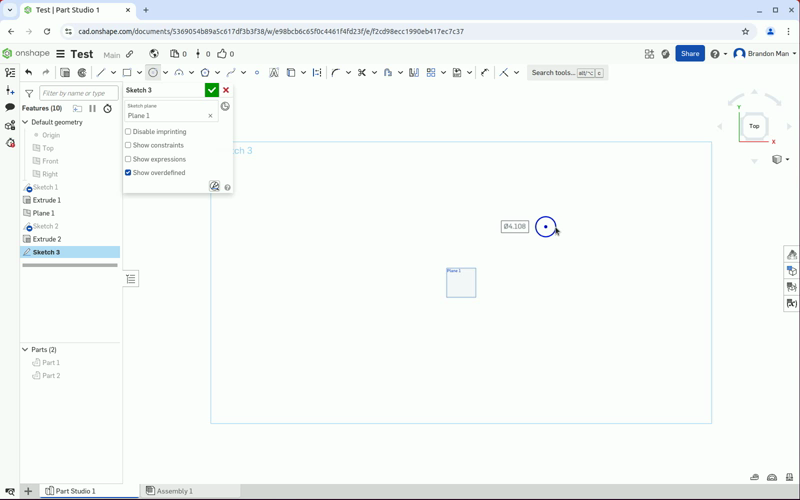
mouse_move(549, 226)
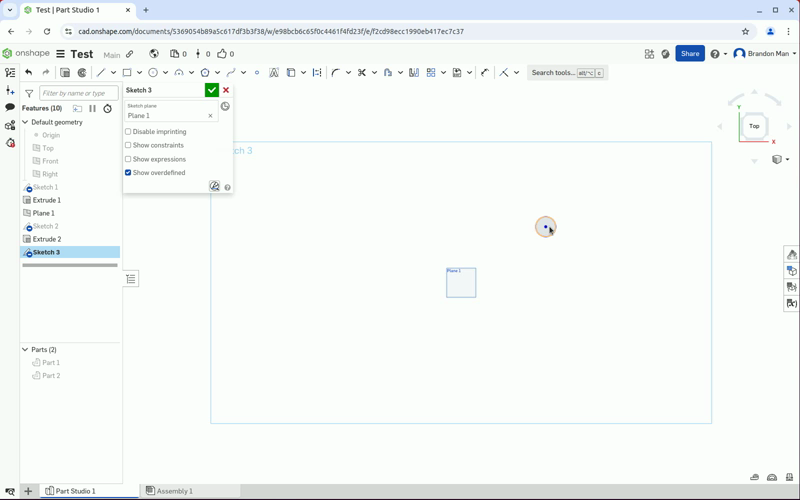
scroll(6)
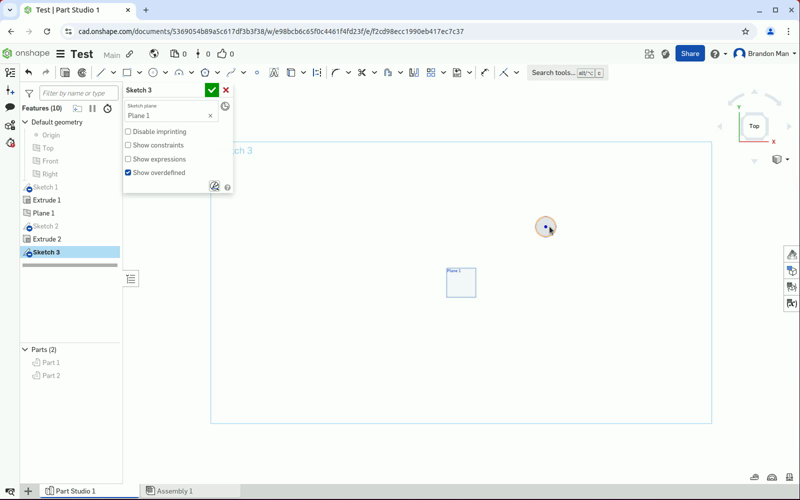
scroll(6)
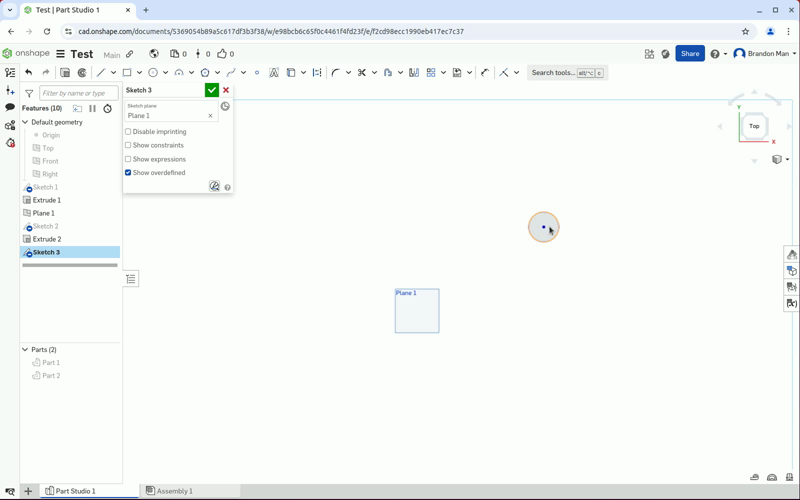
scroll(6)
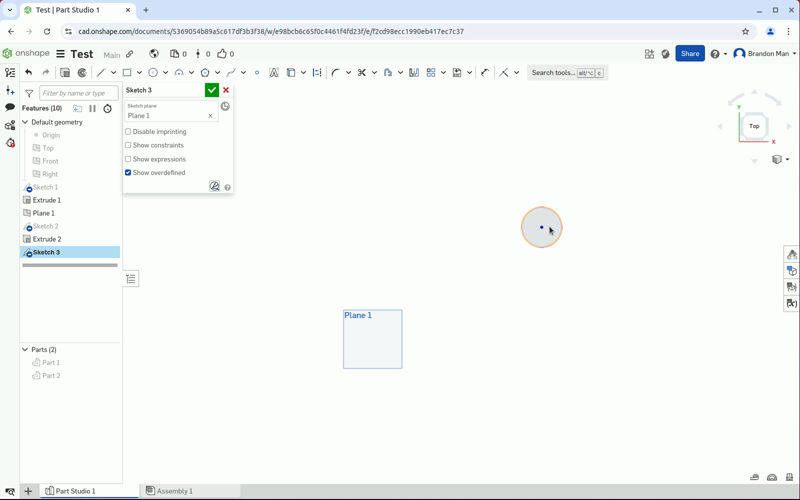
scroll(6)
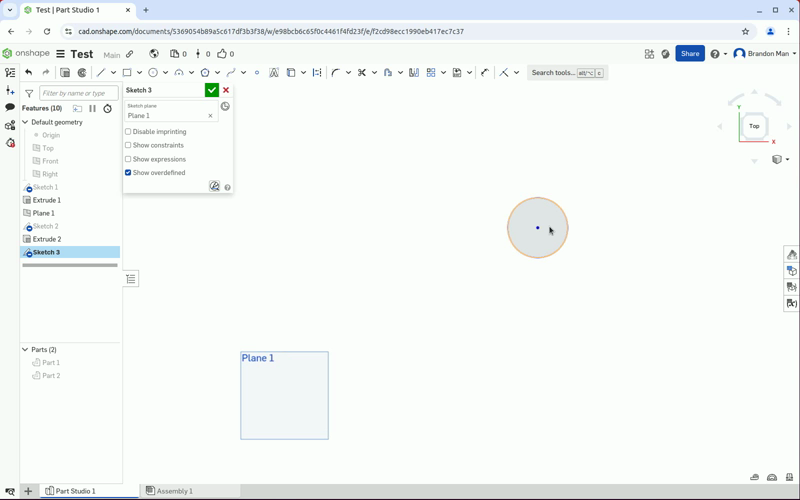
scroll(6)
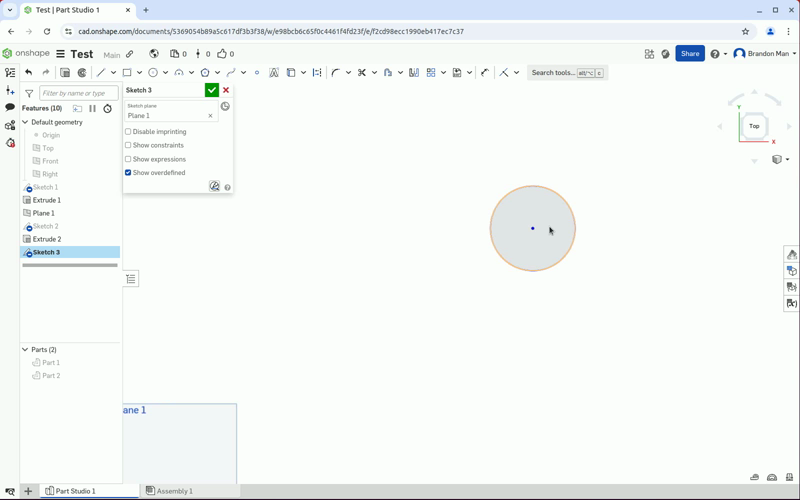
scroll(6)
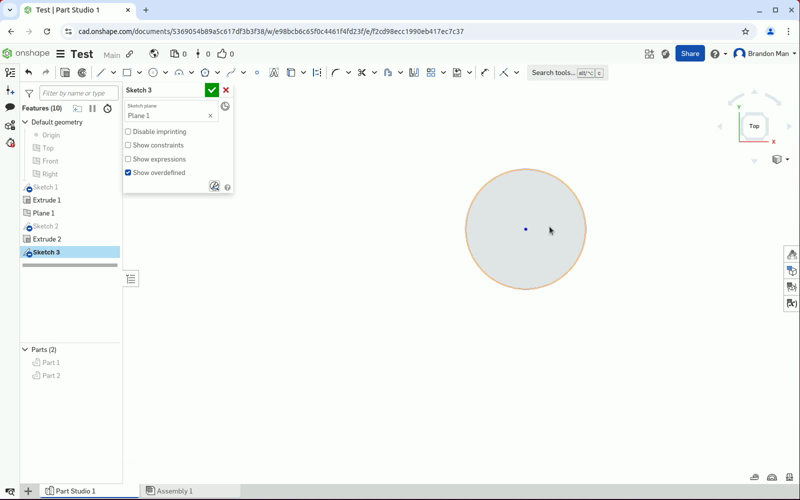
scroll(6)
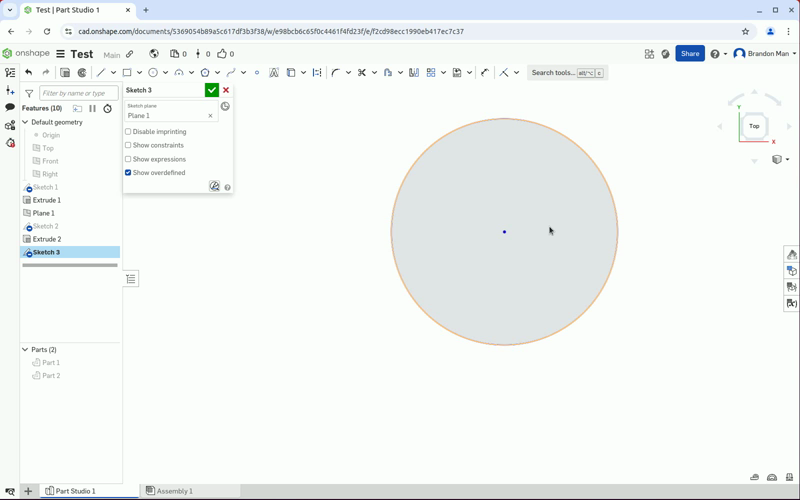
click(549, 226)
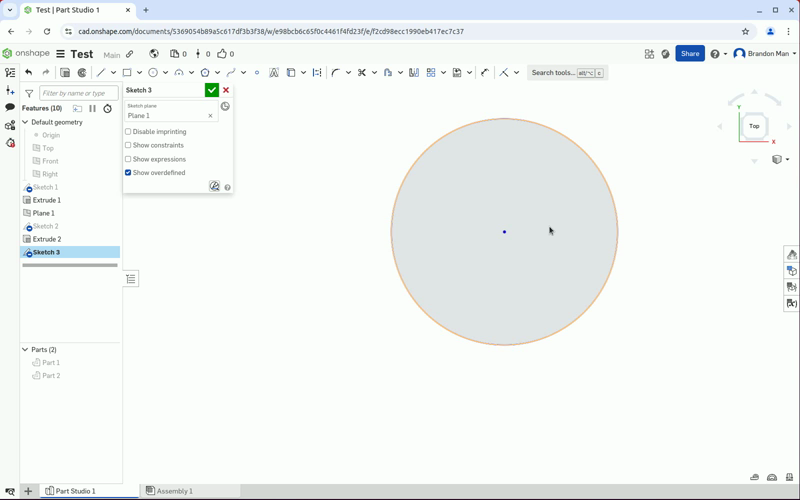
scroll(-6)
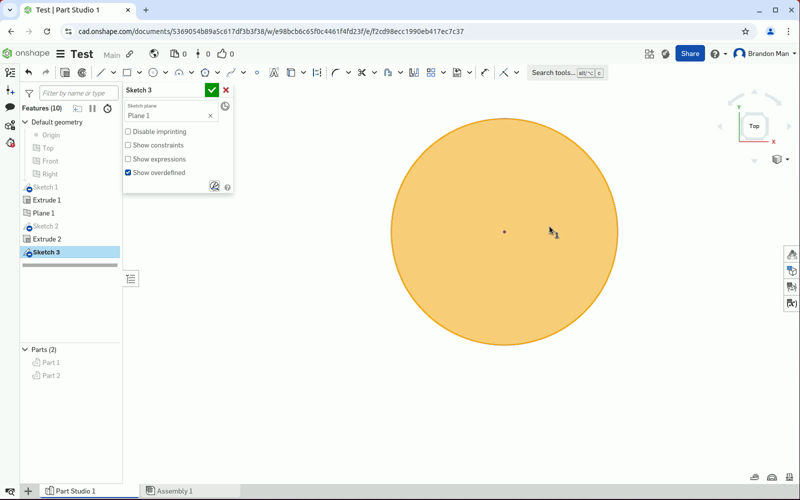
scroll(-6)
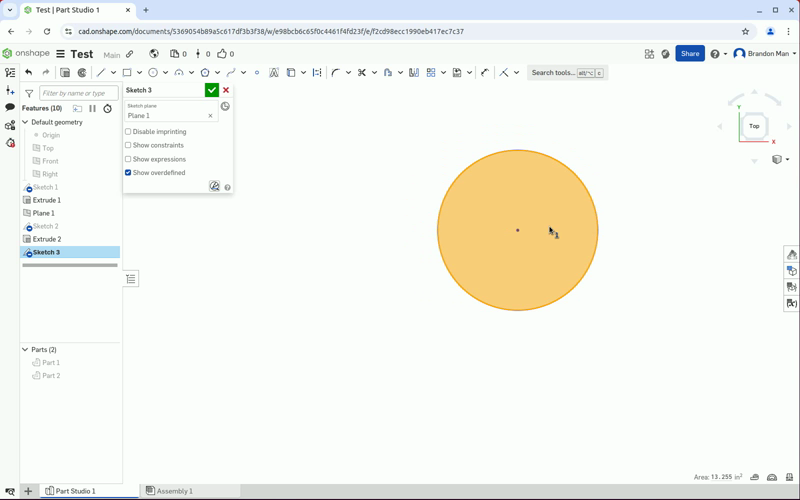
scroll(-6)
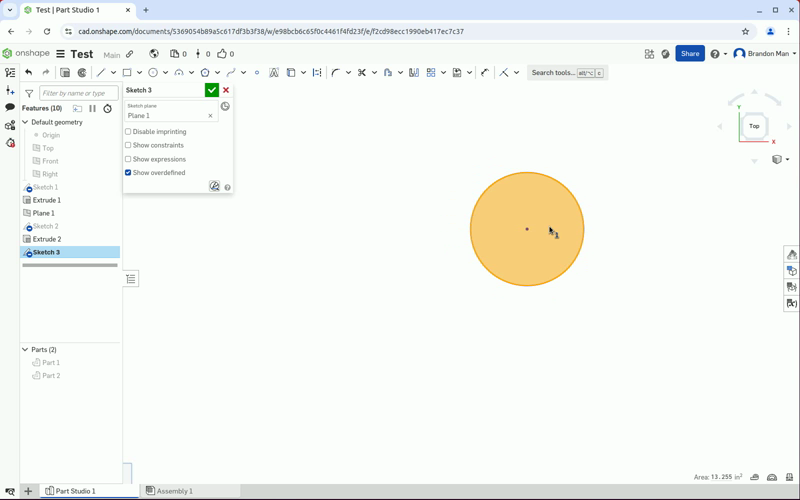
scroll(-6)
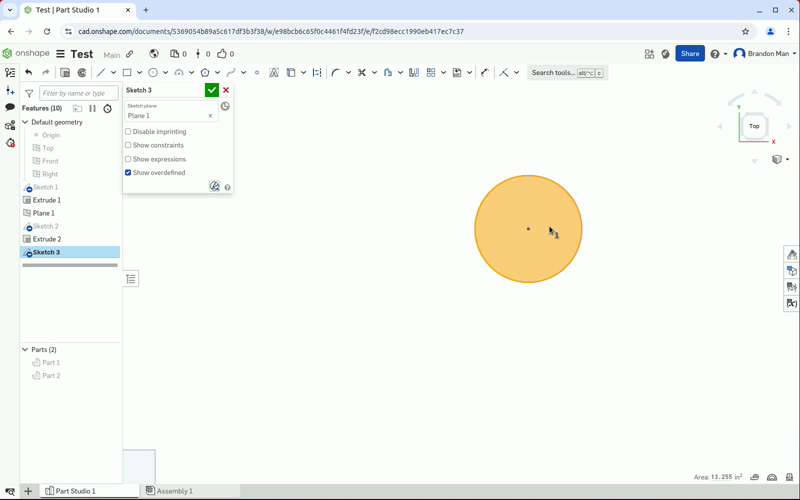
scroll(-6)
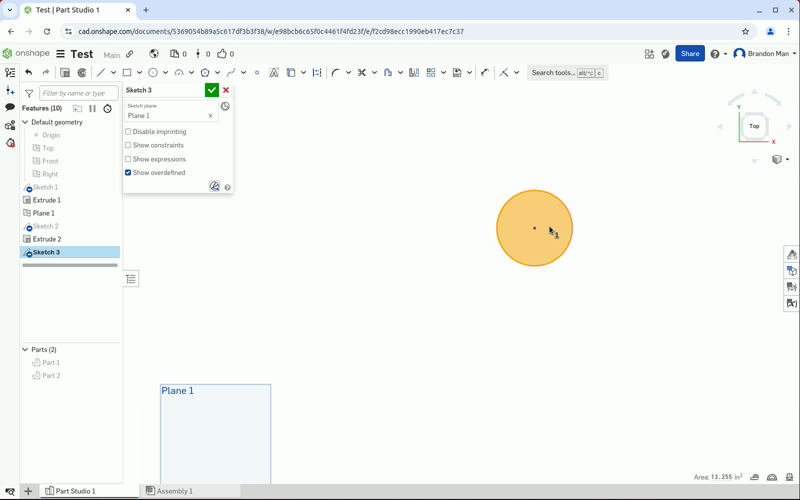
scroll(-6)
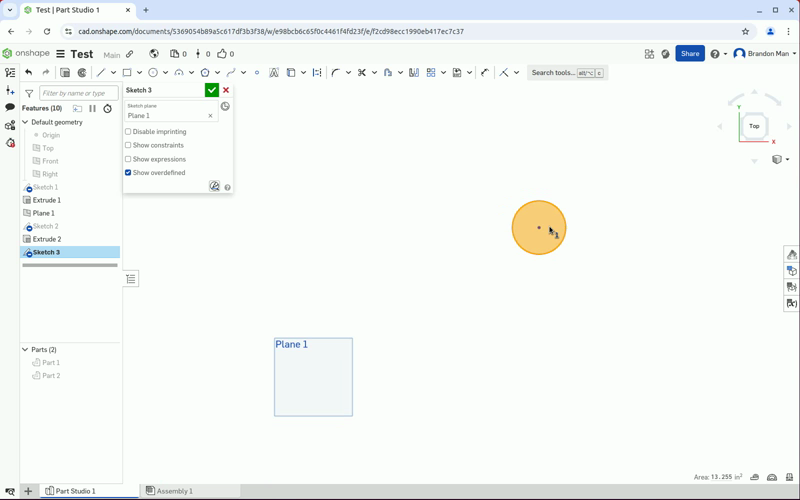
scroll(-6)
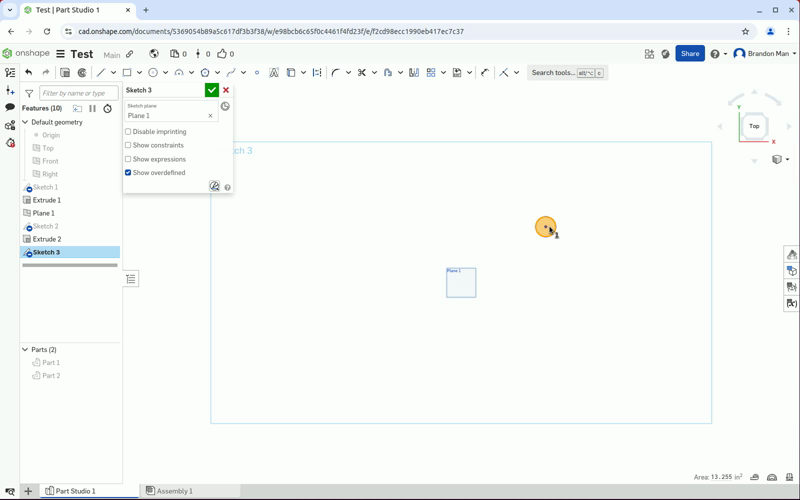
mouse_move(73, 352)
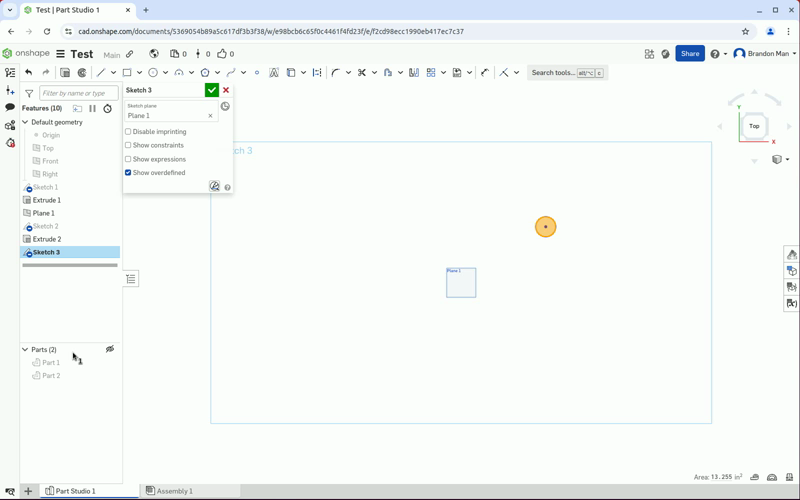
key(shift+y)
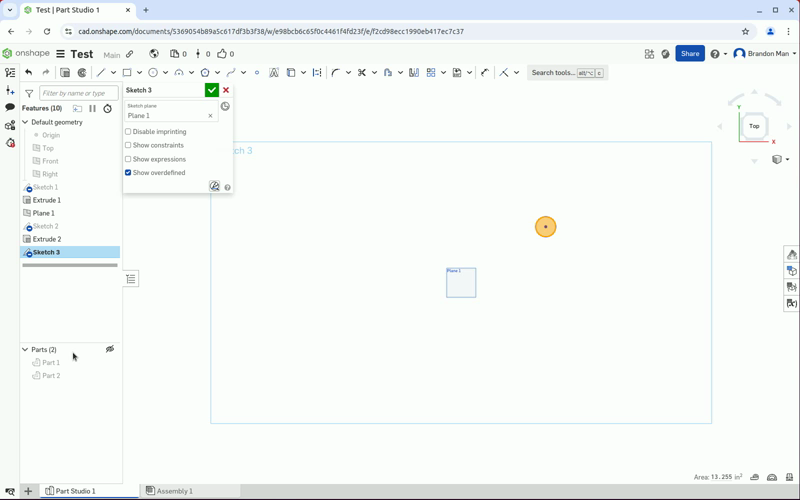
key(shift+e)
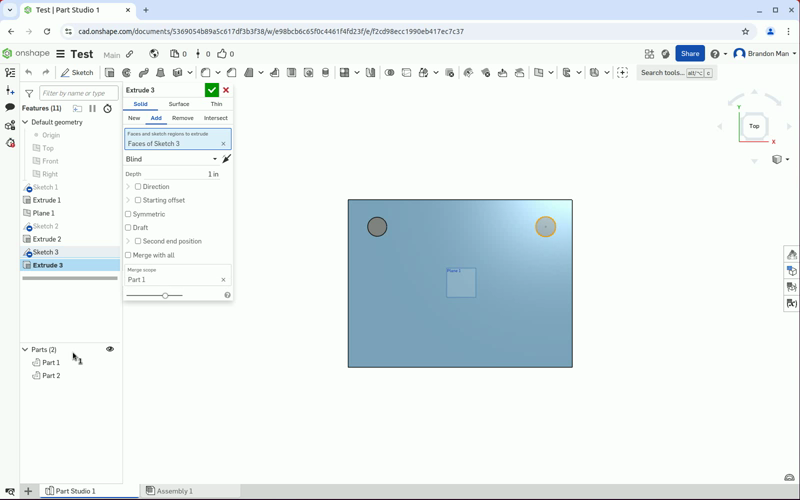
mouse_move(143, 106)
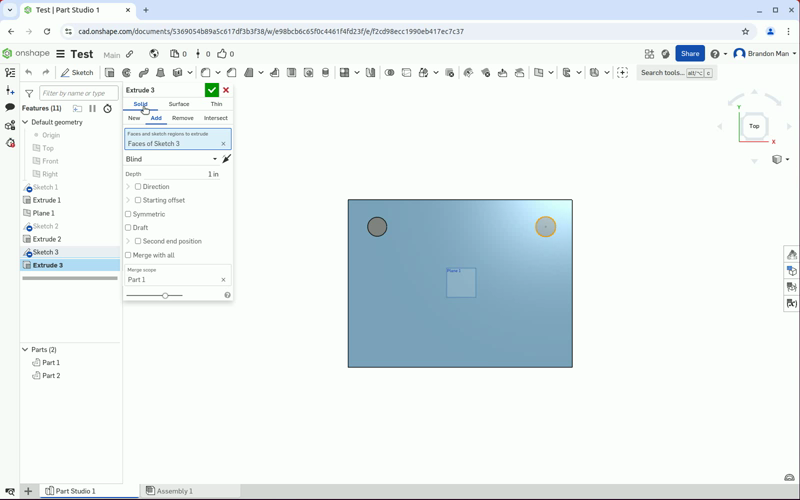
click(143, 106)
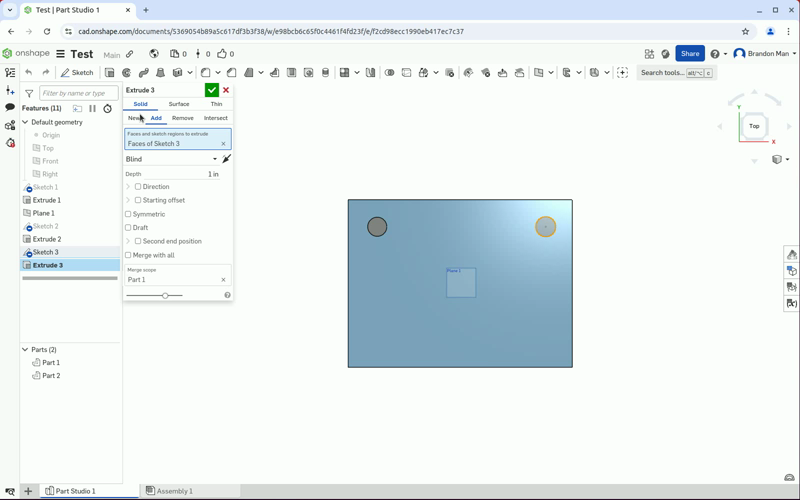
mouse_move(137, 120)
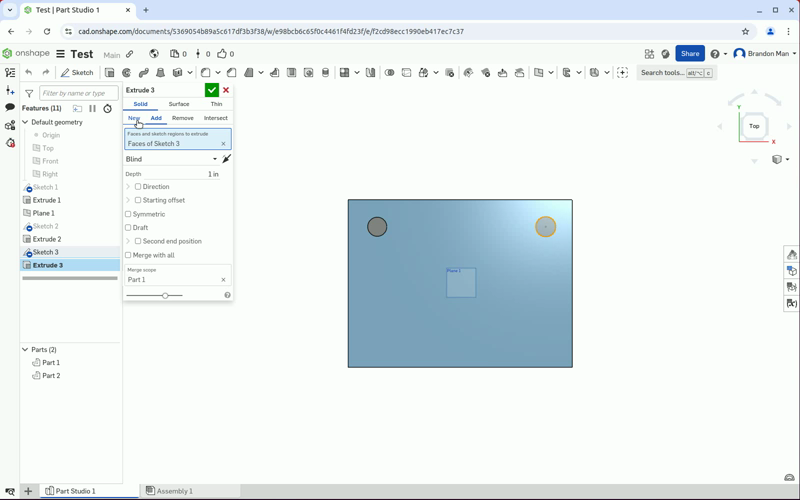
click(137, 120)
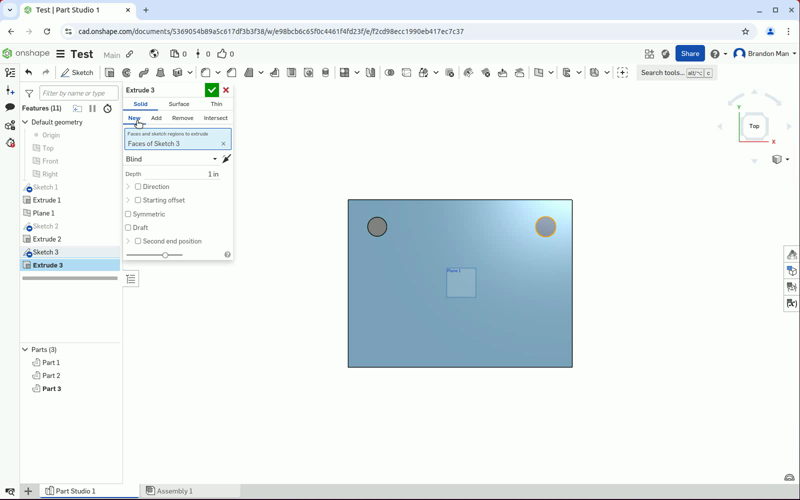
key(tab, 4)
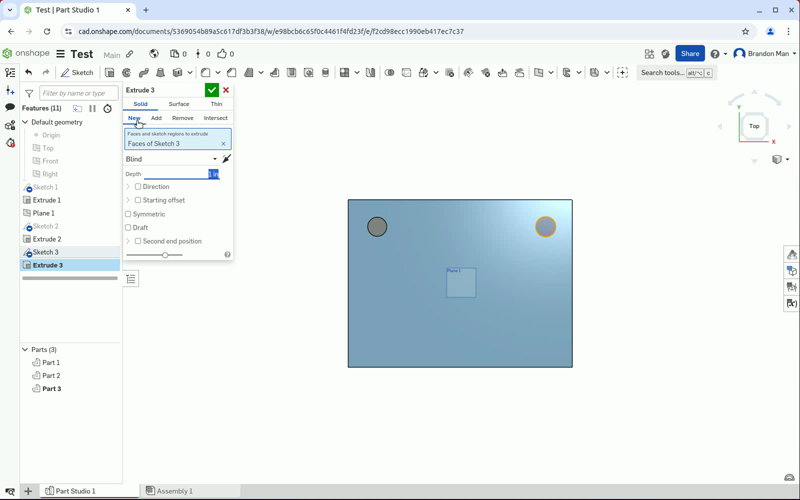
text(11.554)
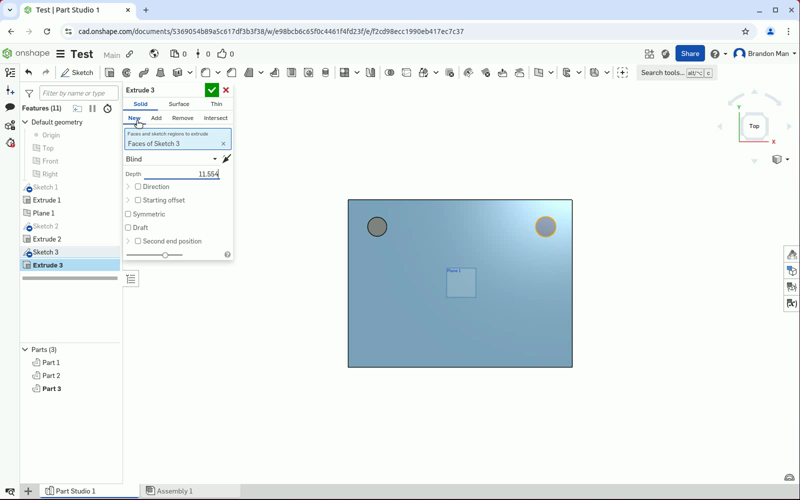
key(enter)
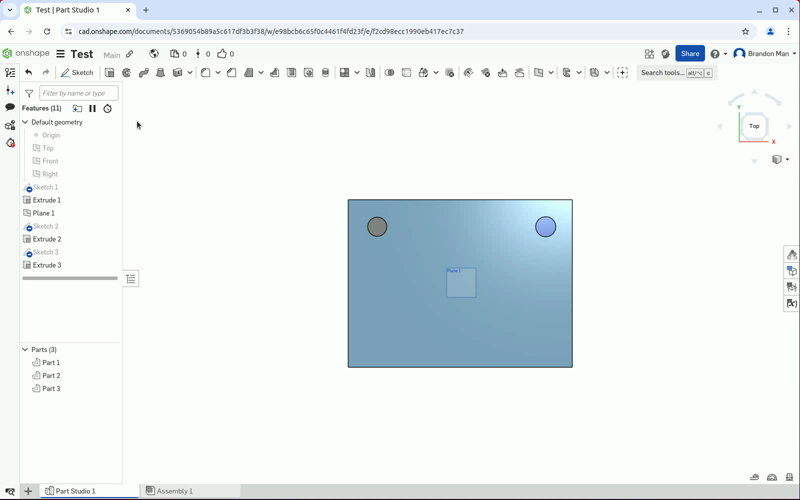
key(shift+h)
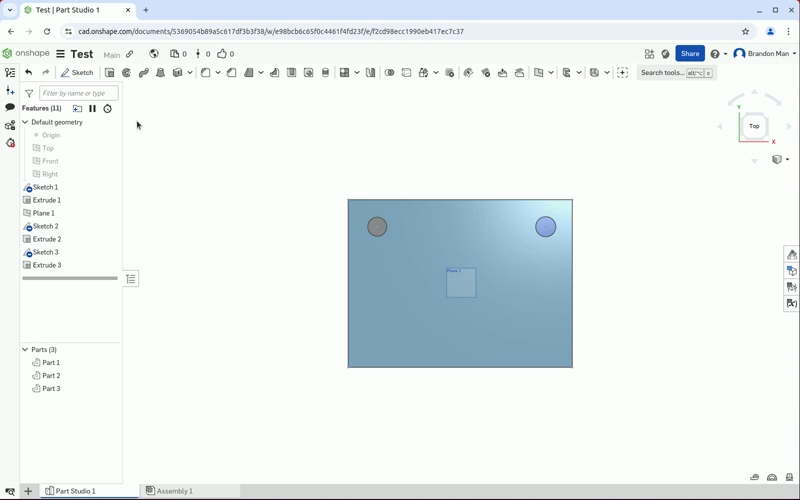
key(shift+h)
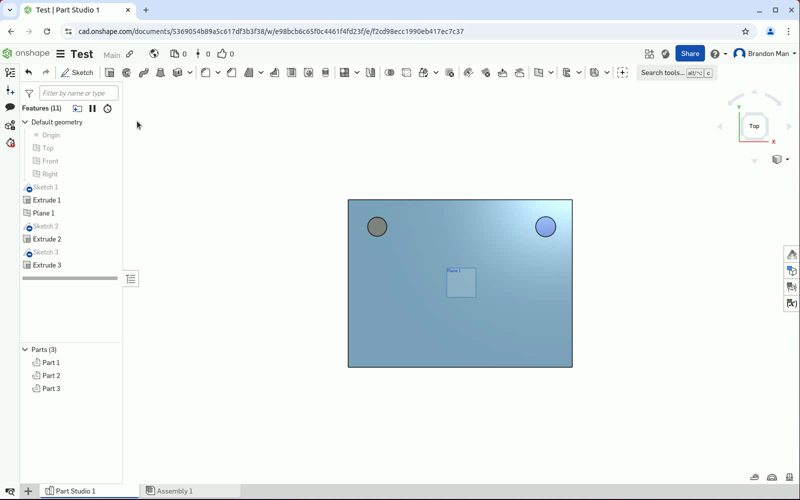
mouse_move(73, 189)
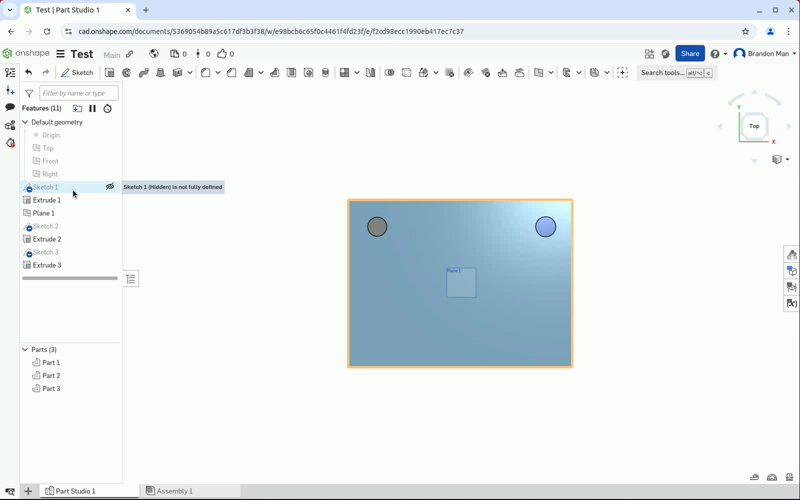
click(73, 189)
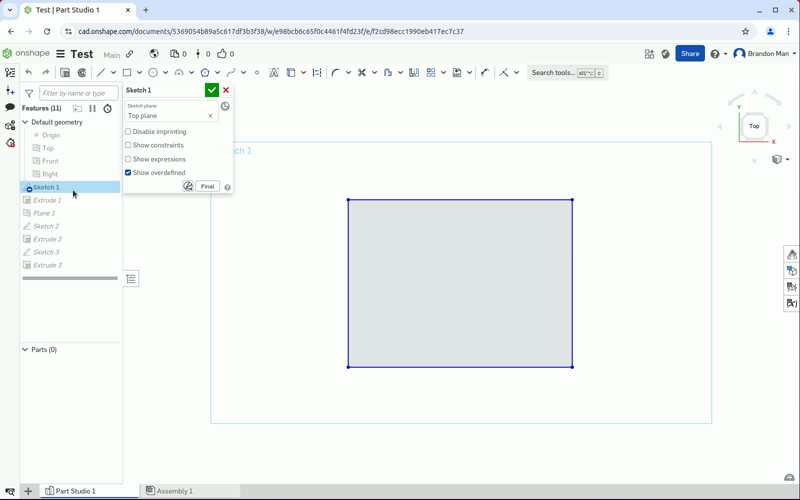
mouse_move(229, 92)
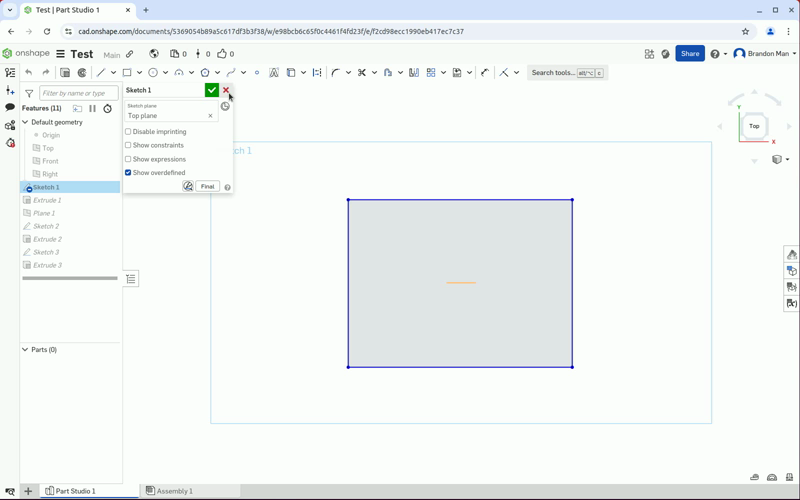
click(229, 92)
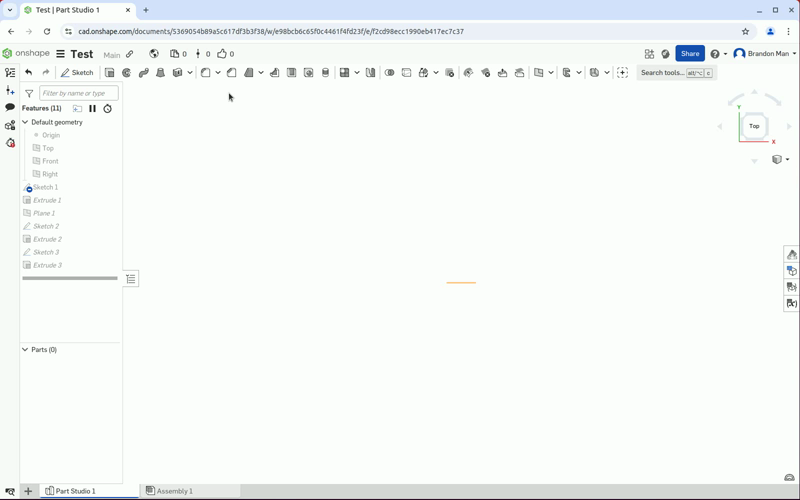
key(shift+s)
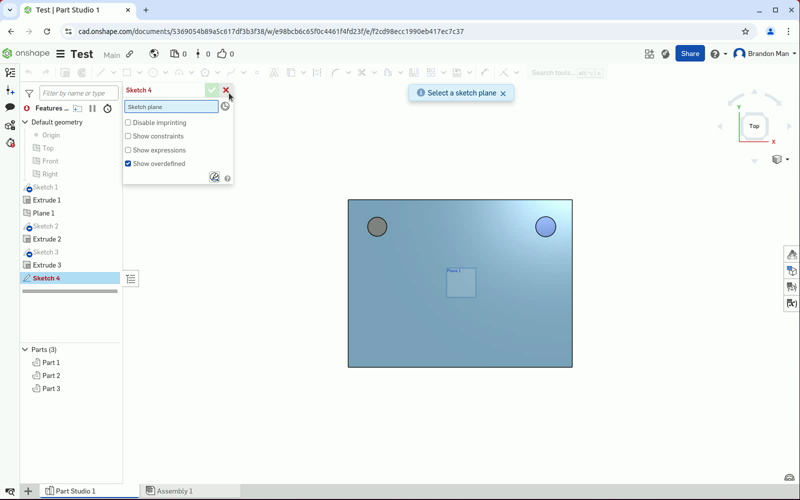
mouse_move(73, 215)
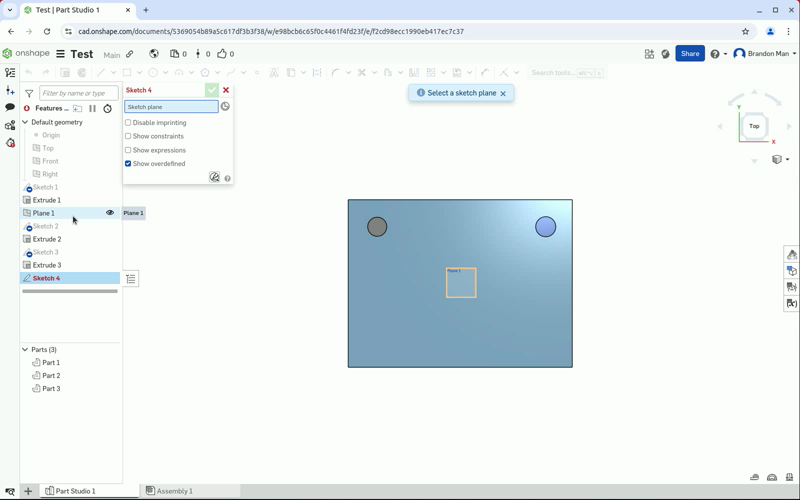
click(73, 215)
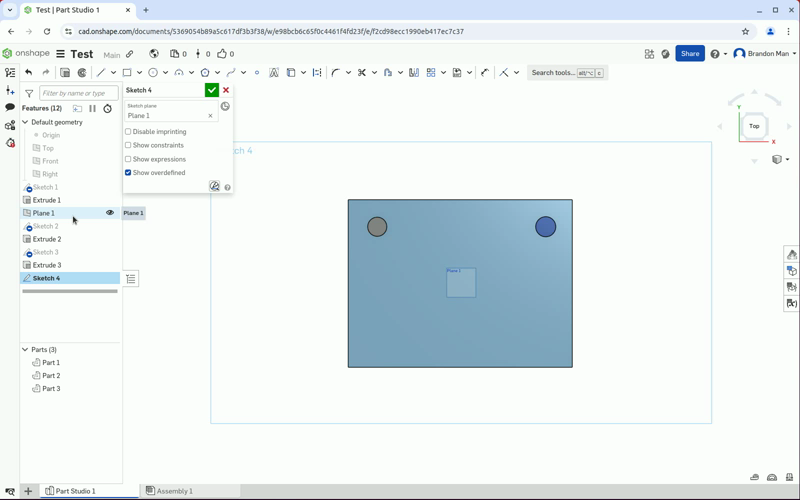
mouse_move(73, 352)
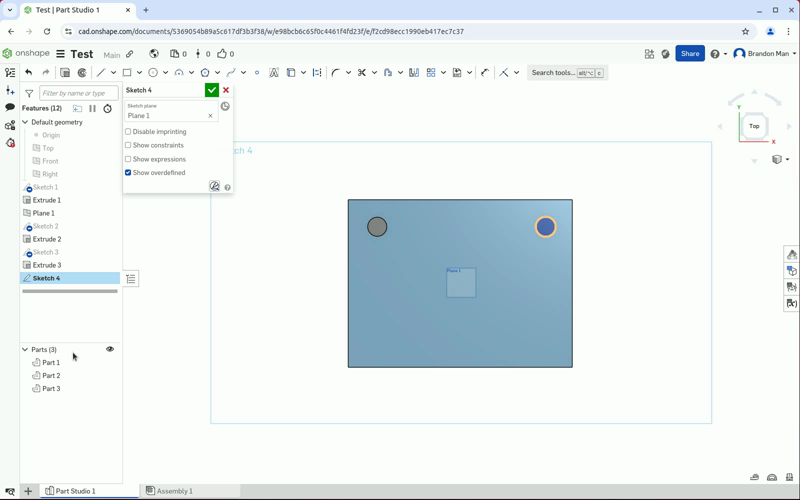
key(y)
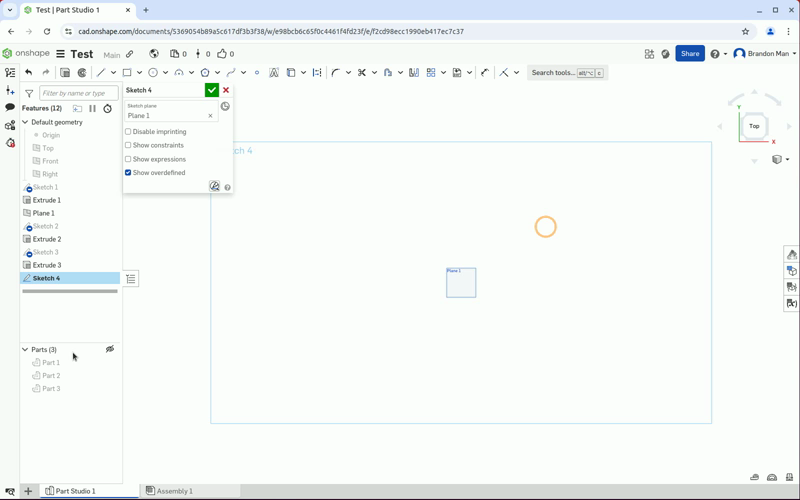
key(c)
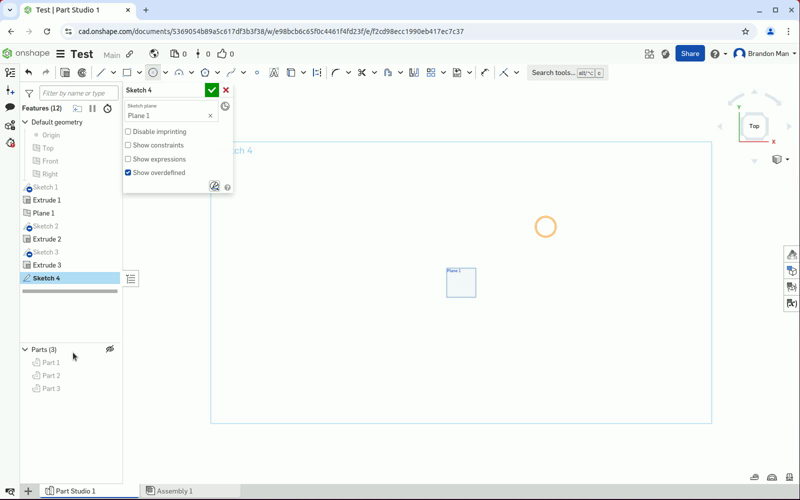
key_down(shift)
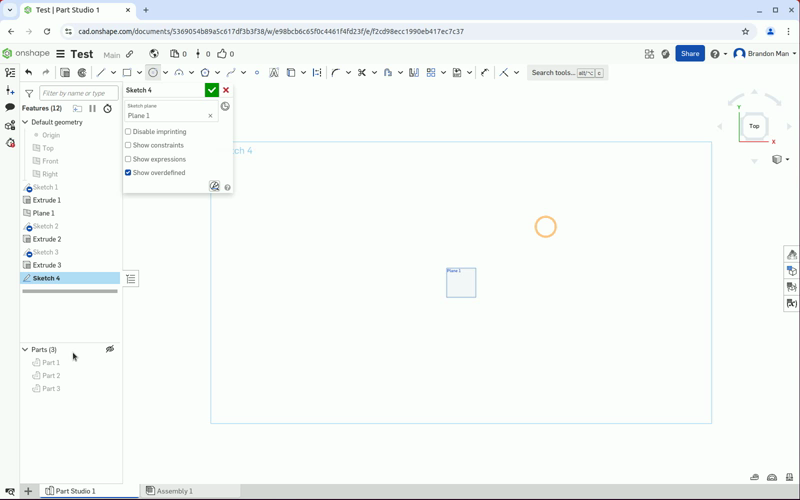
mouse_move(545, 339)
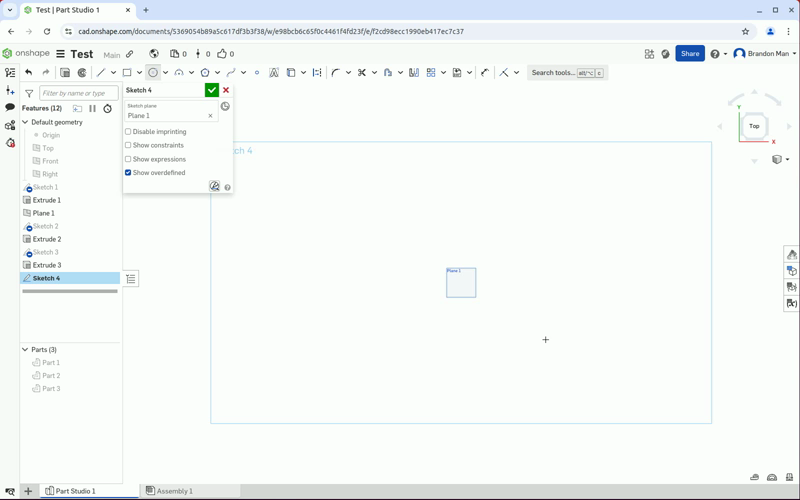
click(545, 339)
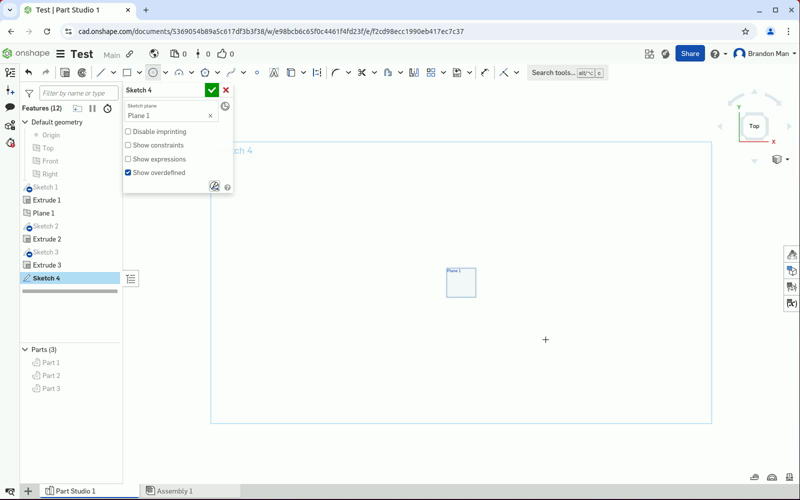
key_up(shift)
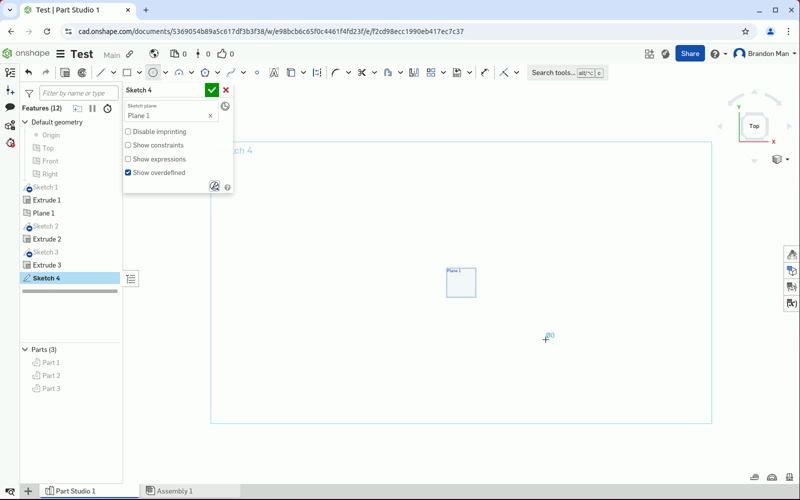
mouse_move(555, 339)
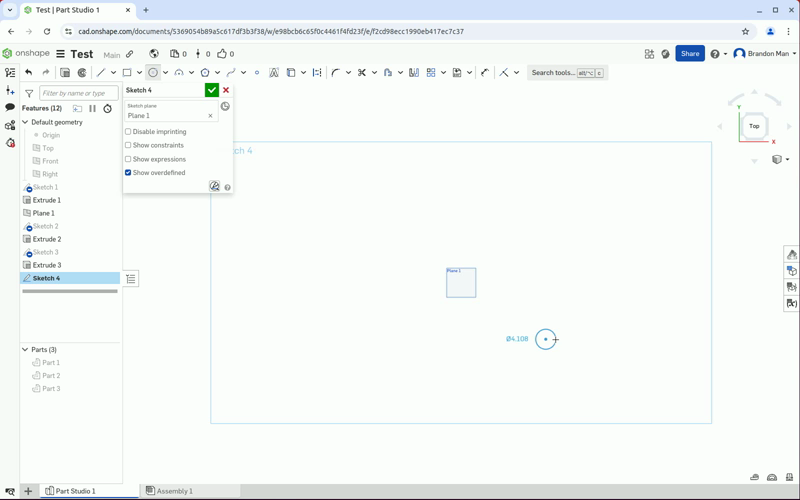
click(555, 339)
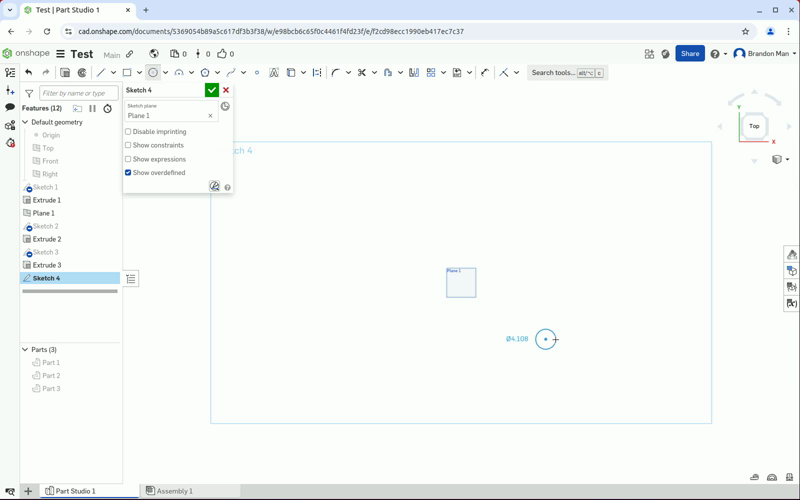
key(esc)
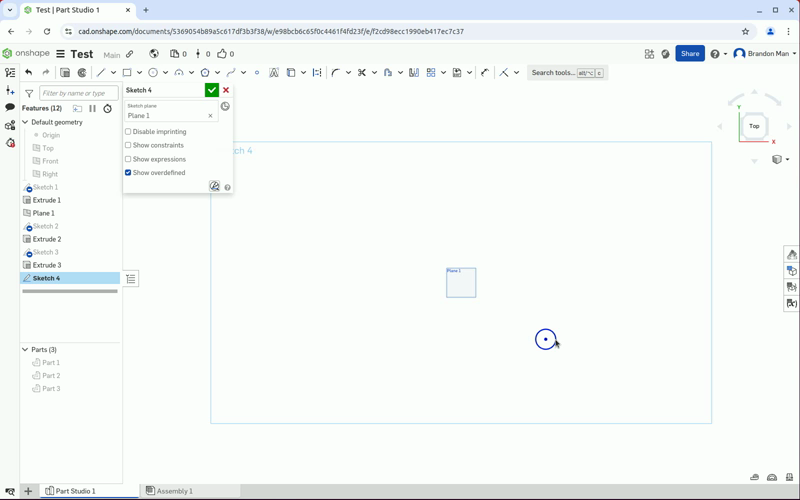
mouse_move(539, 333)
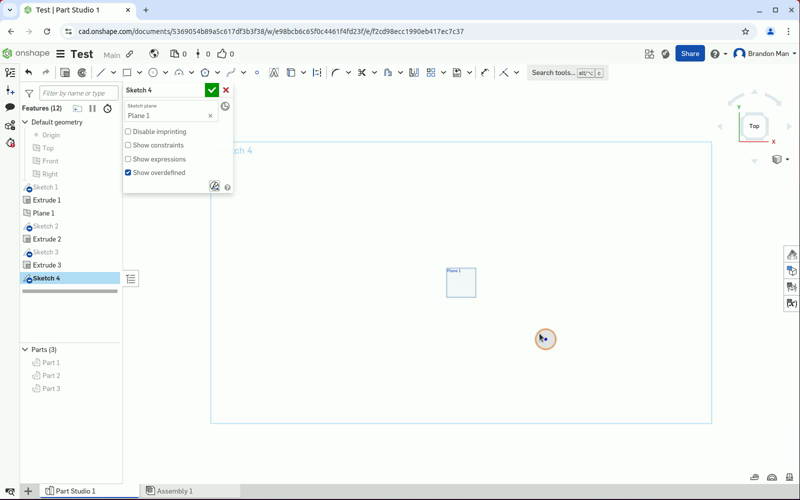
scroll(6)
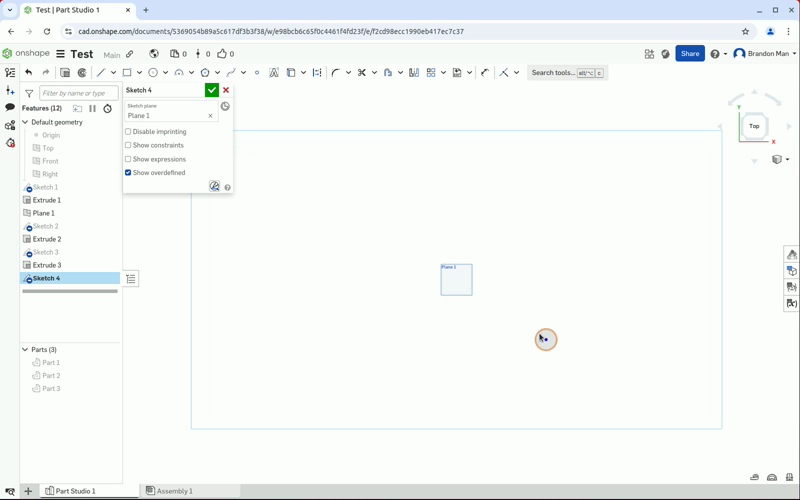
scroll(6)
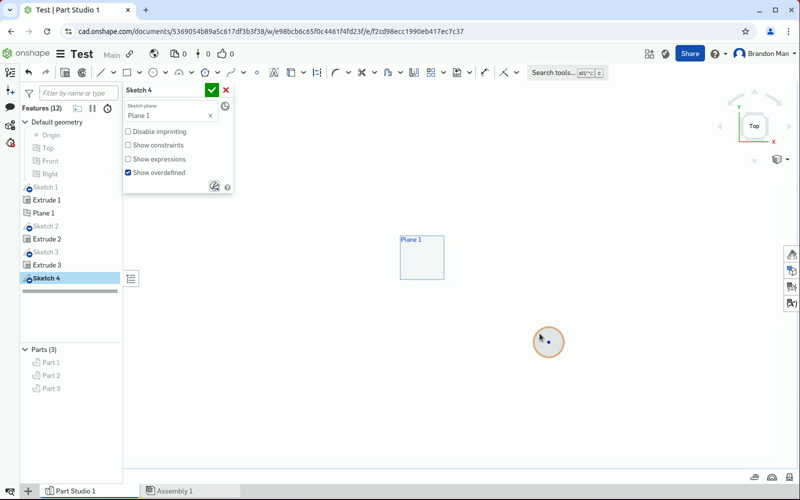
scroll(6)
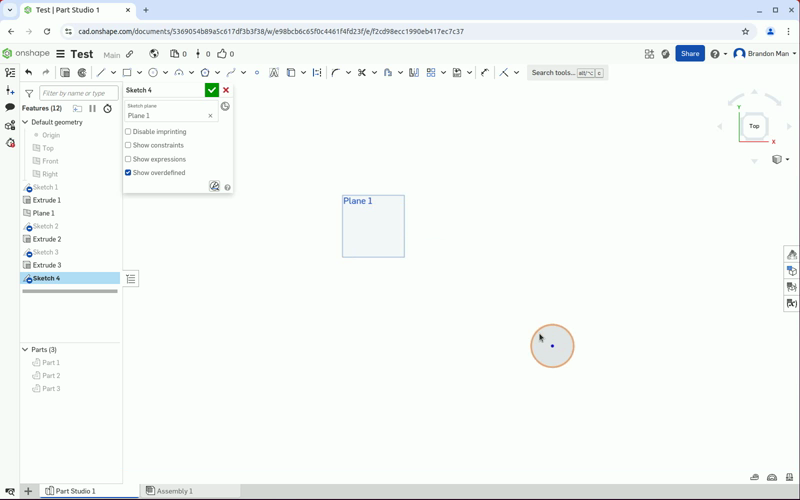
scroll(6)
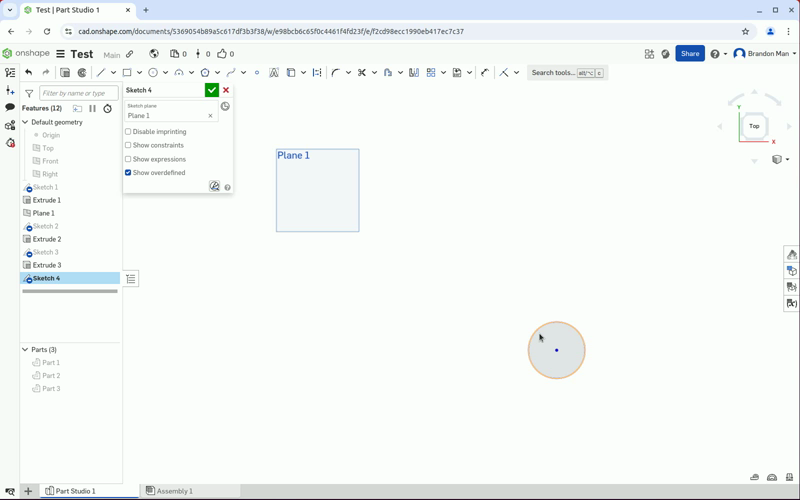
scroll(6)
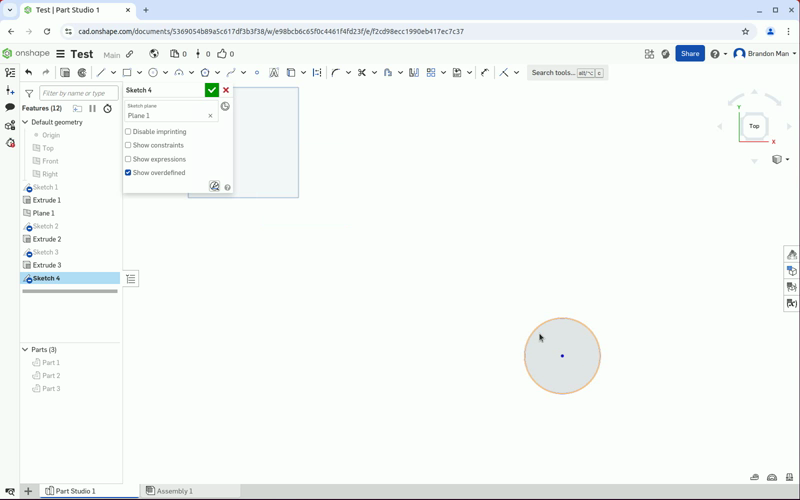
scroll(6)
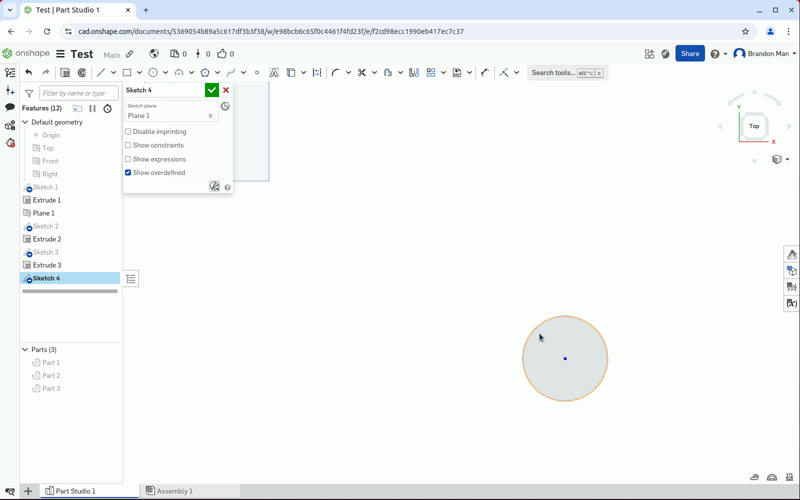
scroll(6)
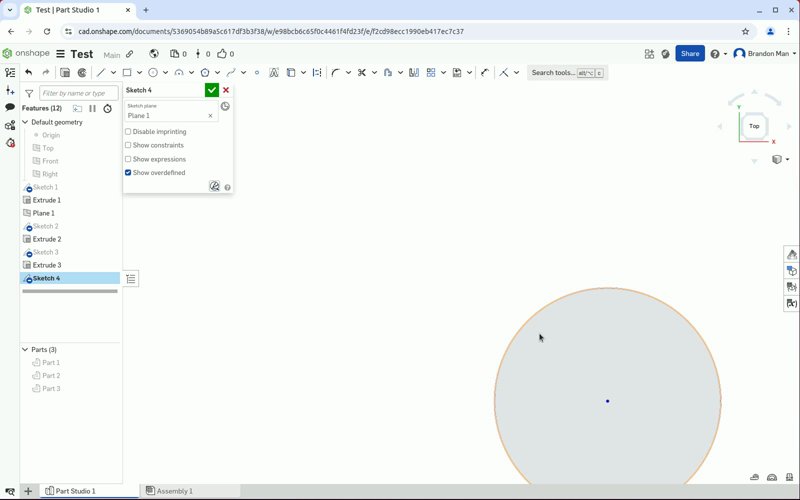
click(539, 333)
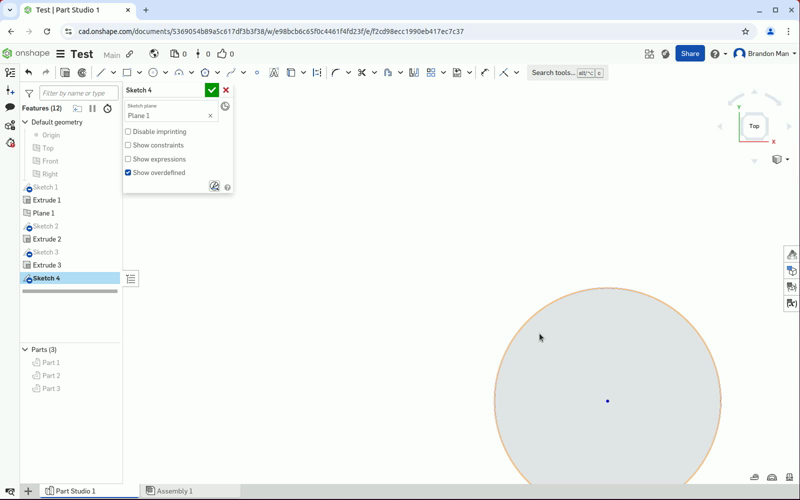
scroll(-6)
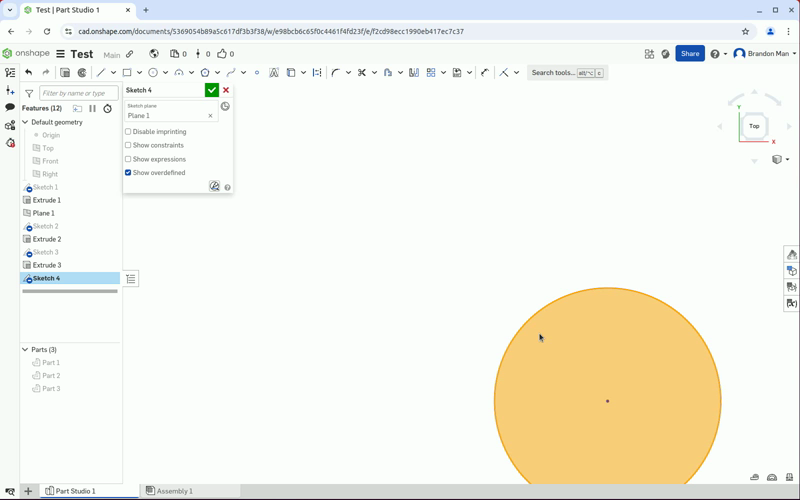
scroll(-6)
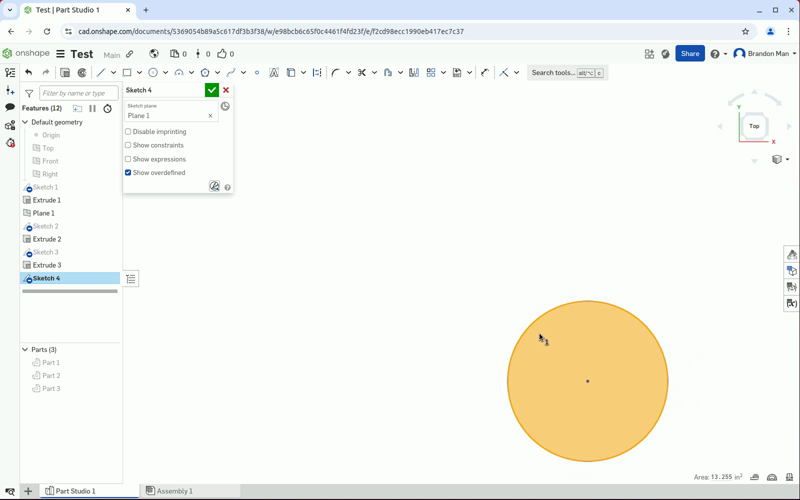
scroll(-6)
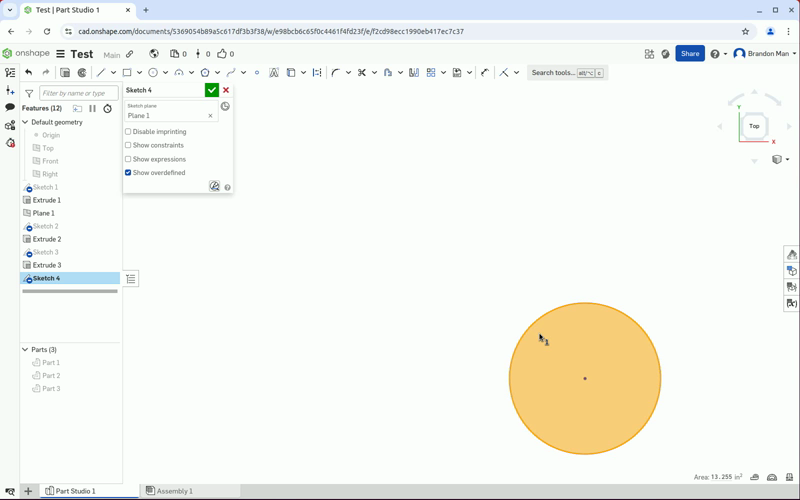
scroll(-6)
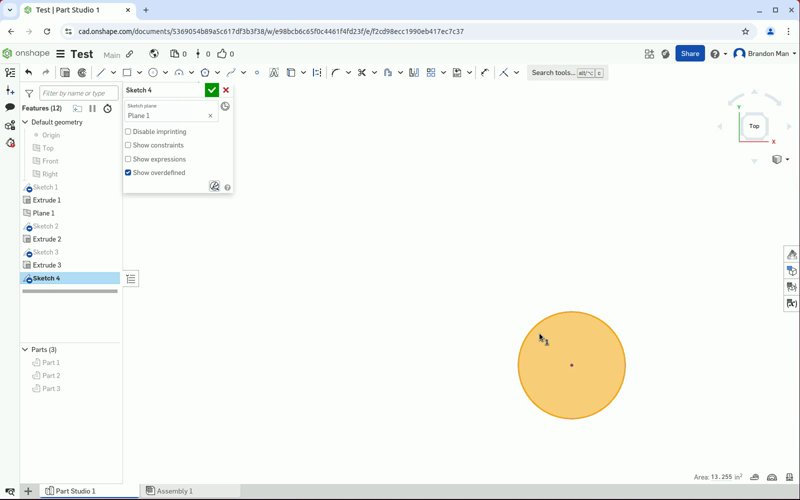
scroll(-6)
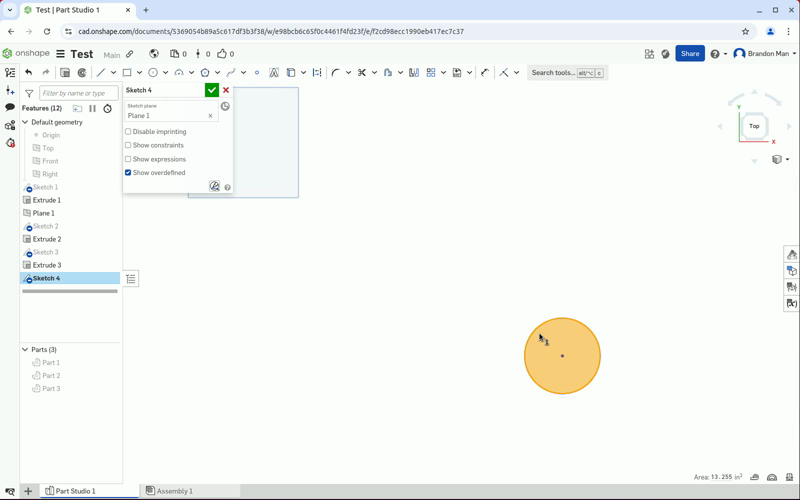
scroll(-6)
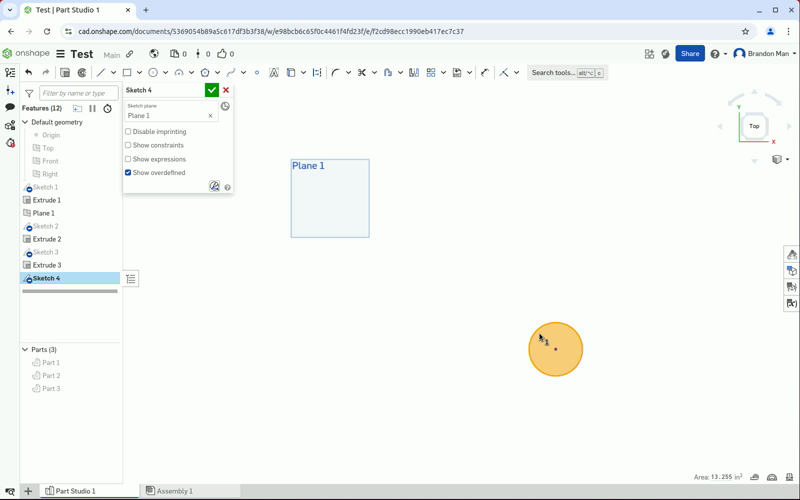
scroll(-6)
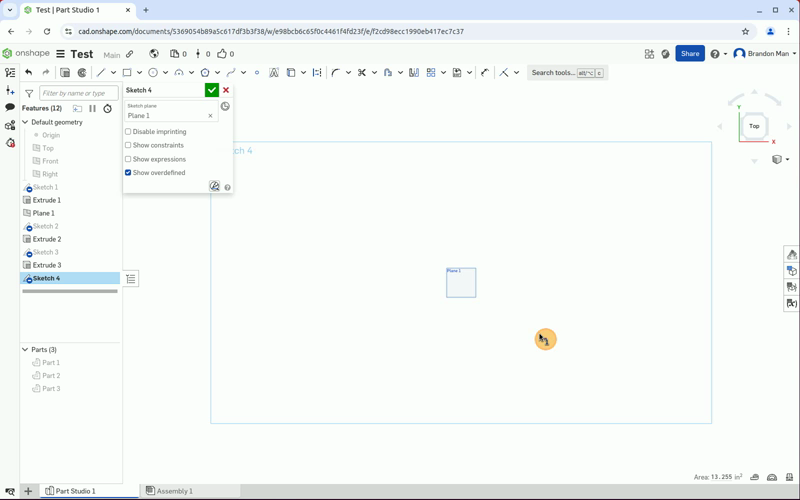
mouse_move(73, 352)
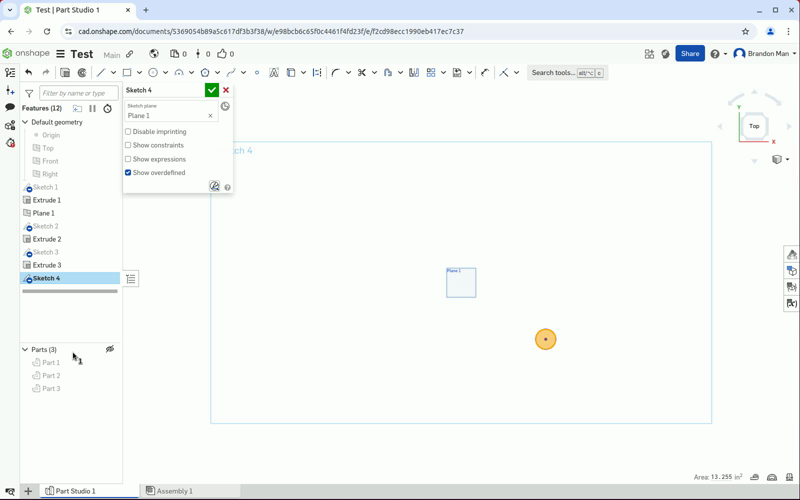
key(shift+y)
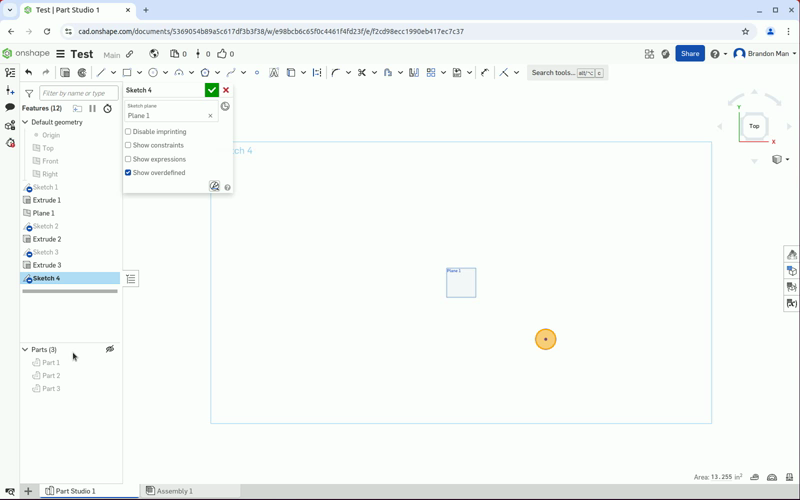
key(shift+e)
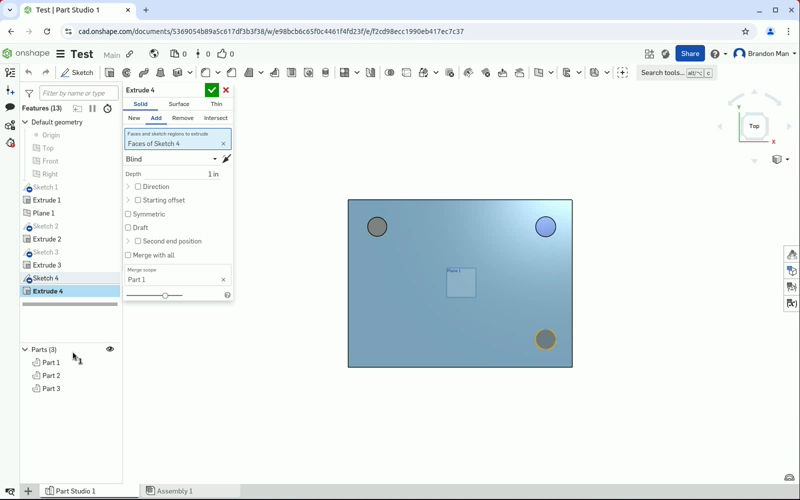
mouse_move(143, 106)
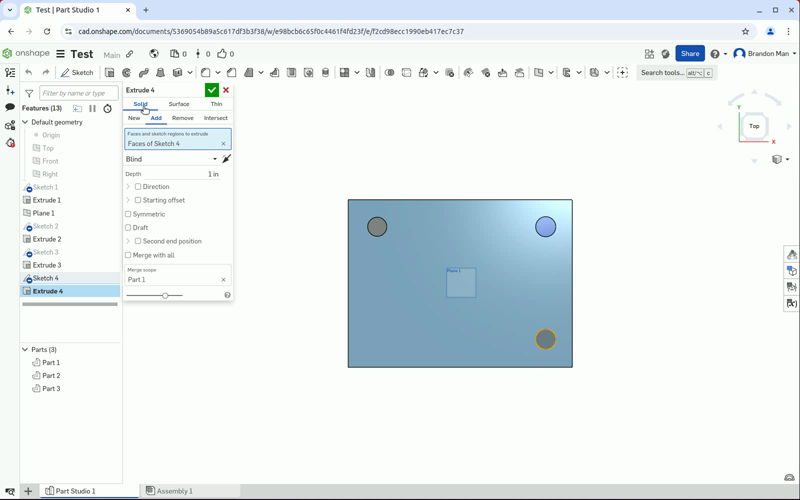
click(143, 106)
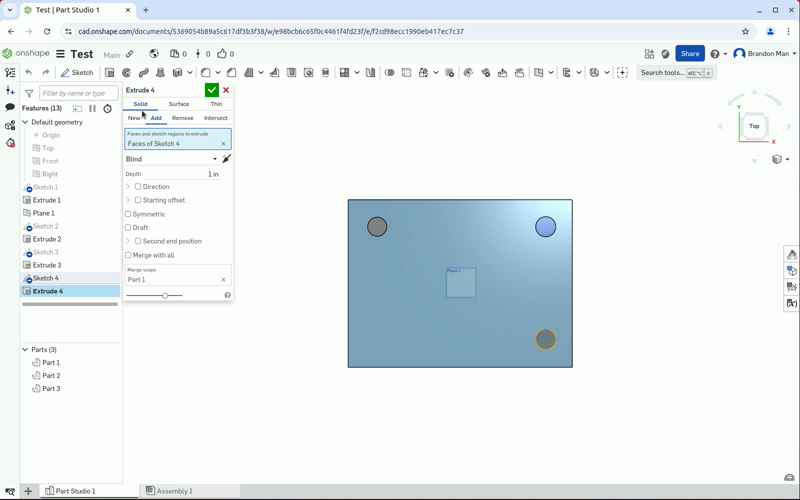
mouse_move(137, 120)
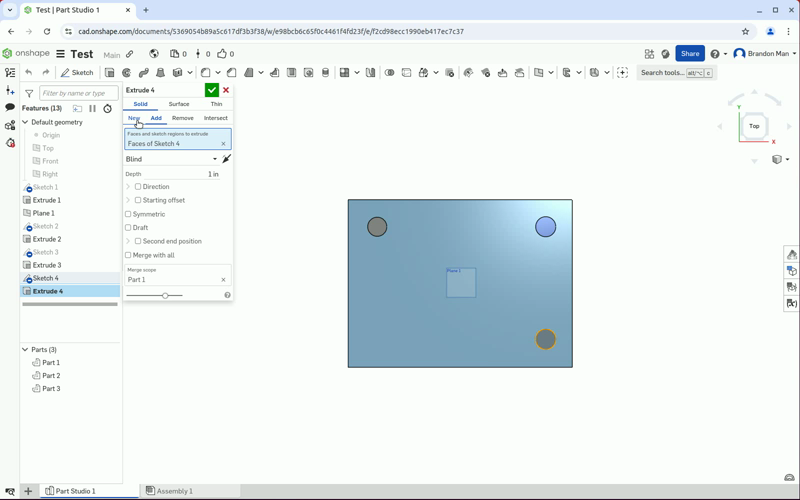
click(137, 120)
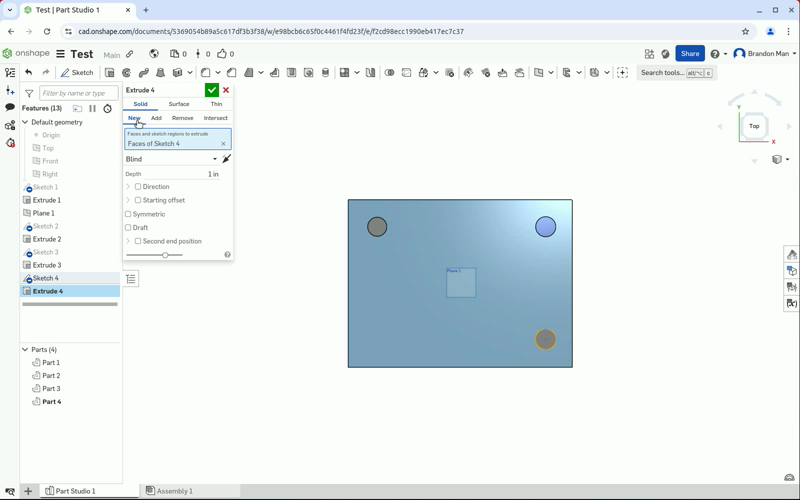
key(tab, 4)
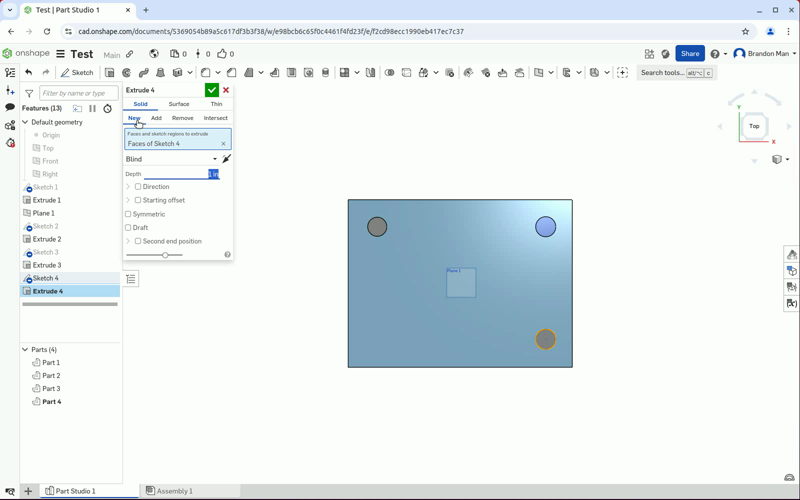
text(11.554)
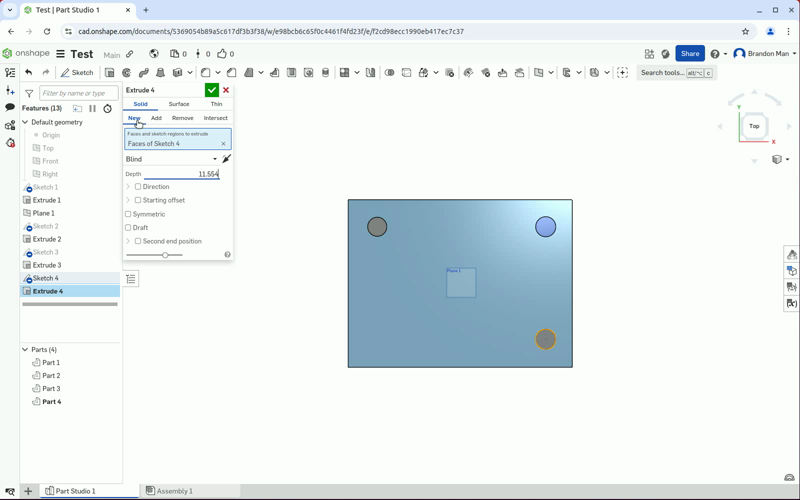
key(enter)
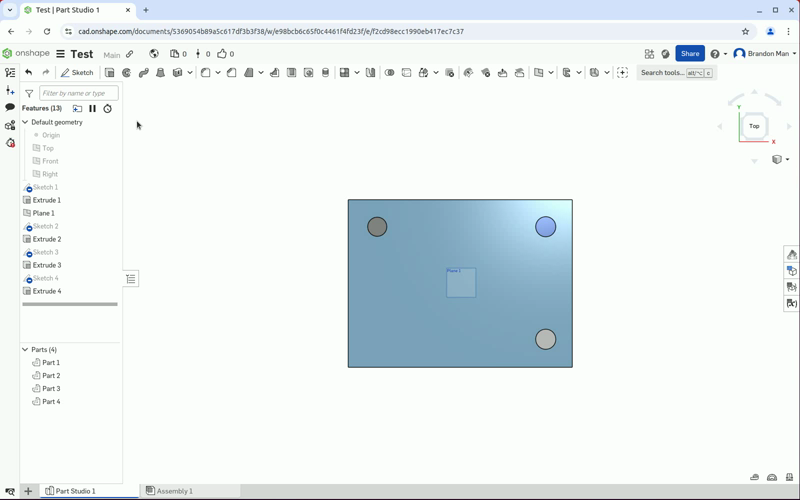
key(shift+h)
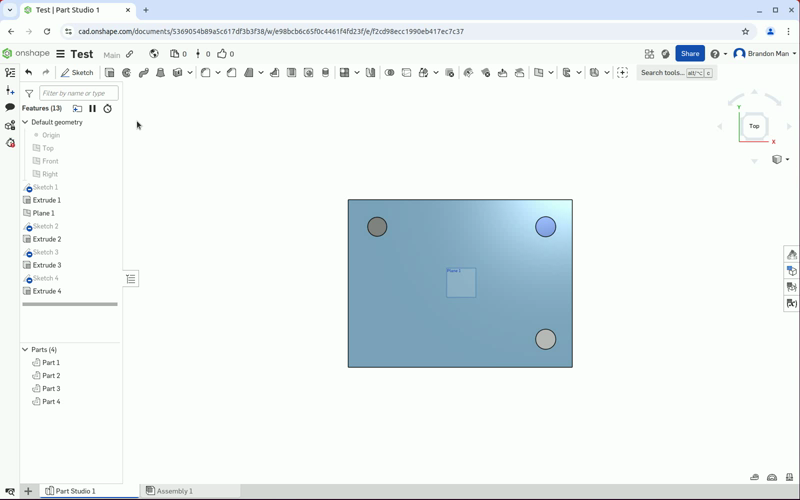
key(shift+h)
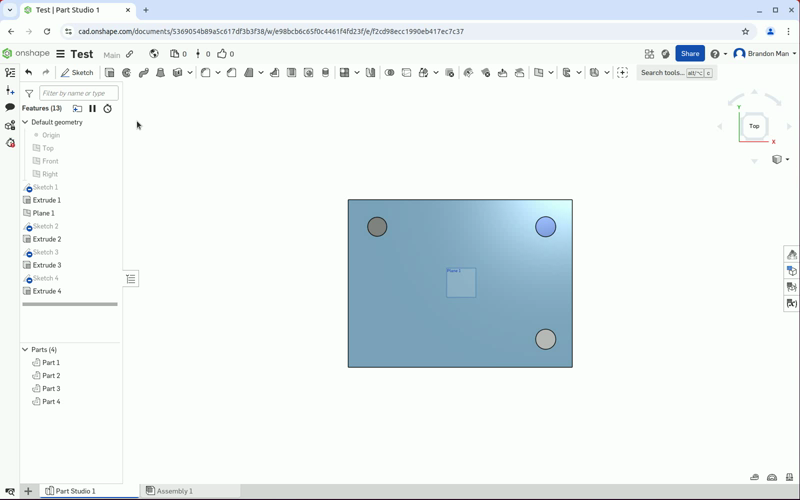
mouse_move(73, 189)
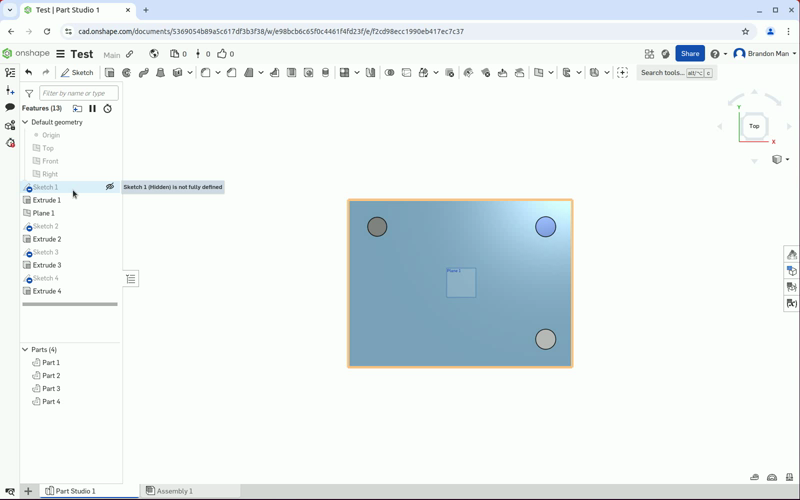
click(73, 189)
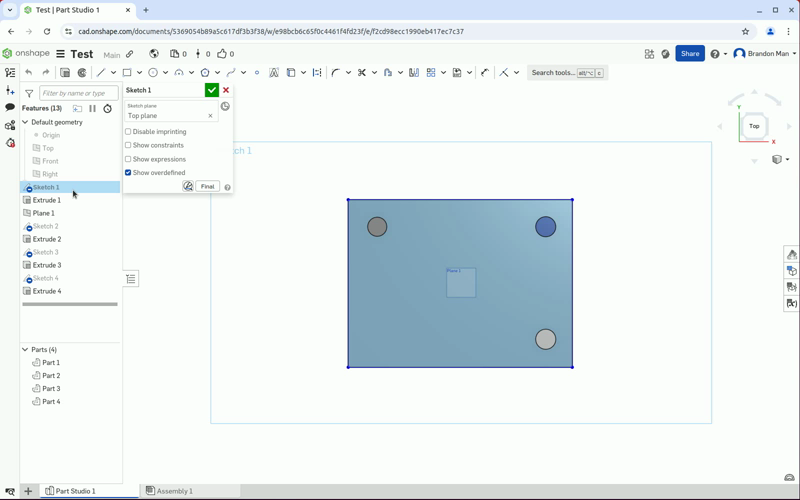
mouse_move(229, 92)
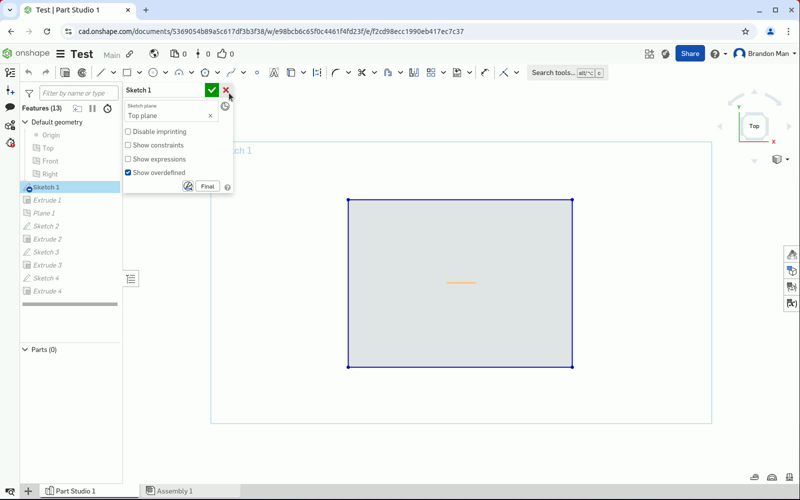
click(229, 92)
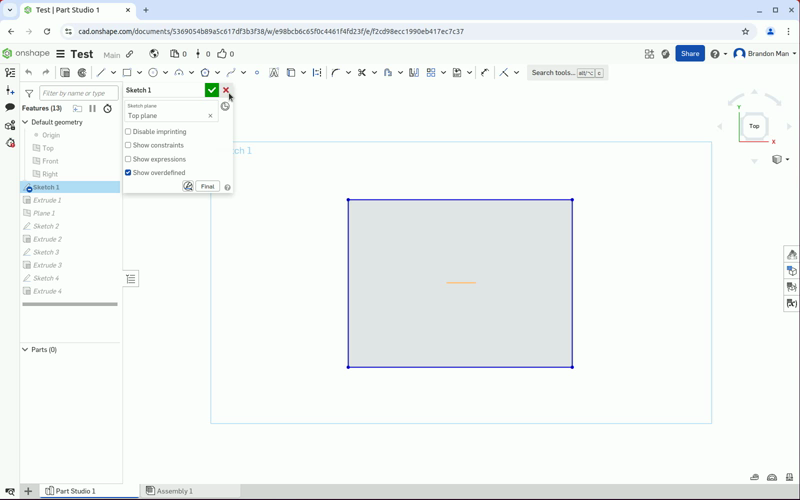
key(shift+s)
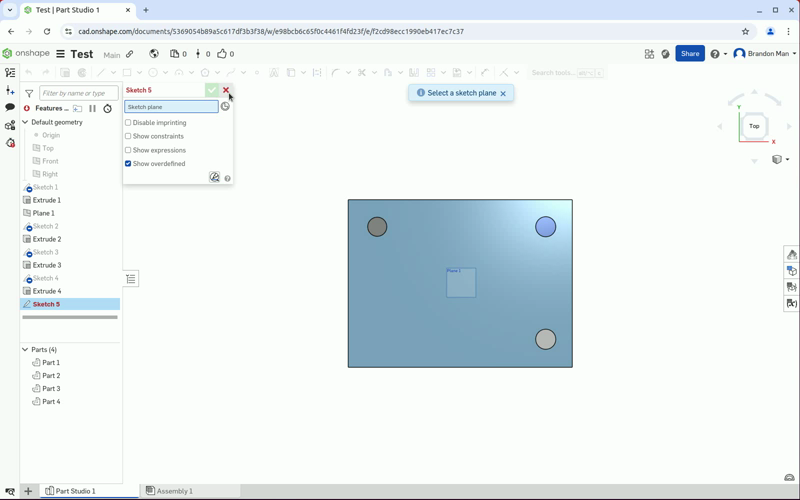
mouse_move(73, 215)
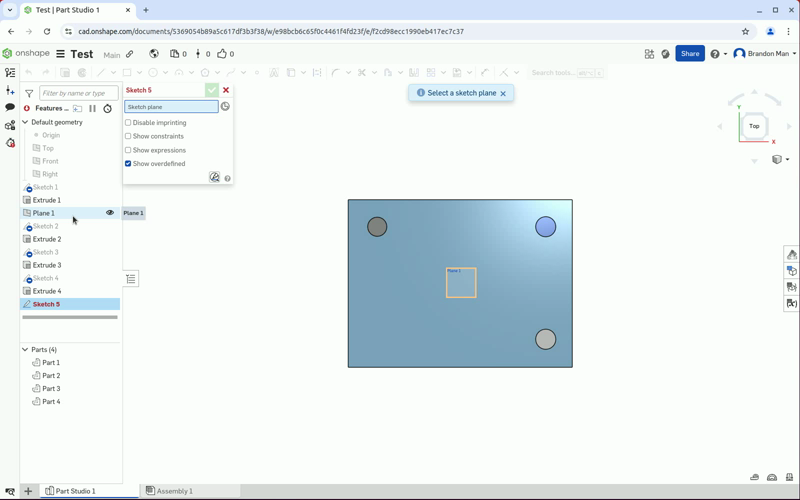
click(73, 215)
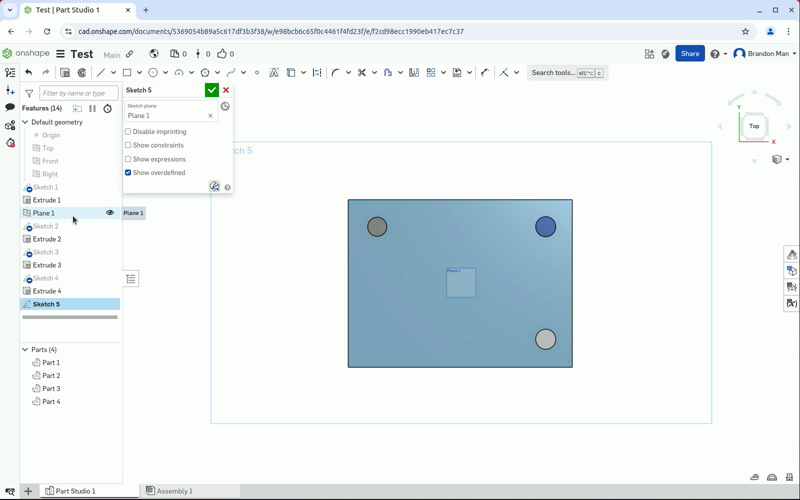
mouse_move(73, 352)
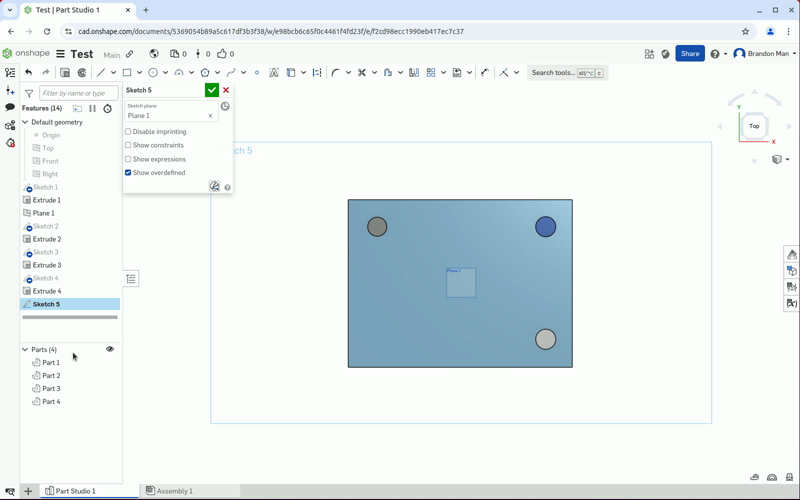
key(y)
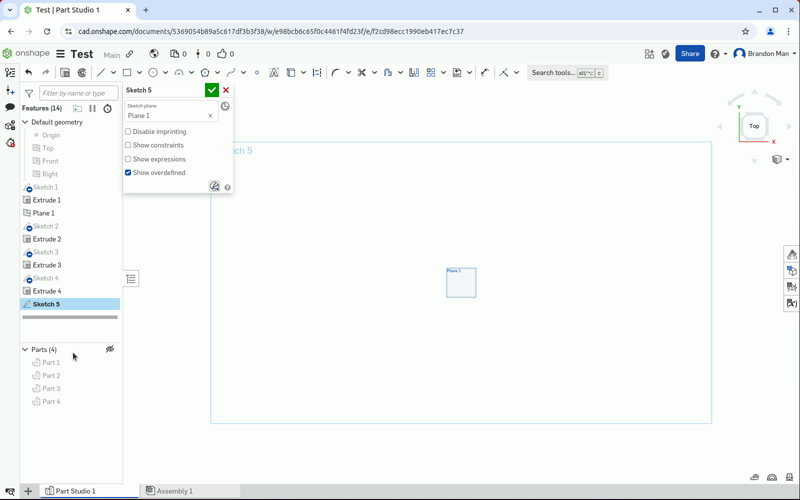
key(c)
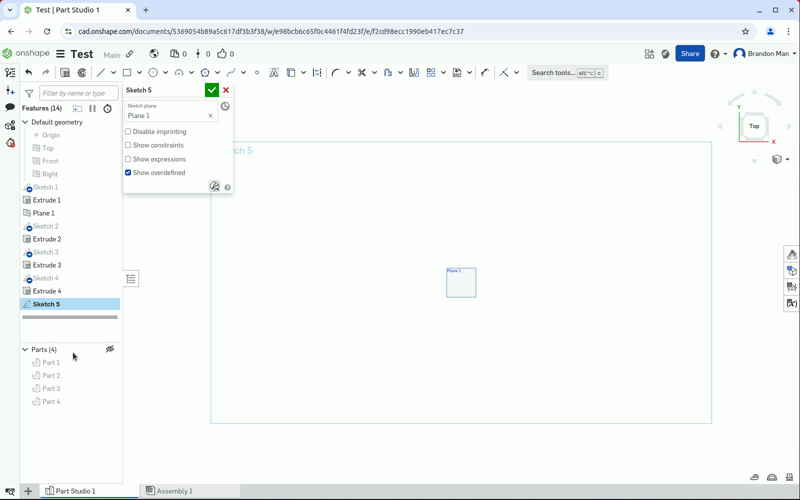
key_down(shift)
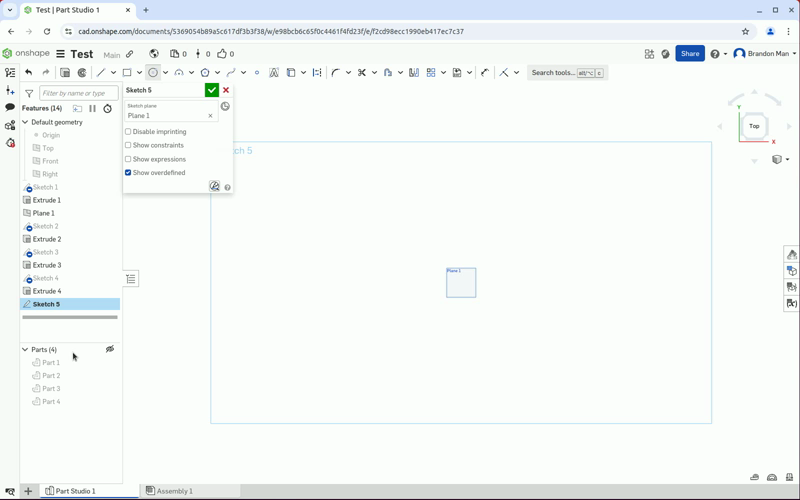
mouse_move(377, 339)
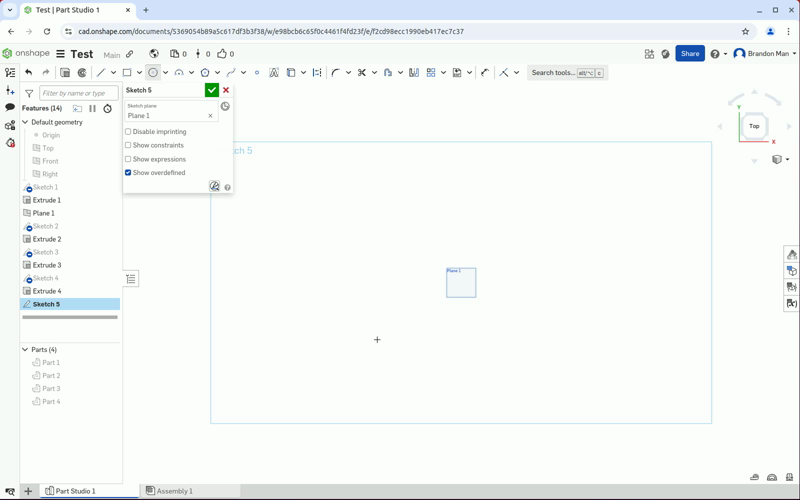
click(377, 339)
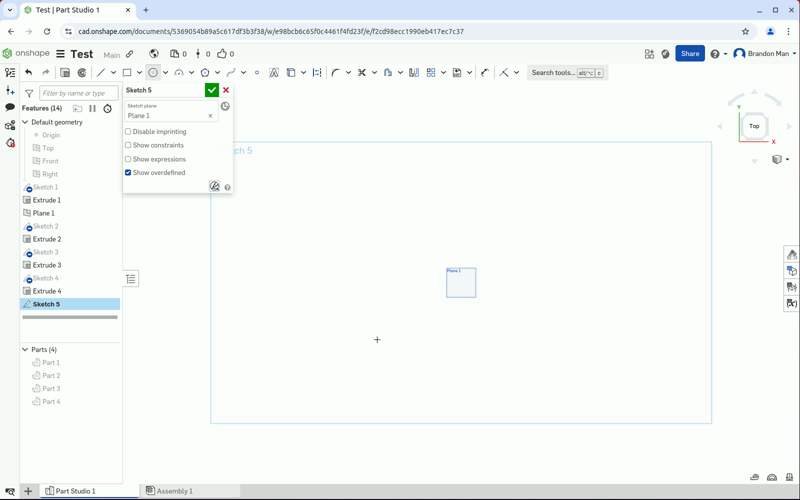
key_up(shift)
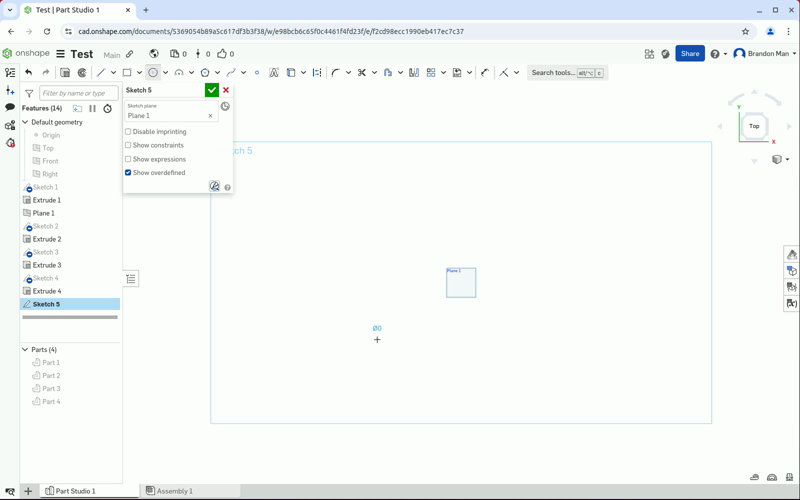
mouse_move(386, 339)
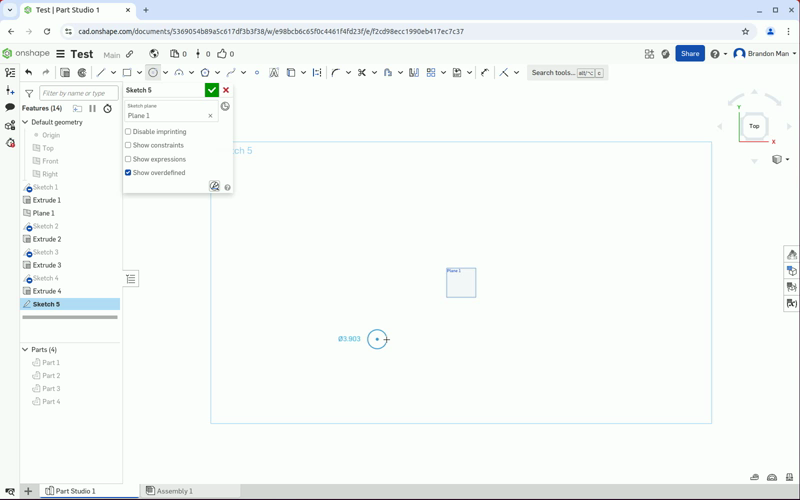
click(386, 339)
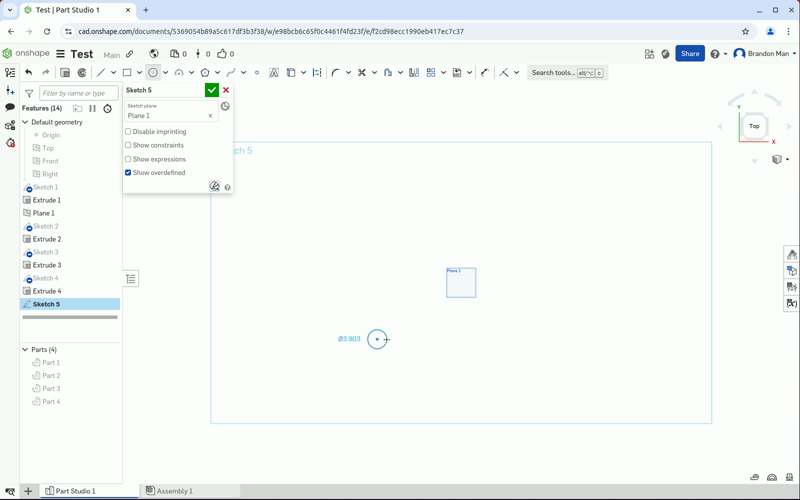
key(esc)
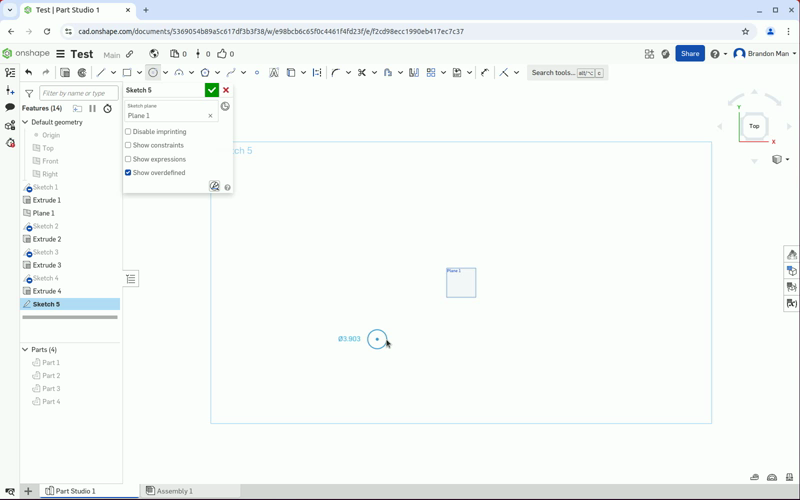
mouse_move(385, 338)
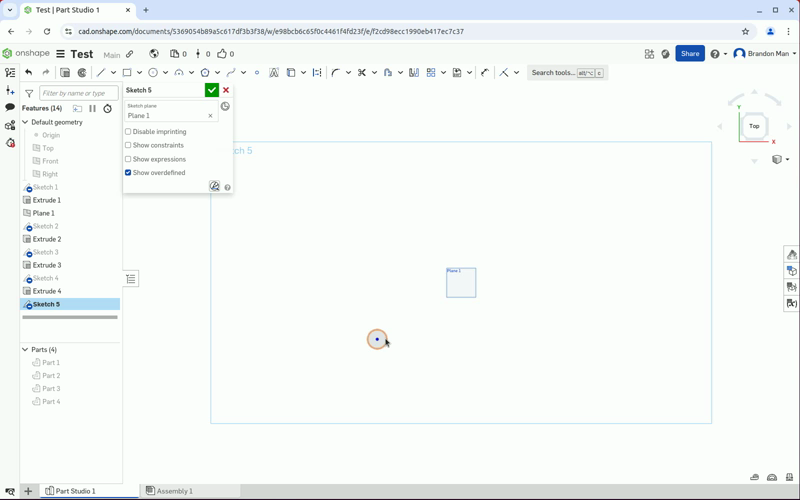
scroll(6)
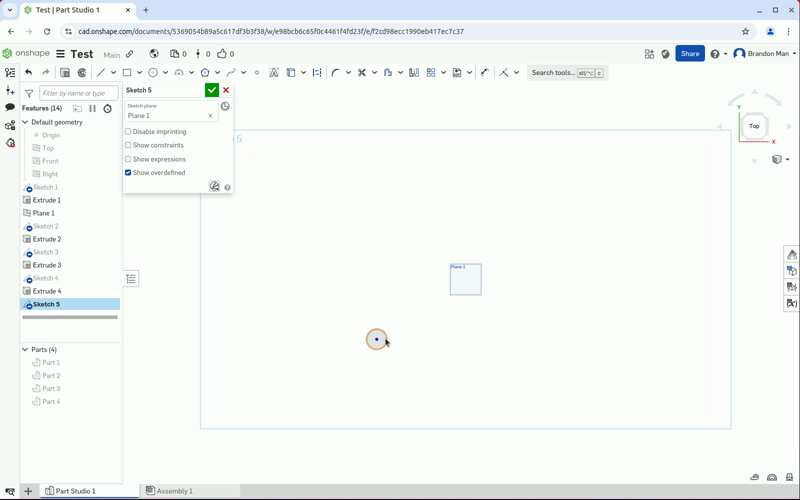
scroll(6)
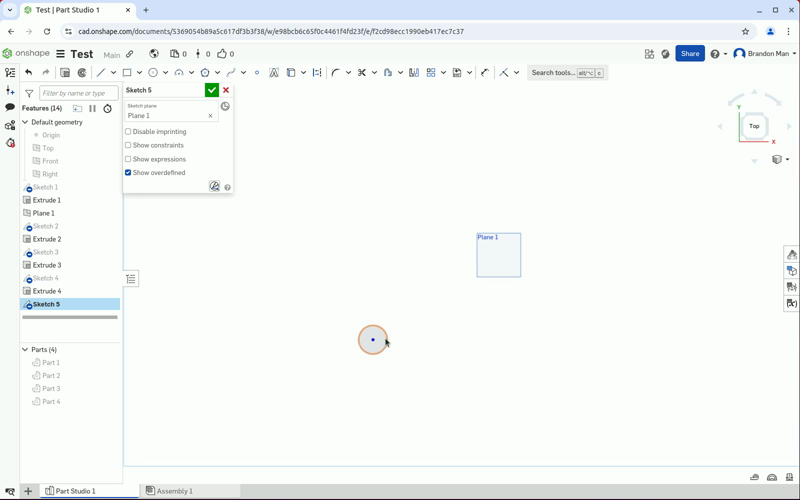
scroll(6)
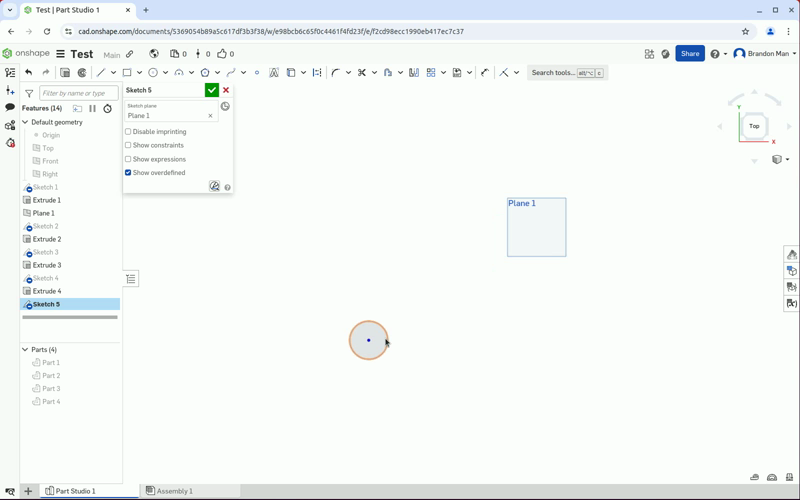
scroll(6)
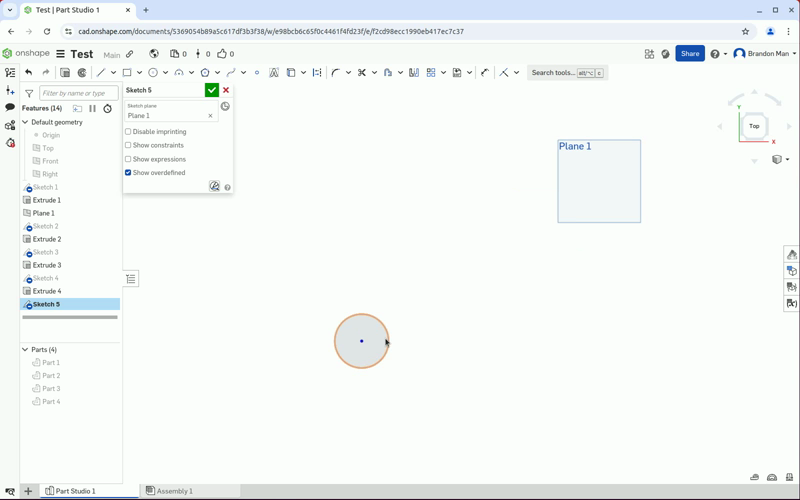
scroll(6)
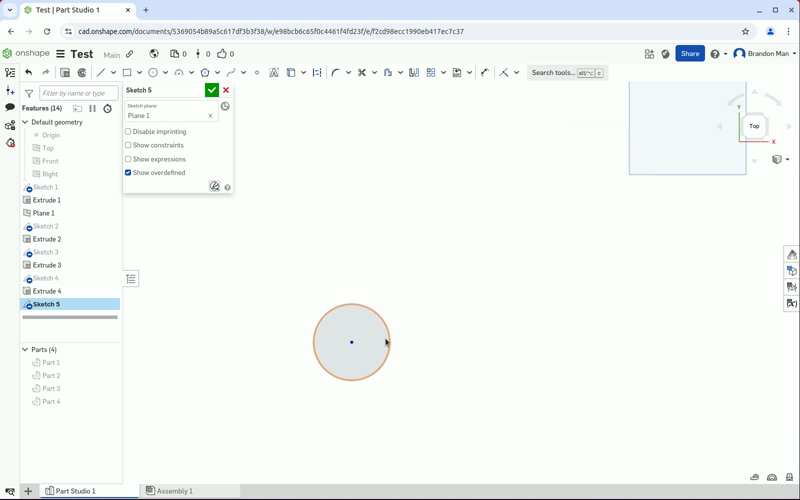
scroll(6)
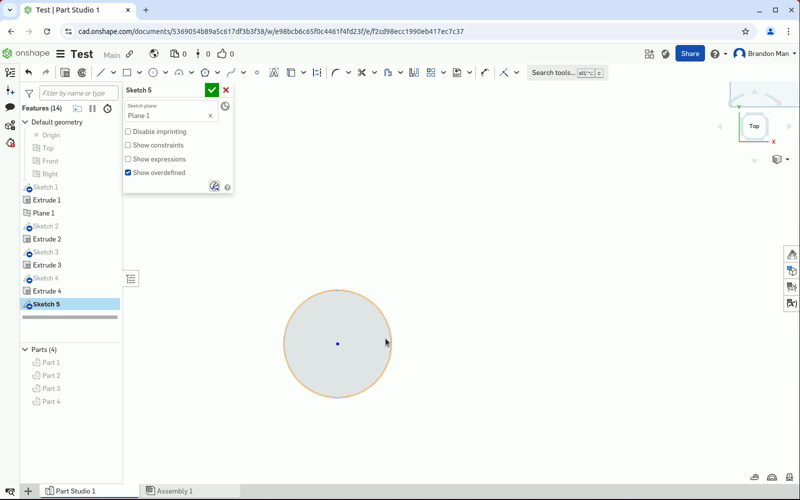
scroll(6)
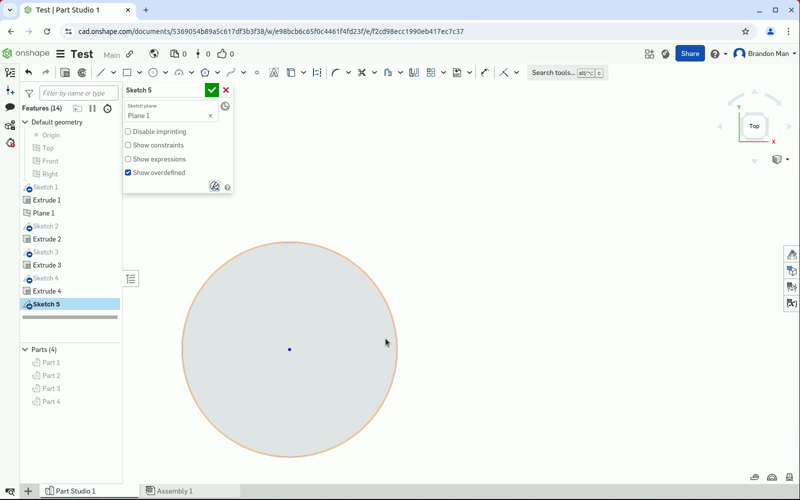
click(385, 338)
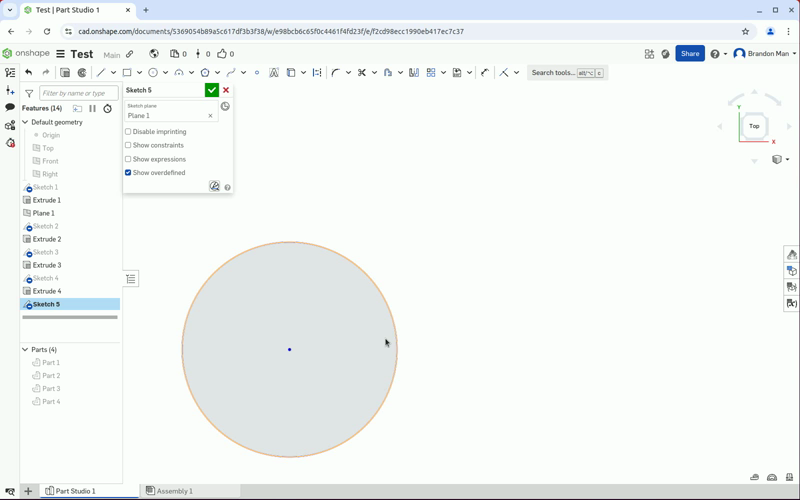
scroll(-6)
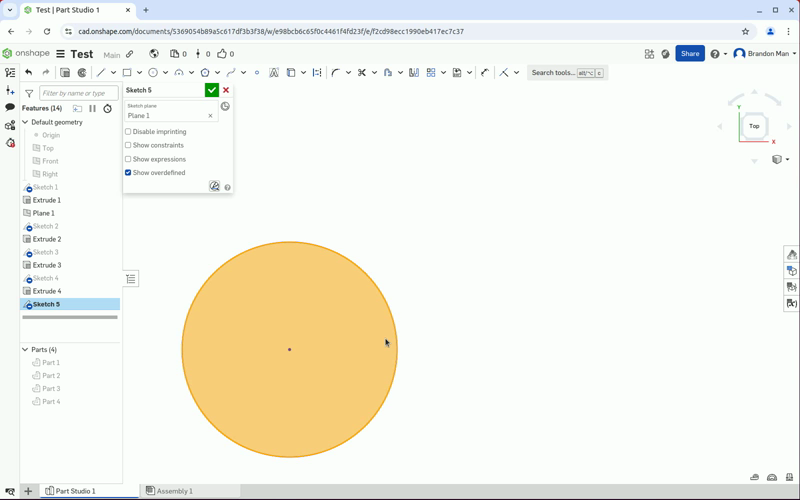
scroll(-6)
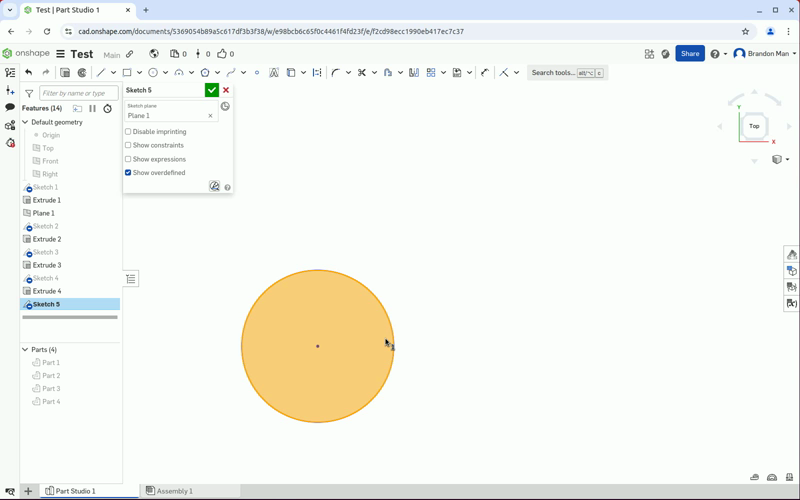
scroll(-6)
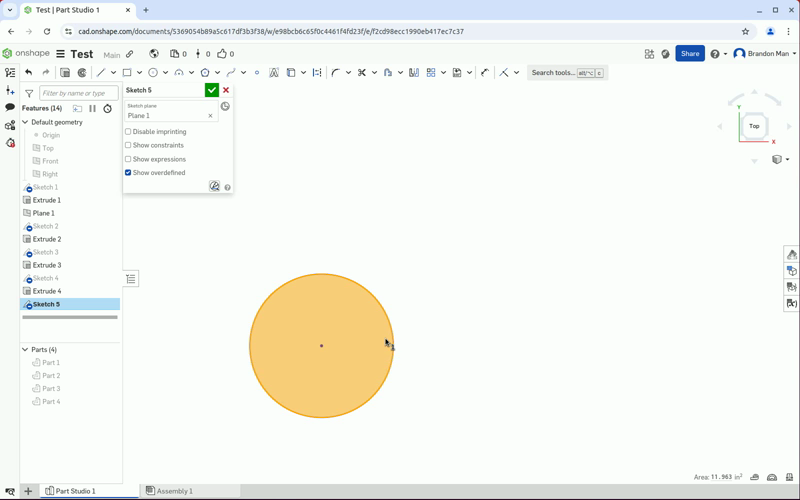
scroll(-6)
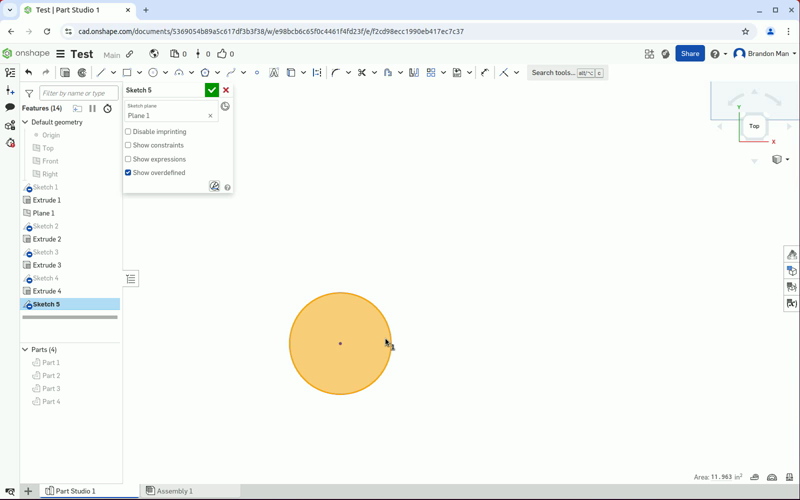
scroll(-6)
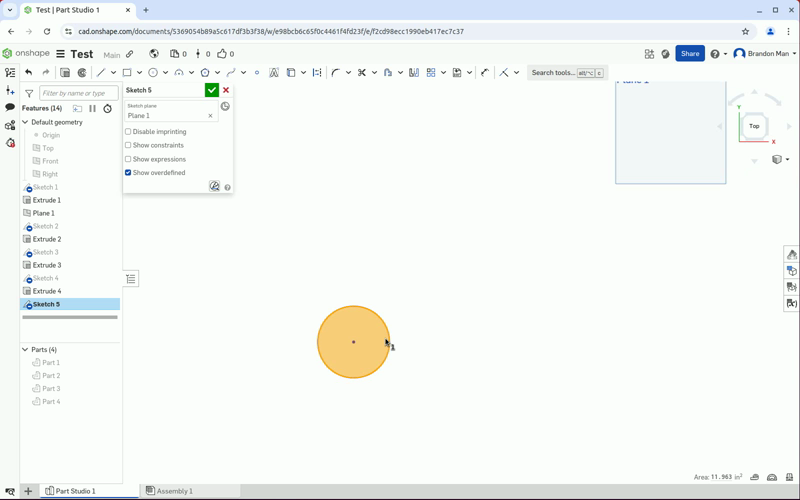
scroll(-6)
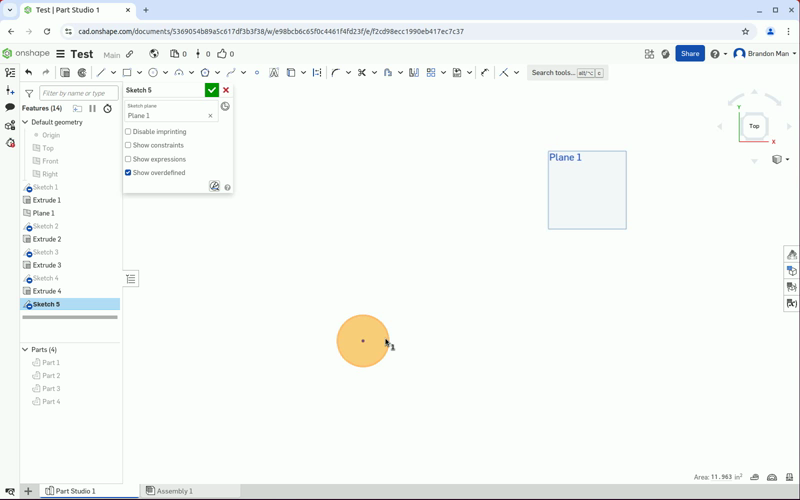
scroll(-6)
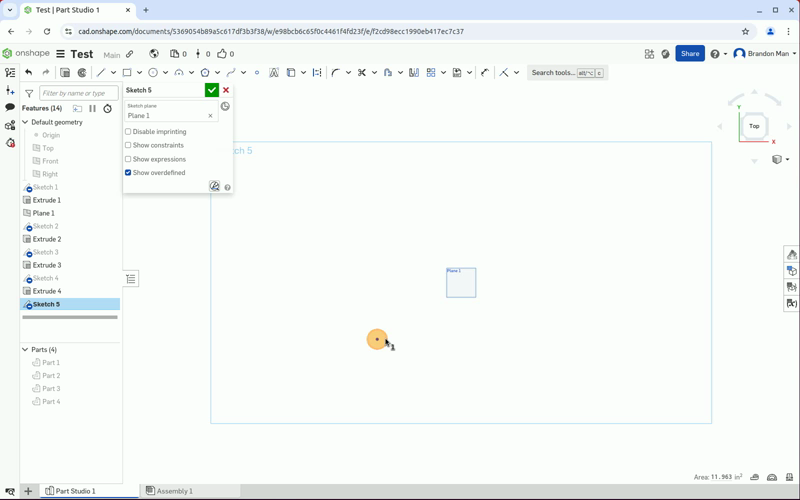
mouse_move(73, 352)
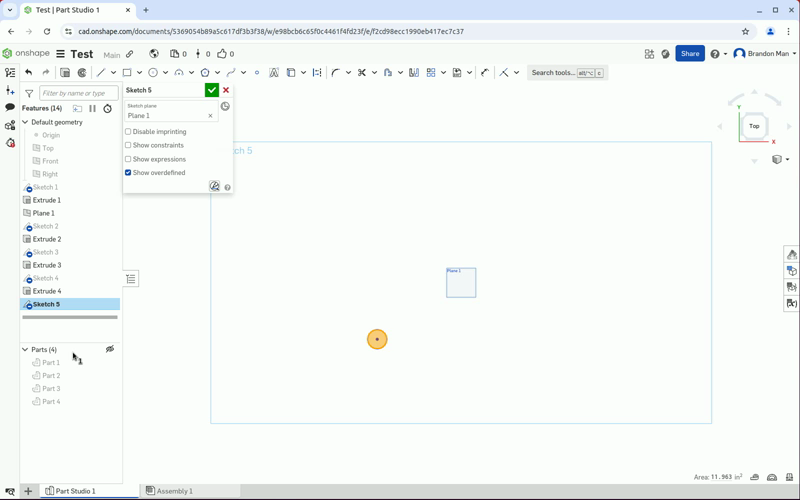
key(shift+y)
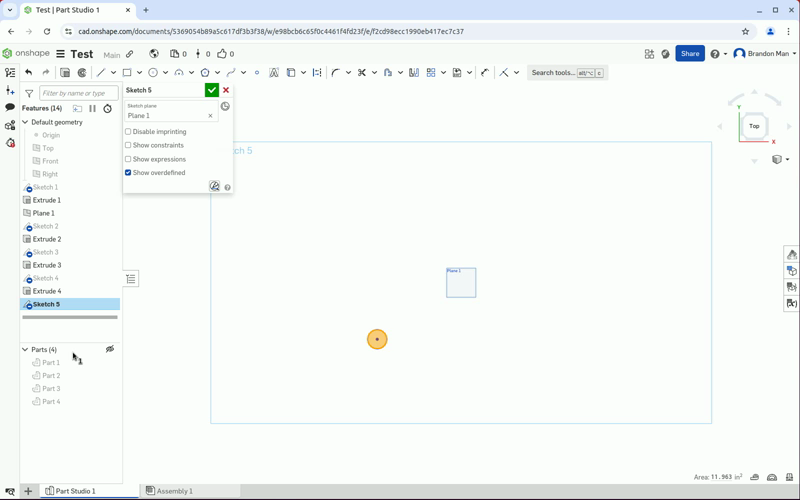
key(shift+e)
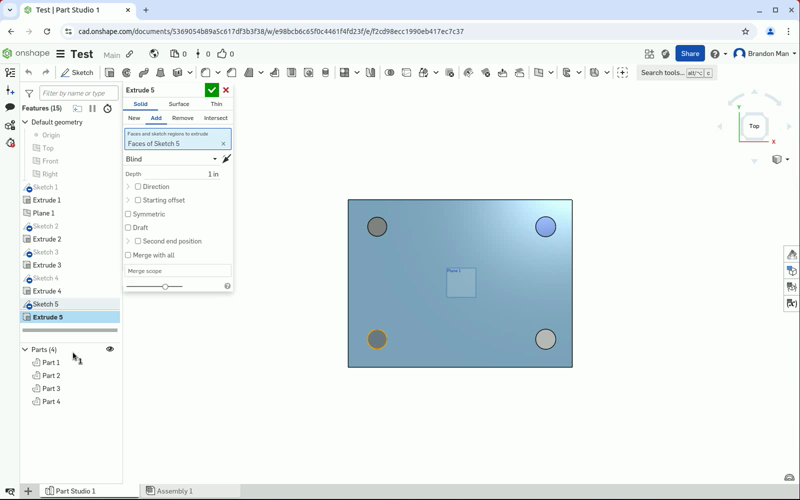
mouse_move(143, 106)
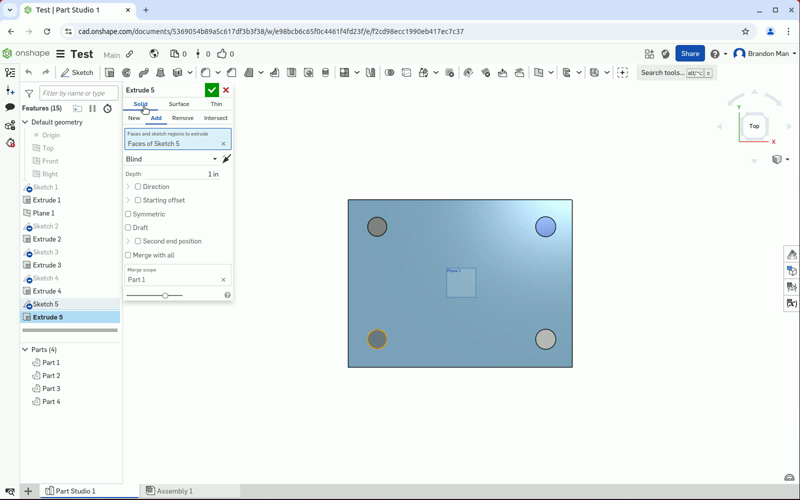
click(143, 106)
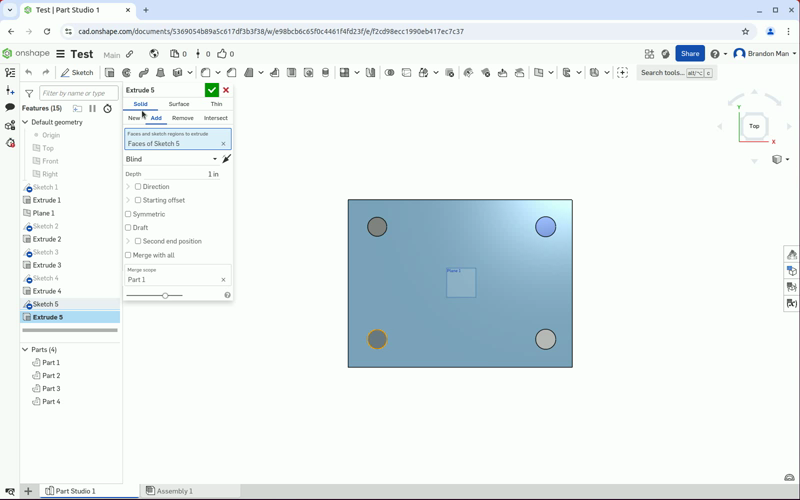
mouse_move(137, 120)
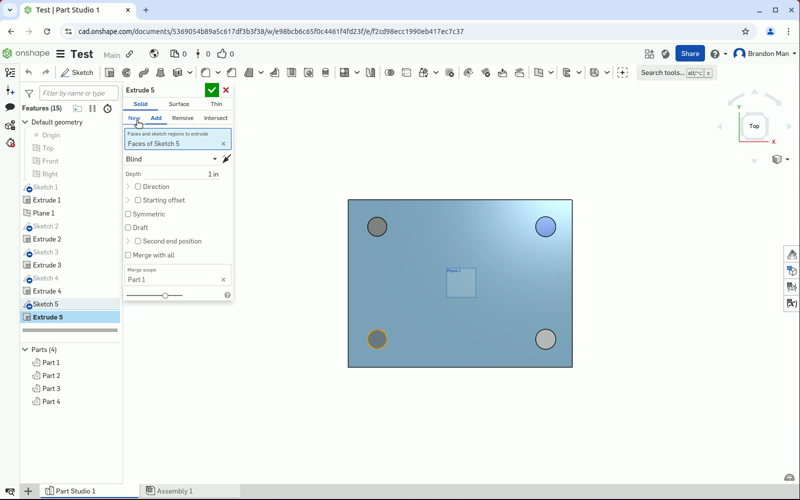
click(137, 120)
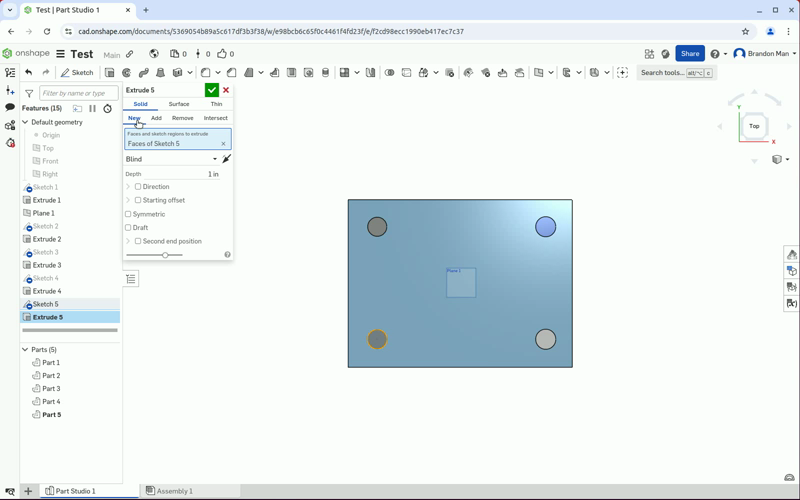
key(tab, 4)
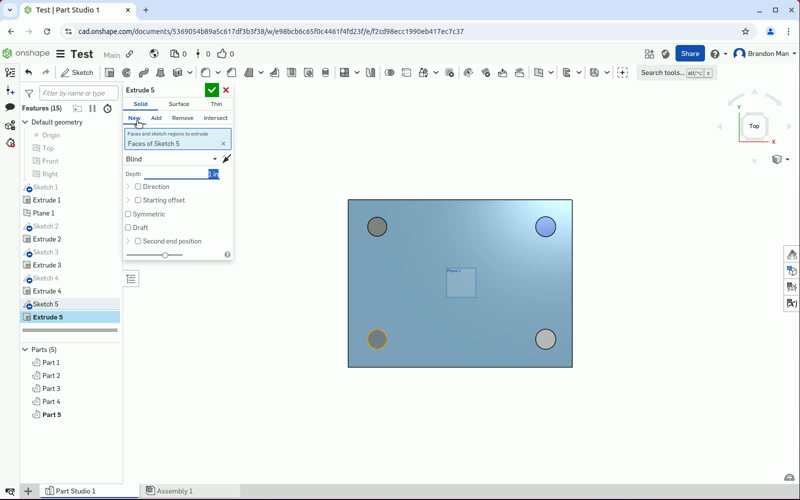
text(11.554)
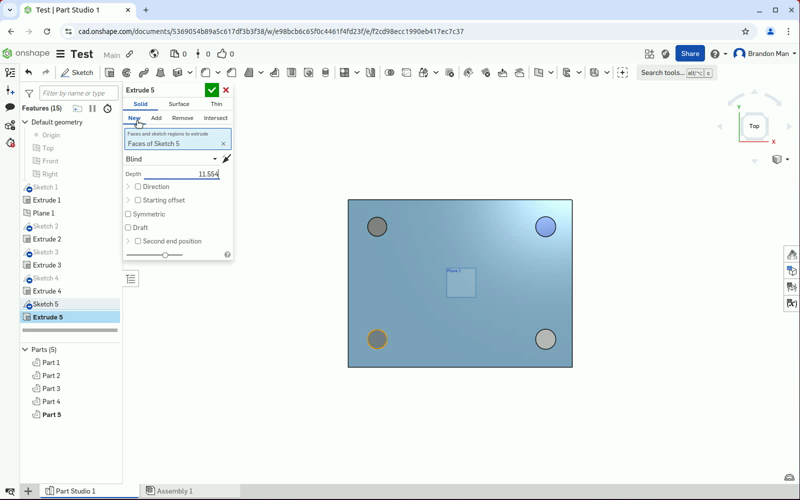
key(enter)
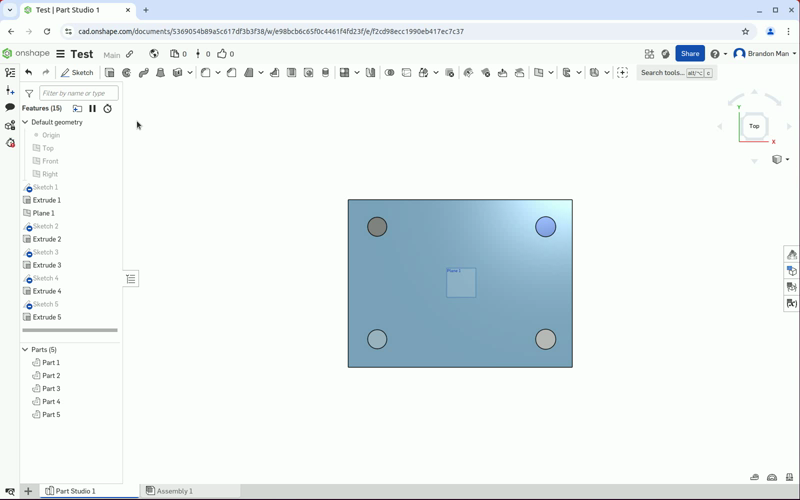
key(shift+h)
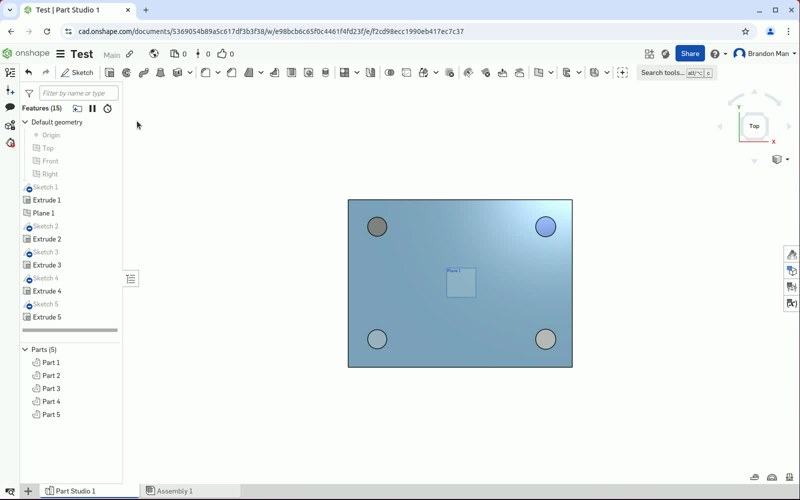
key(shift+h)
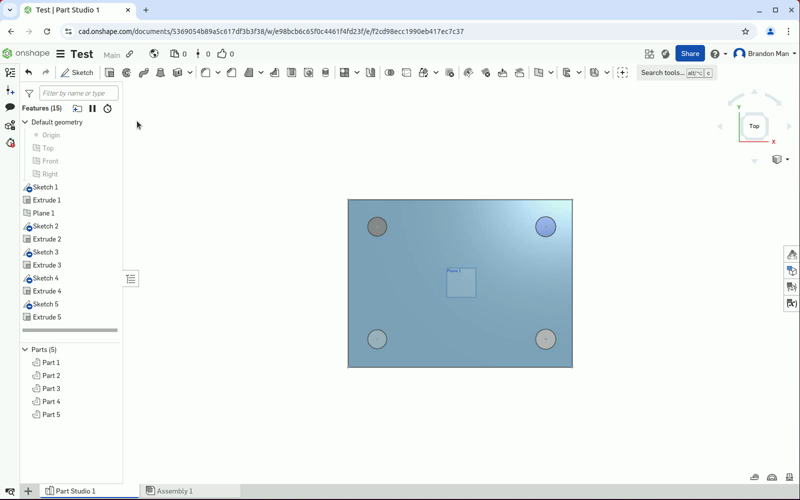
key(shift+7)
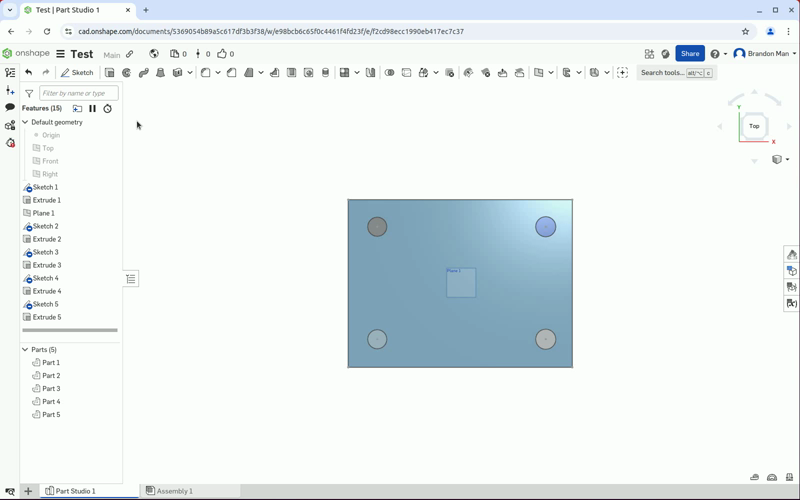
key(up, 3)
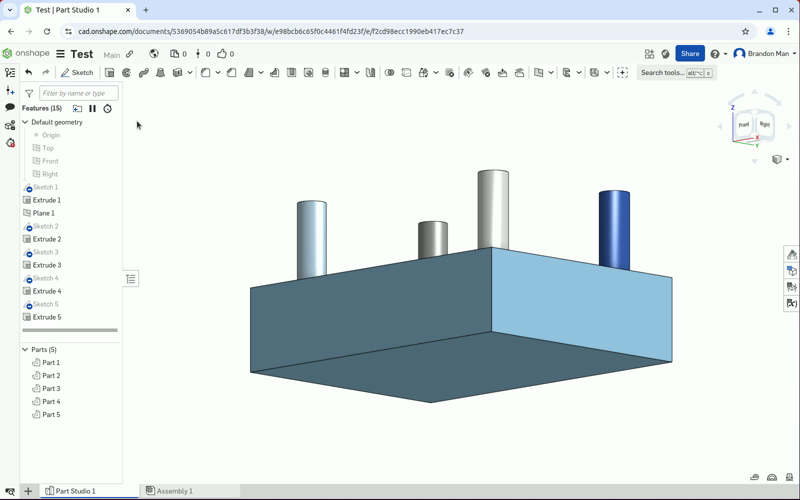
key(left, 3)
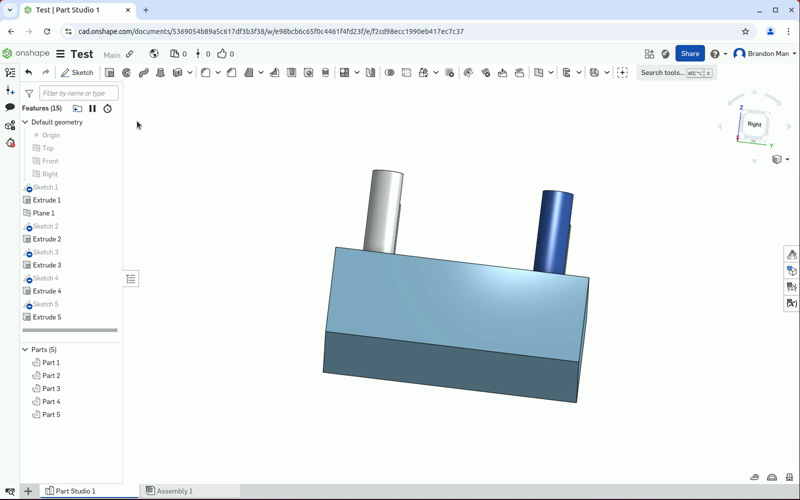
key(right, 3)
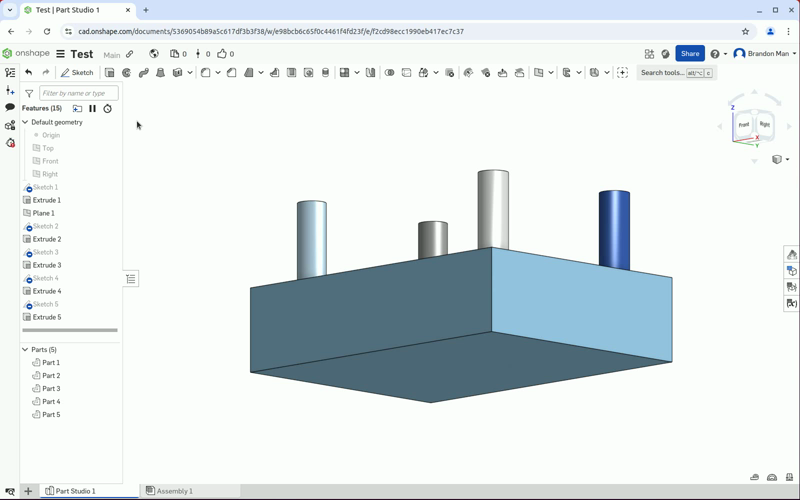
key(down, 3)
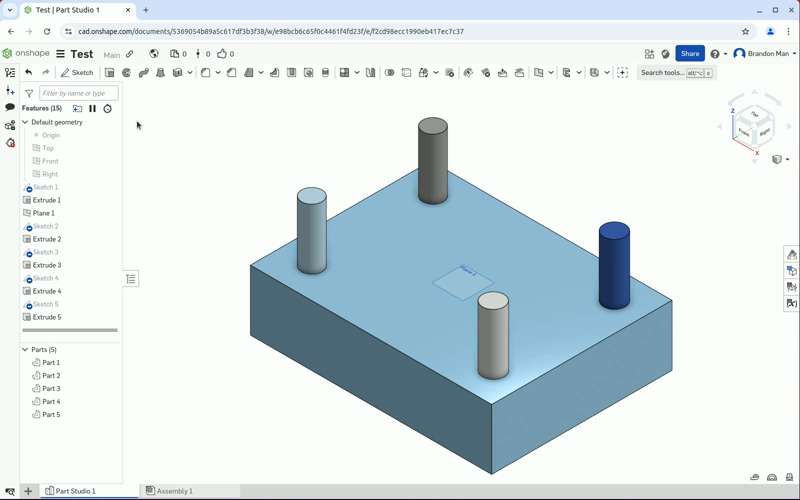
mouse_move(73, 189)
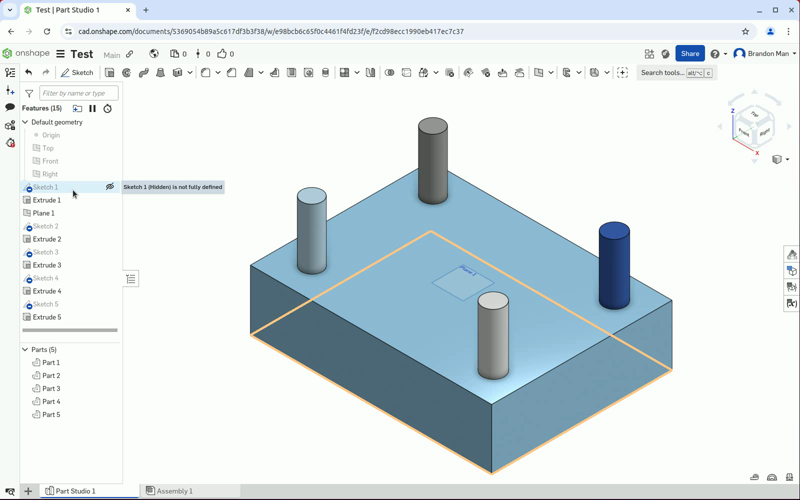
click(73, 189)